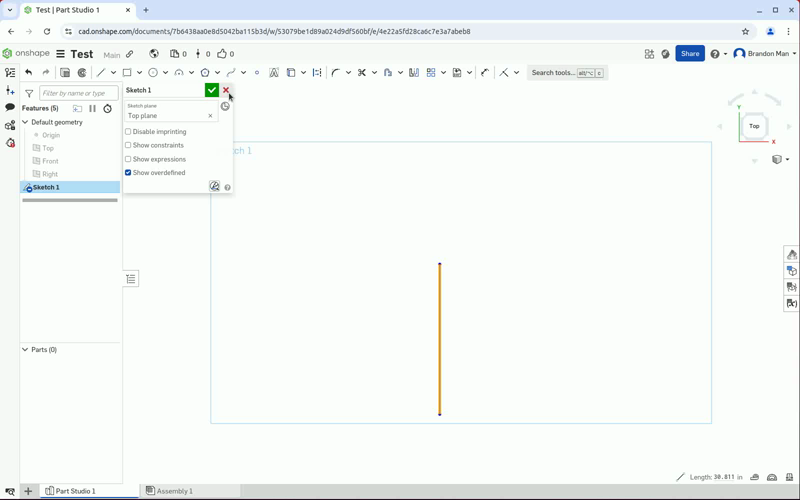
key(shift+h)
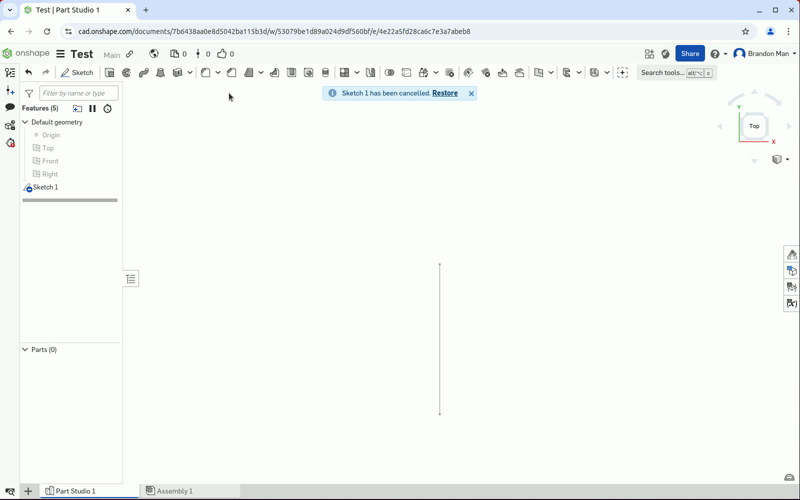
mouse_move(73, 352)
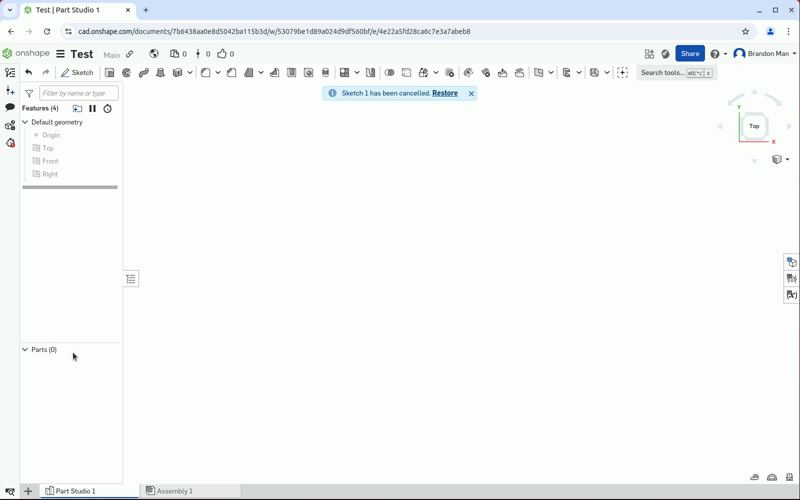
key(y)
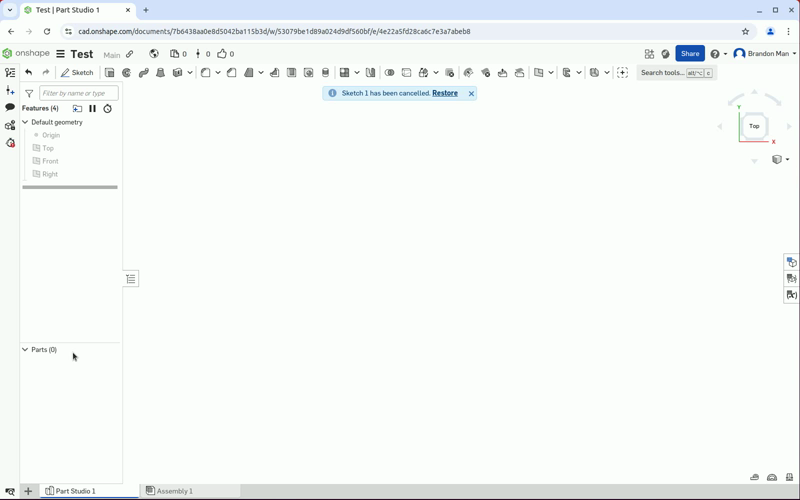
key(shift+p)
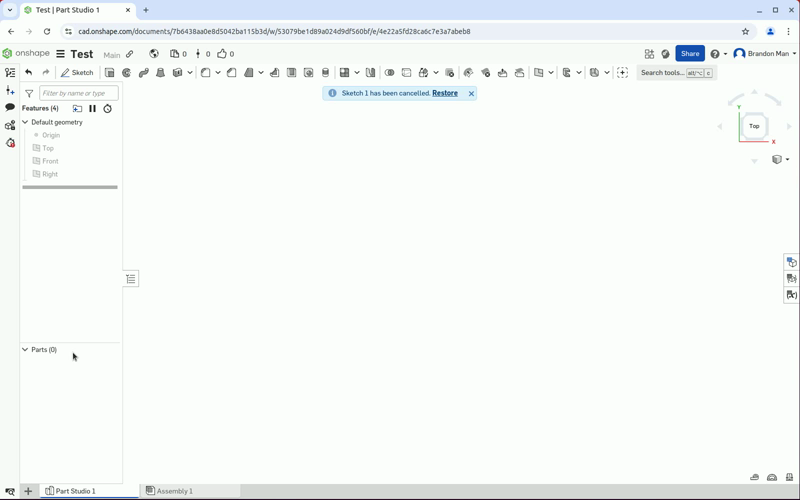
key(space)
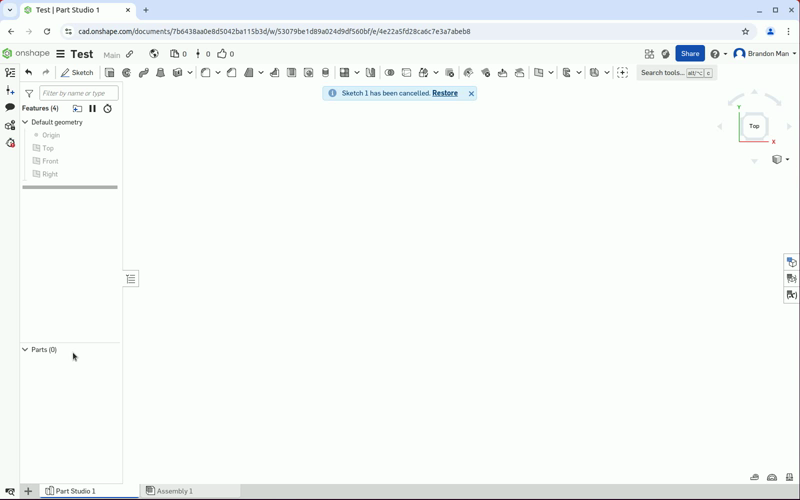
key_down(shift)
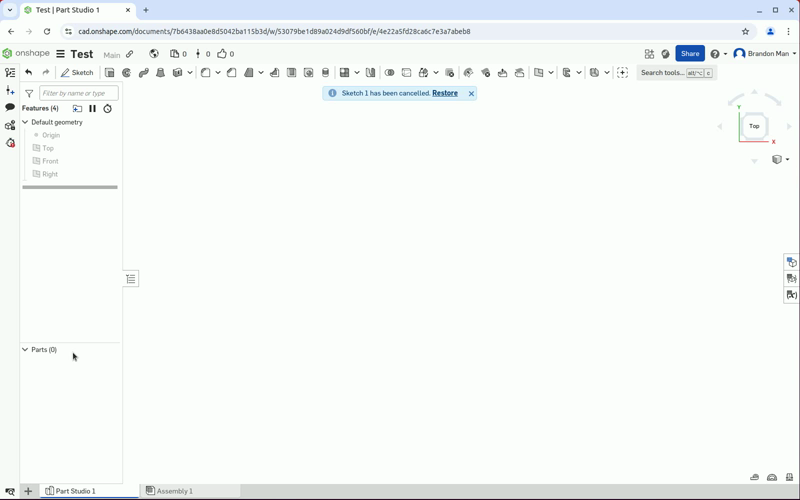
key(up)
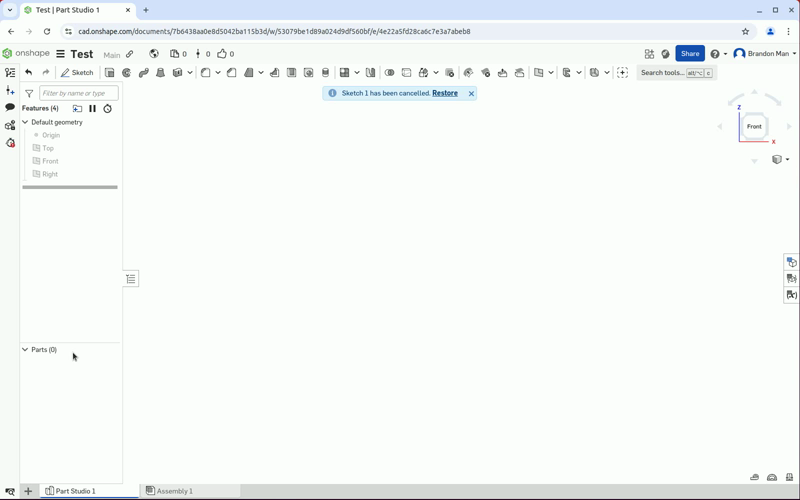
key_up(shift)
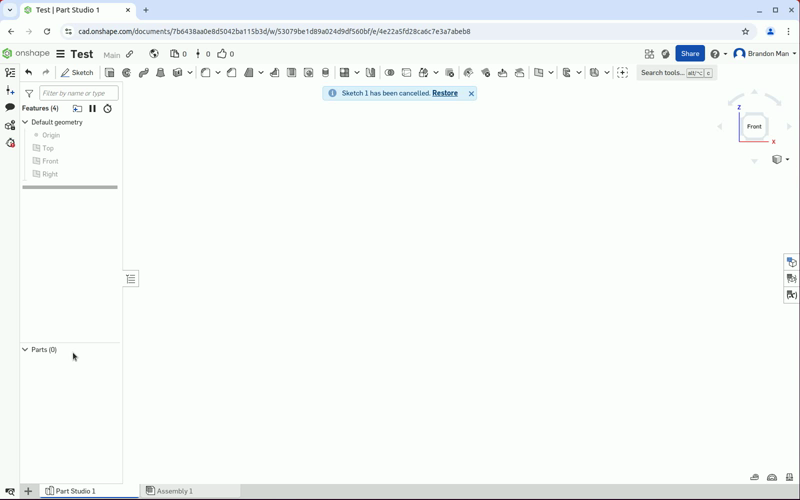
key(space)
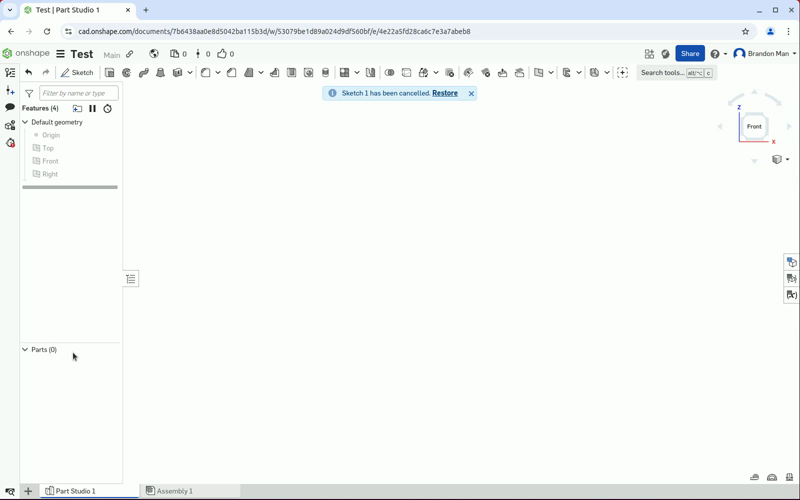
key_down(shift)
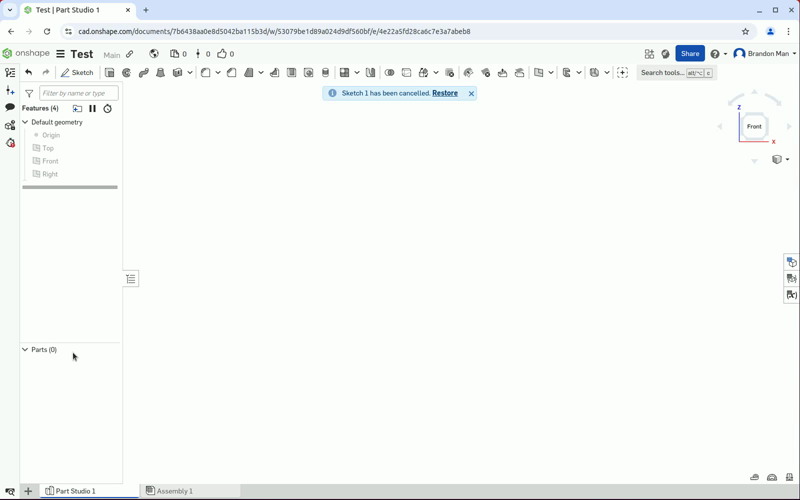
key(left)
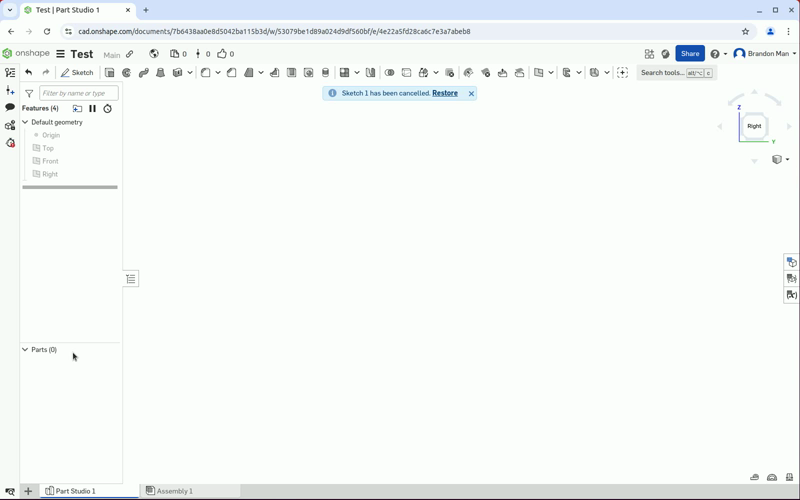
key_up(shift)
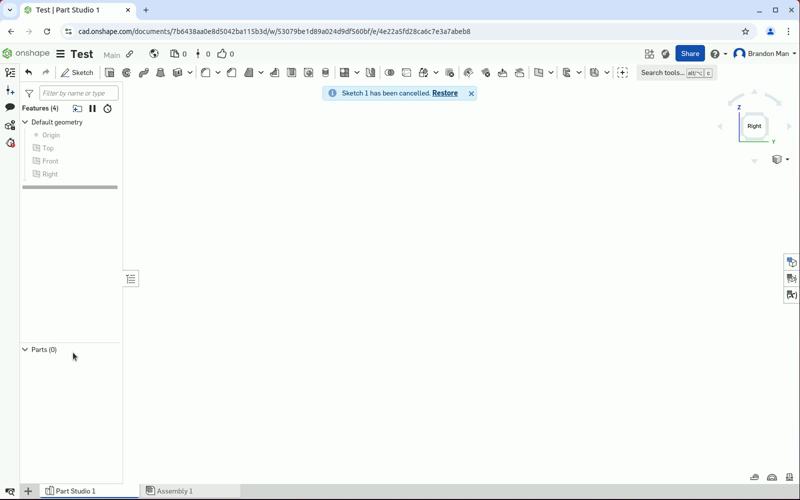
mouse_move(73, 352)
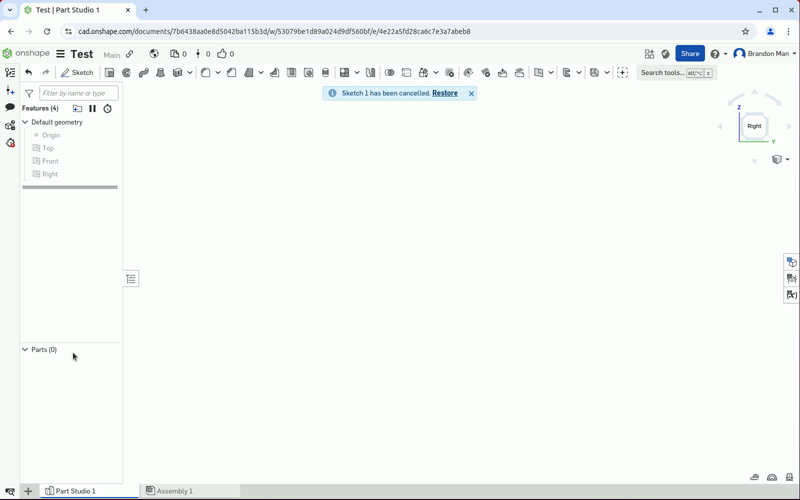
key(shift+y)
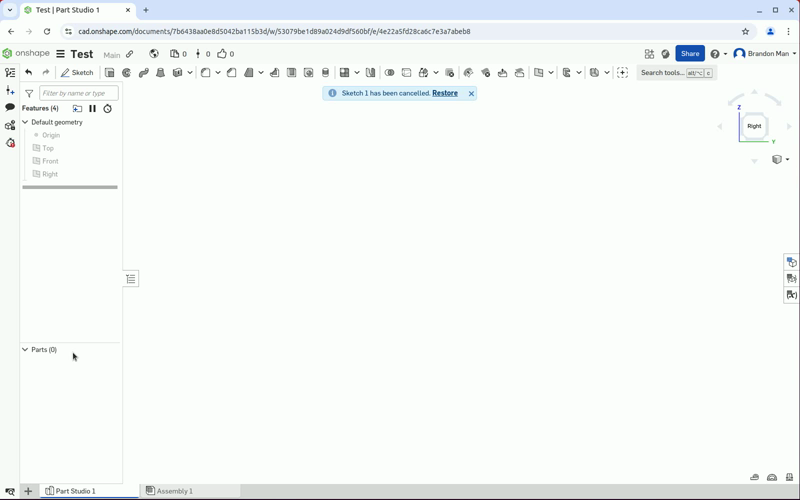
key(shift+s)
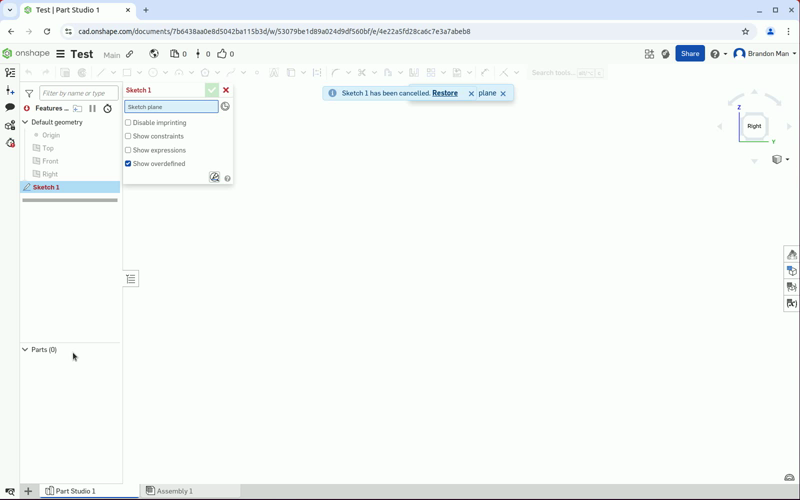
mouse_move(73, 176)
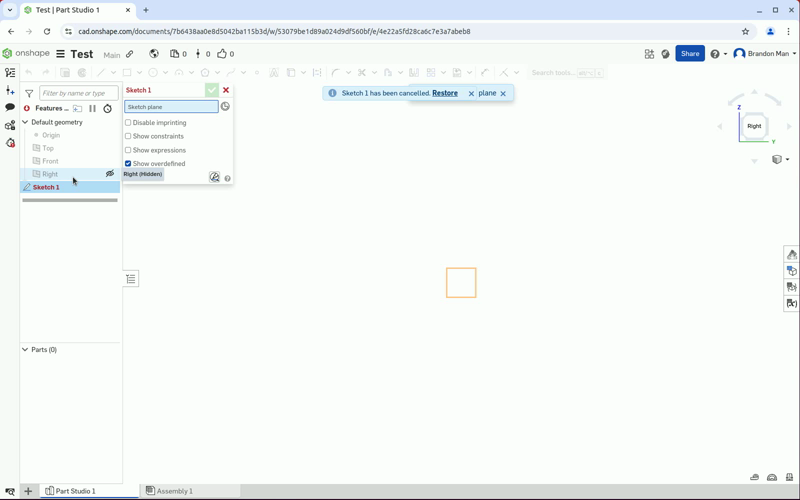
click(73, 176)
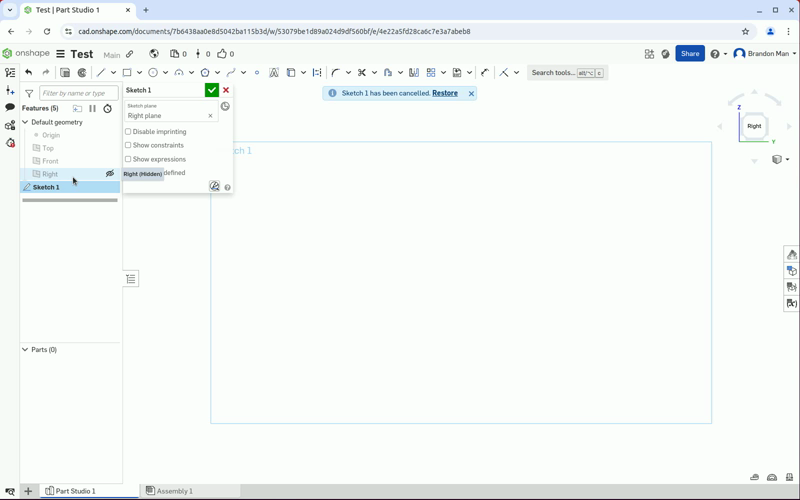
mouse_move(73, 352)
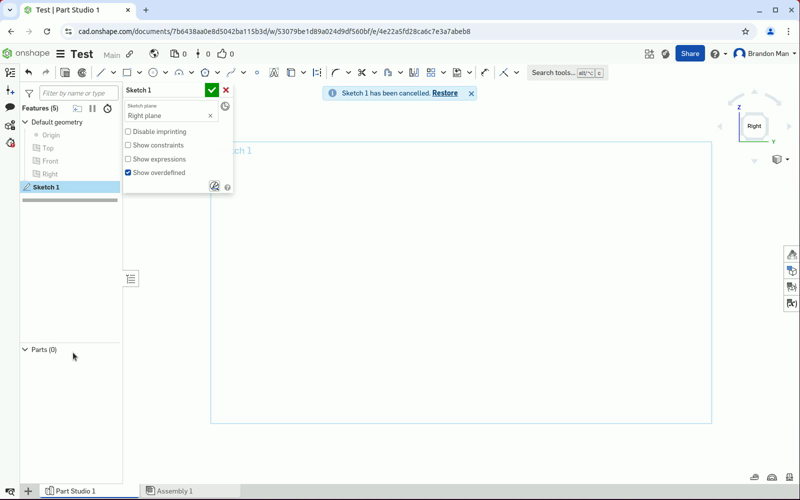
key(y)
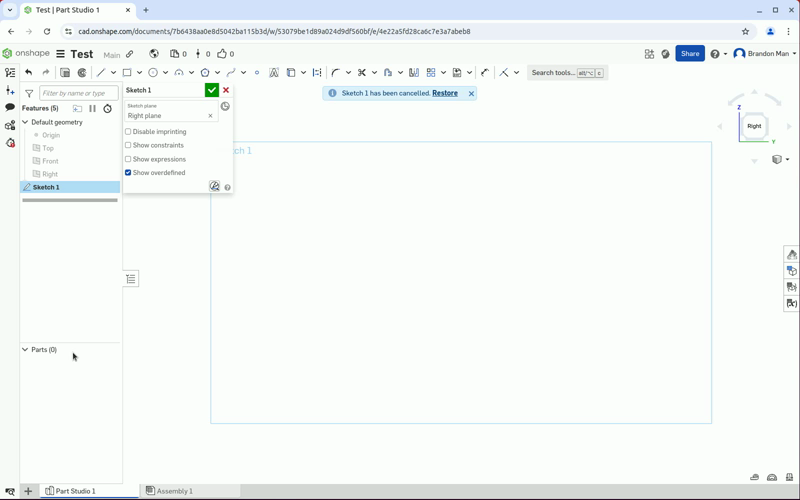
key(l)
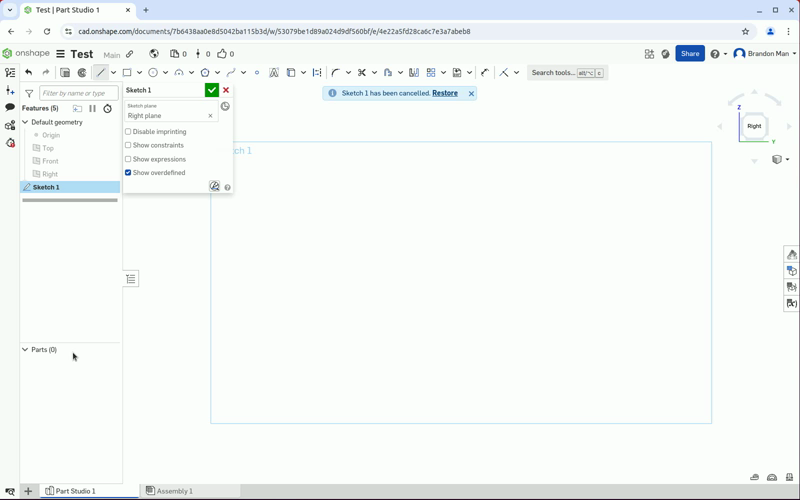
key_down(shift)
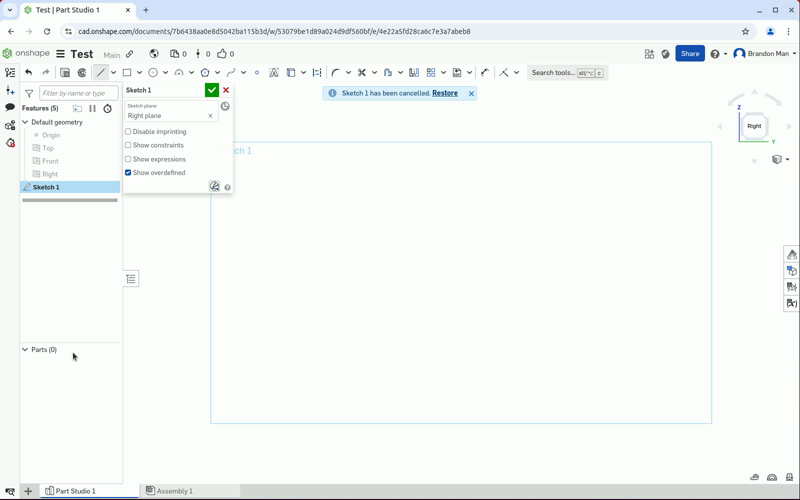
mouse_move(357, 282)
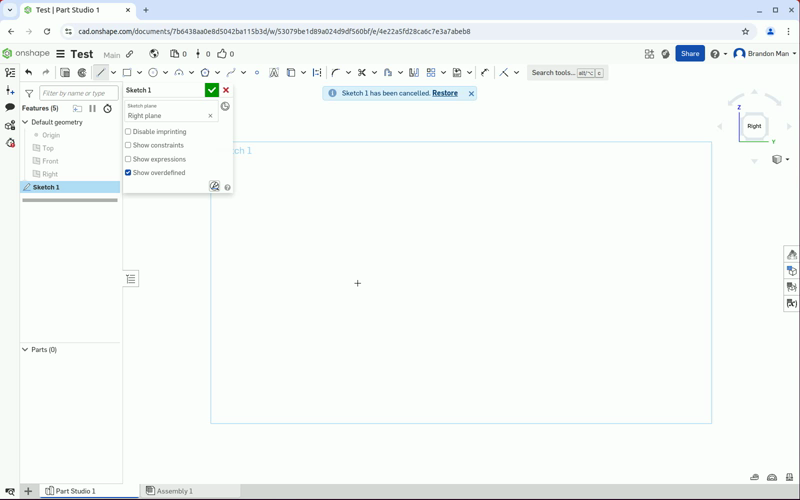
click(357, 282)
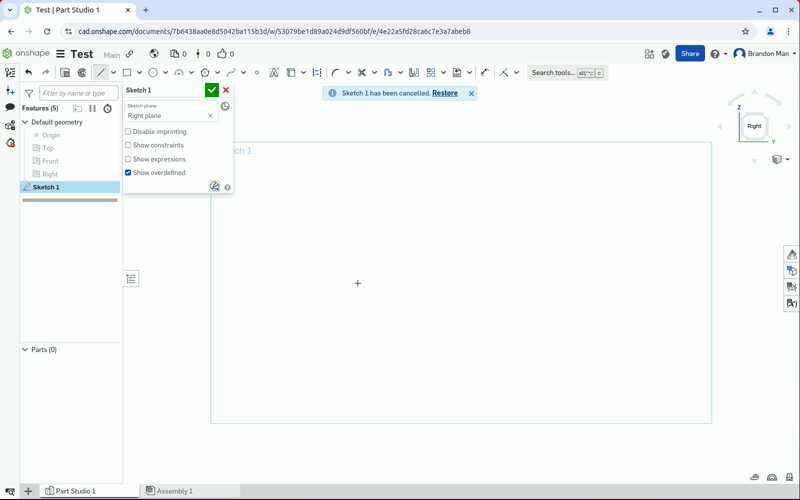
key_up(shift)
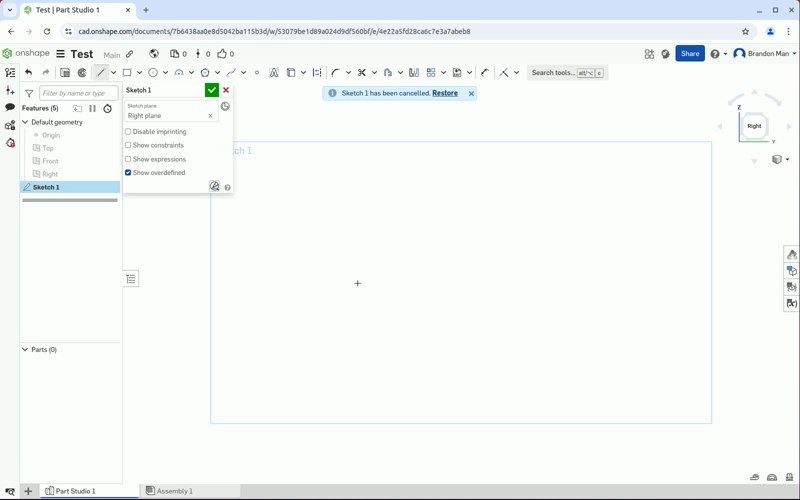
key_down(shift)
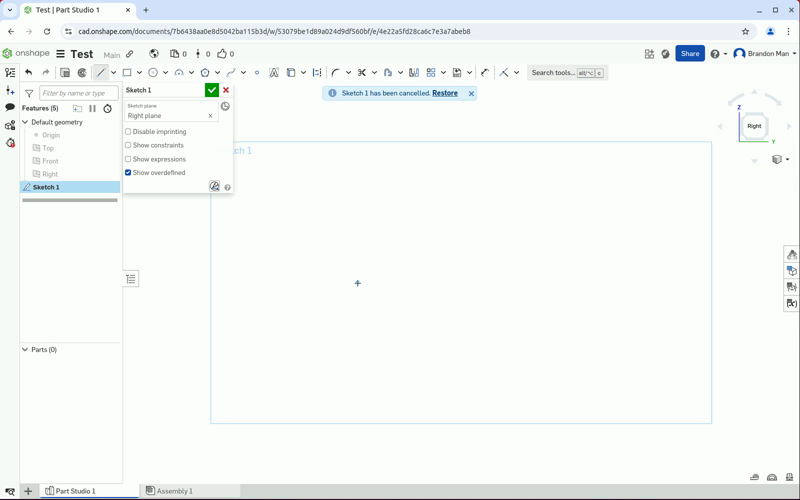
mouse_move(432, 282)
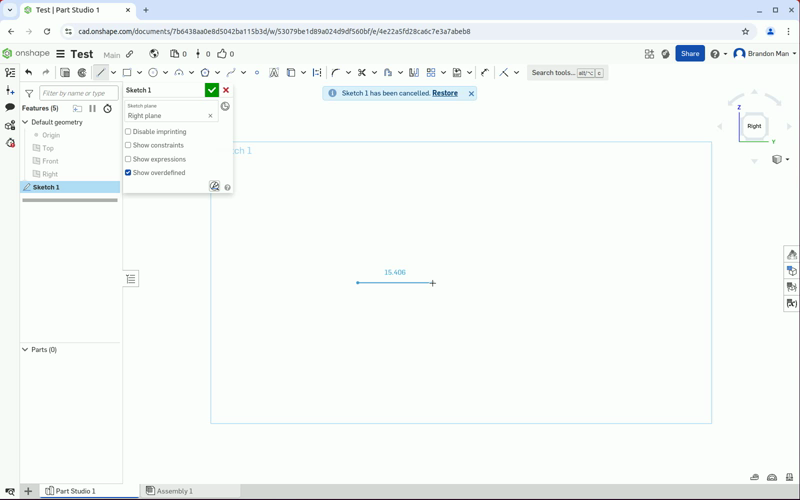
click(432, 282)
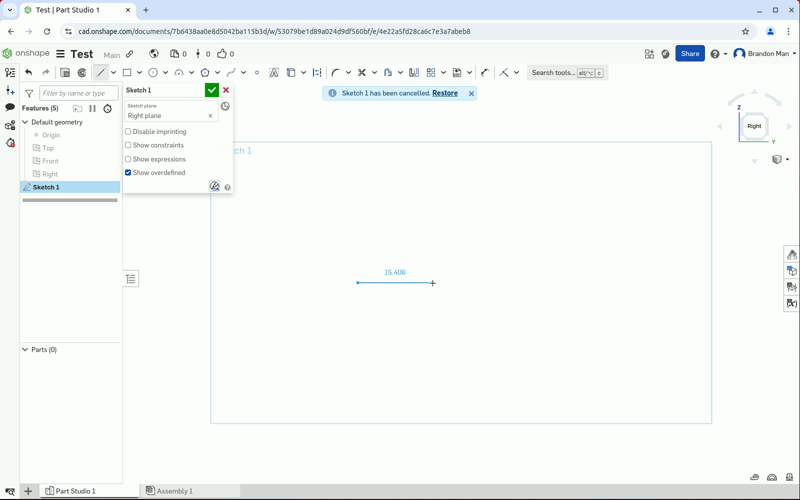
key_up(shift)
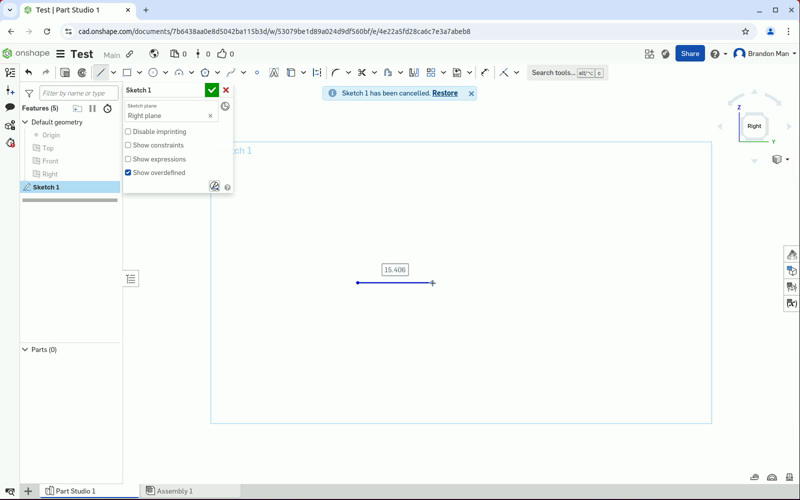
key_down(shift)
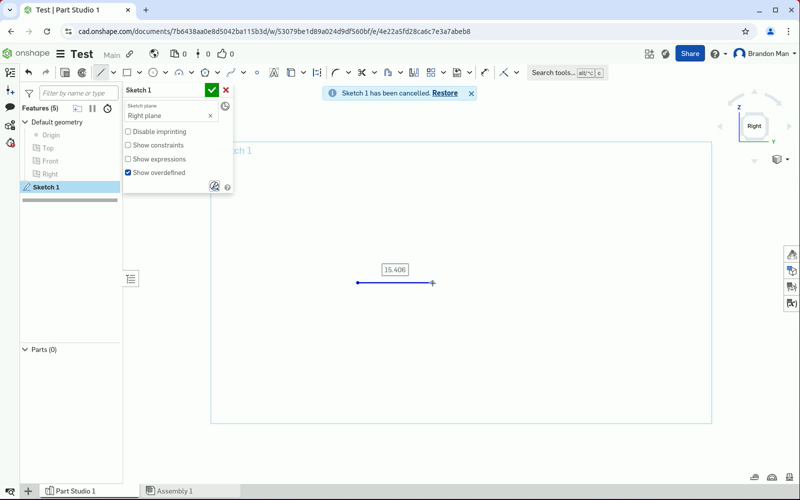
mouse_move(462, 282)
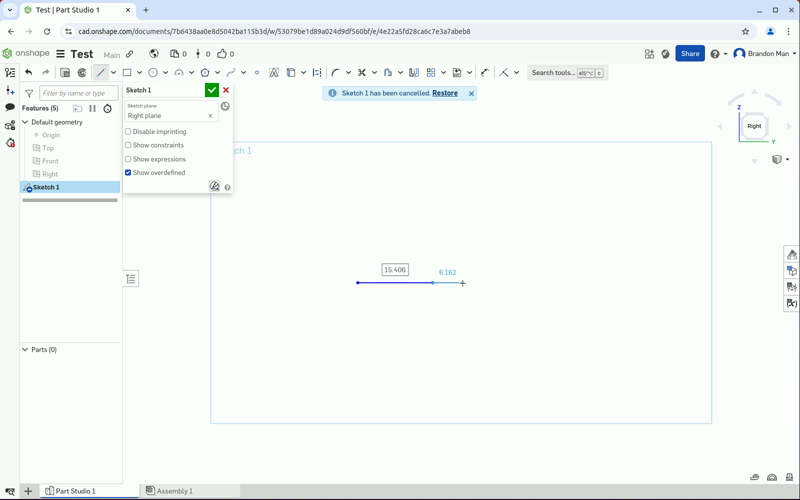
mouse_move(432, 254)
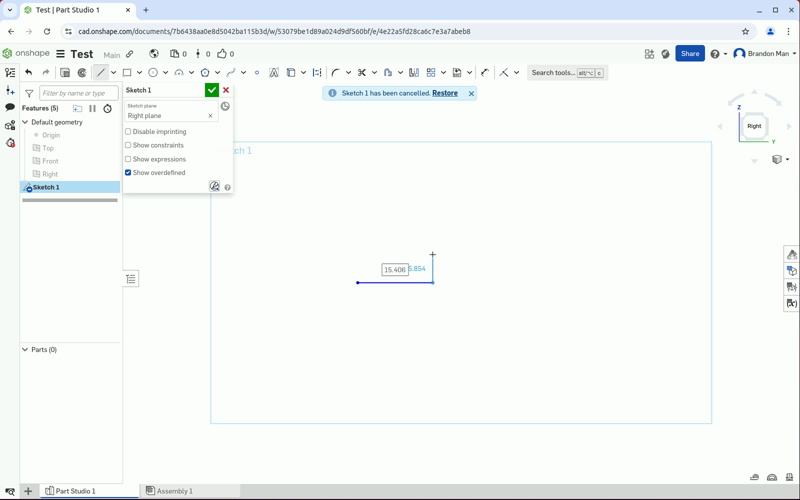
click(432, 254)
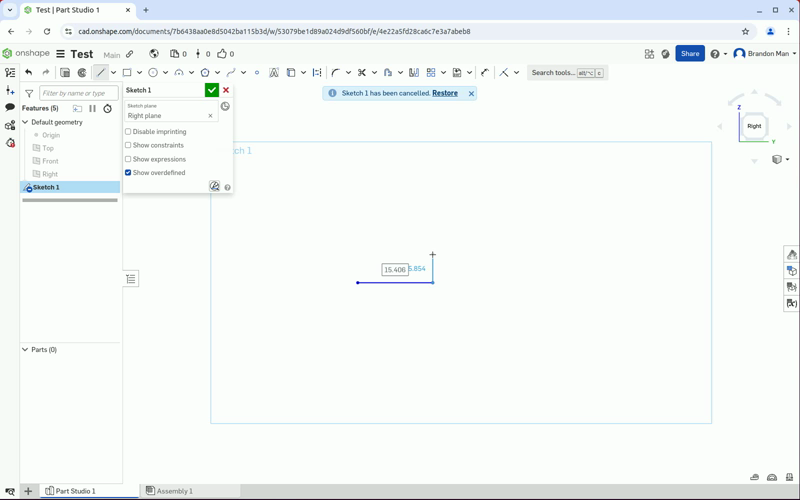
key_up(shift)
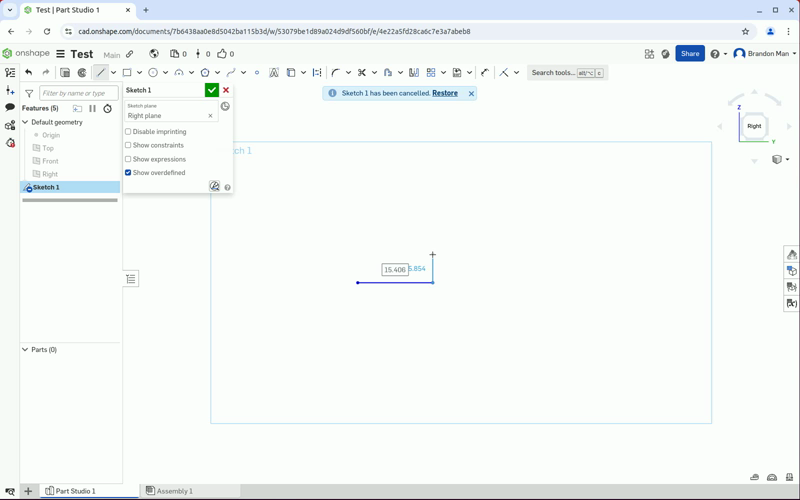
key_down(shift)
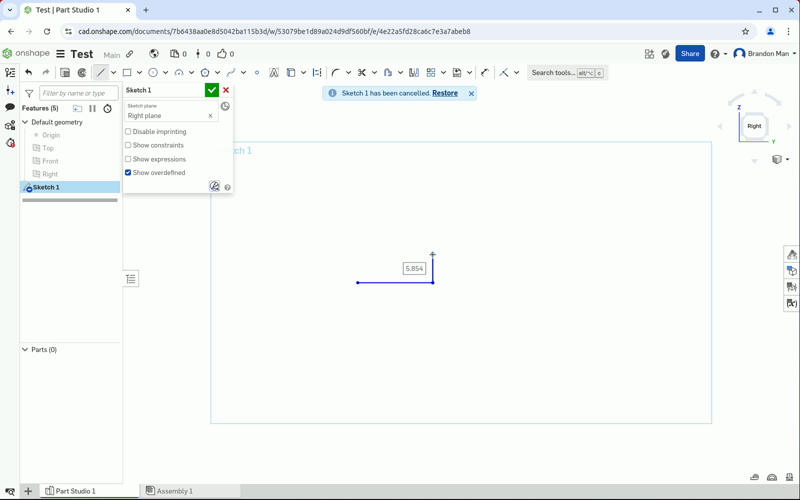
mouse_move(357, 254)
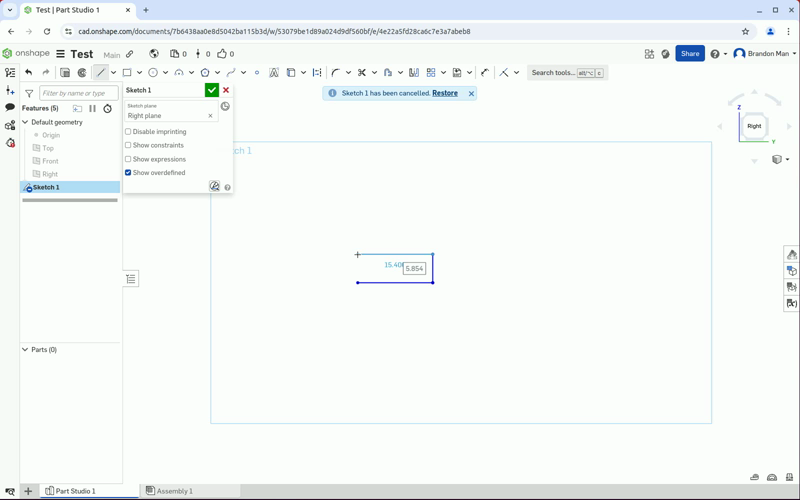
click(357, 254)
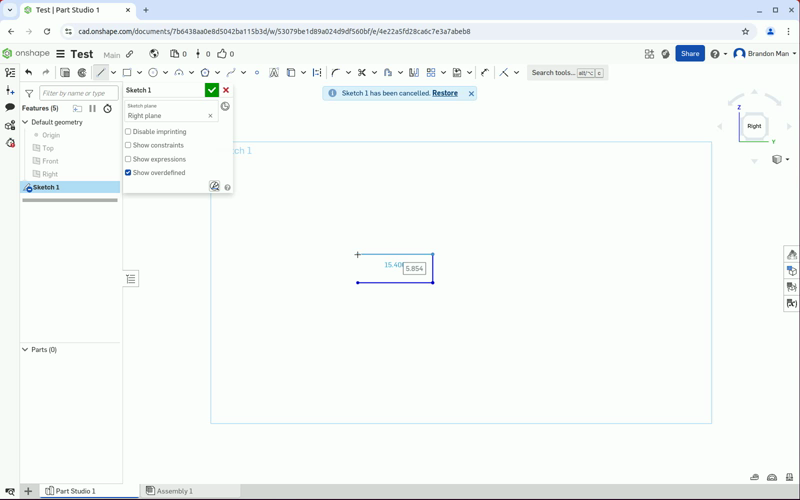
key_up(shift)
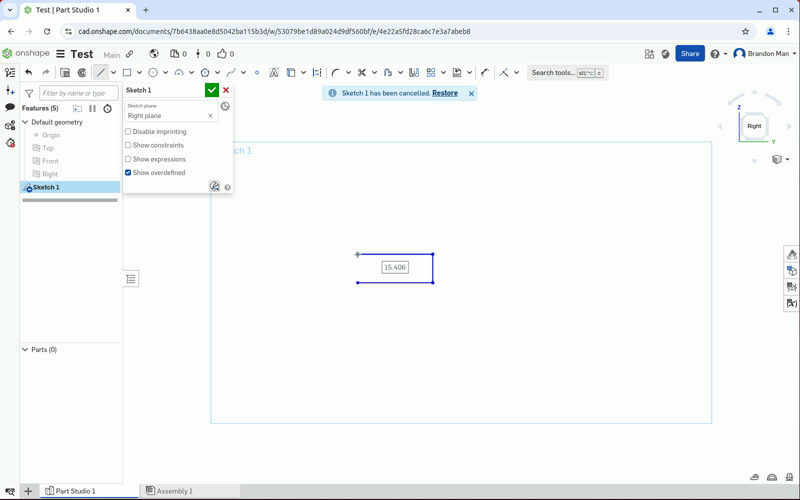
mouse_move(387, 254)
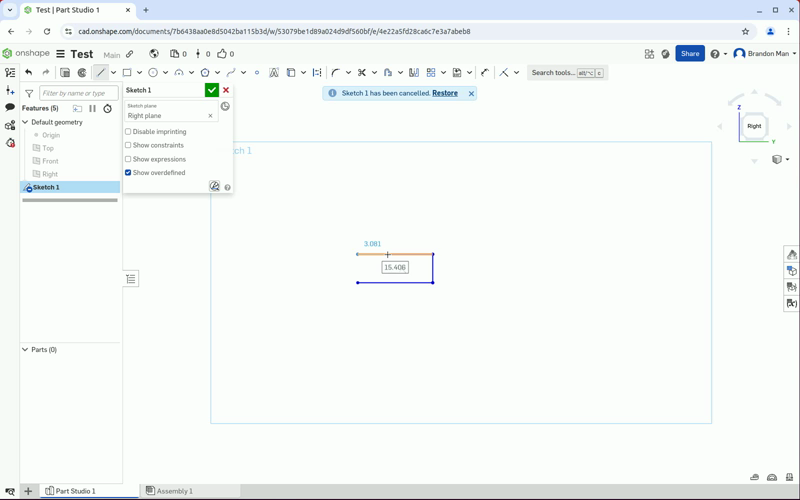
key_down(shift)
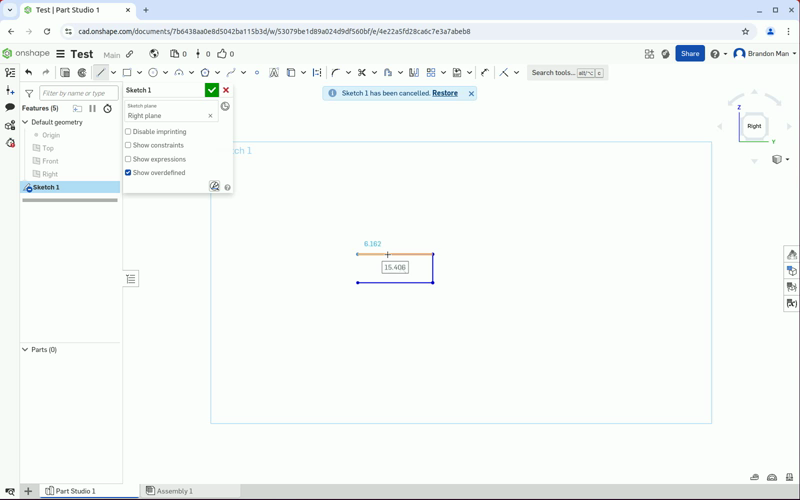
mouse_move(357, 282)
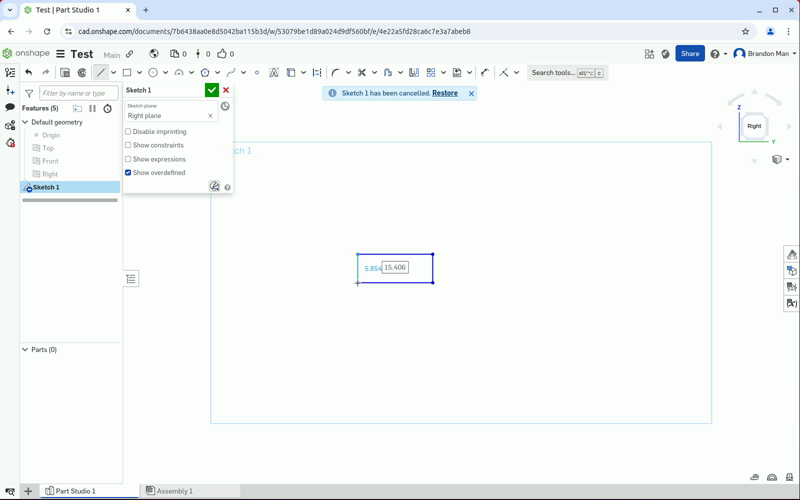
key_up(shift)
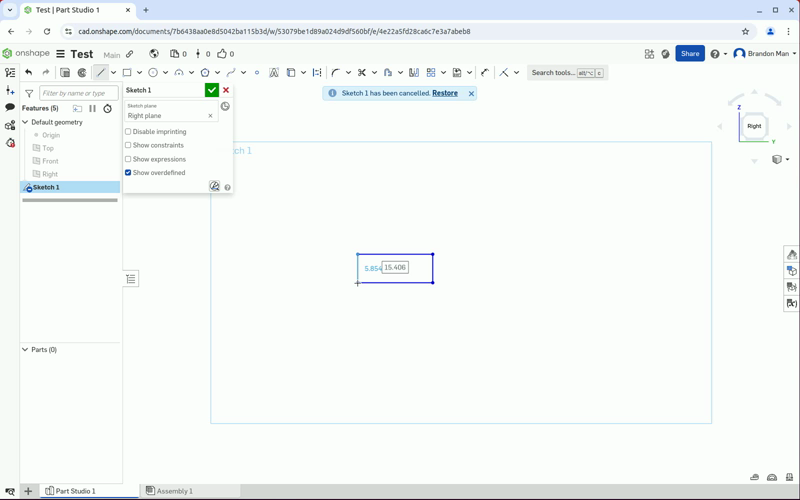
click(357, 282)
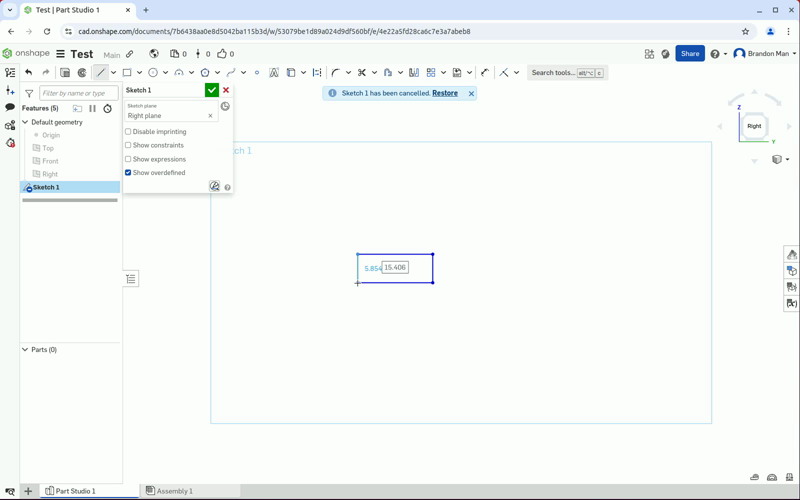
key(esc)
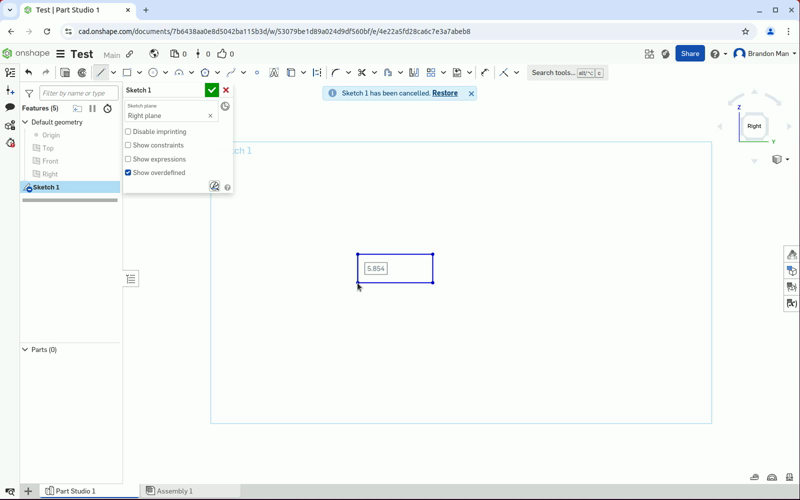
mouse_move(393, 276)
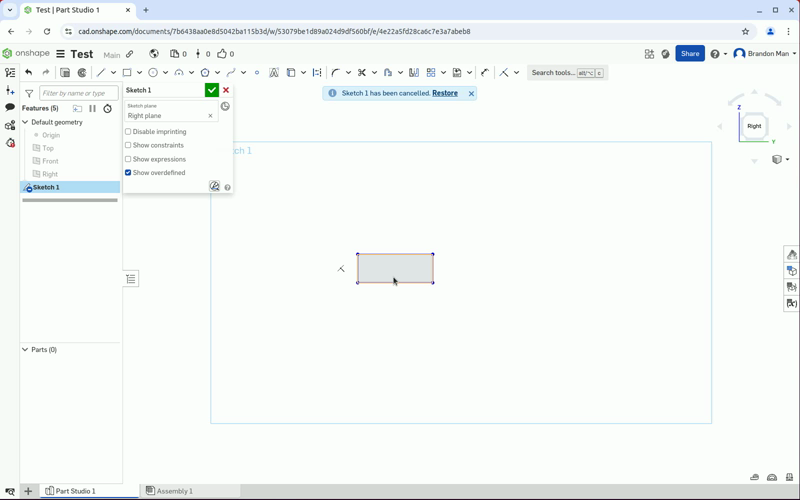
click(393, 276)
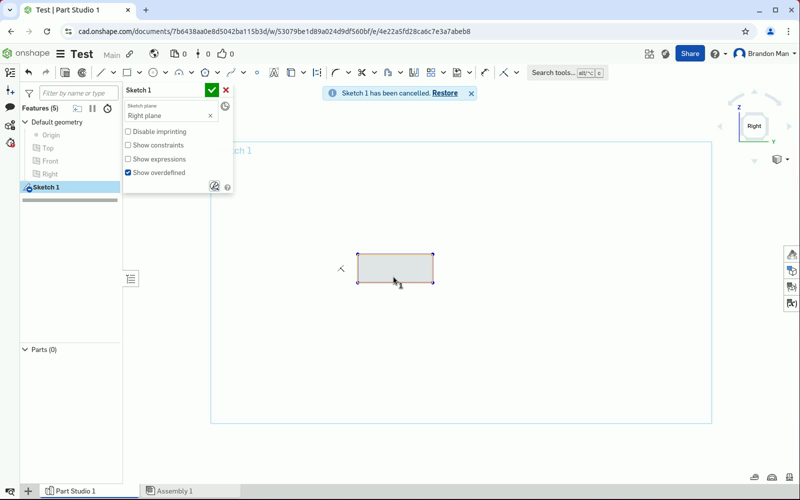
mouse_move(73, 352)
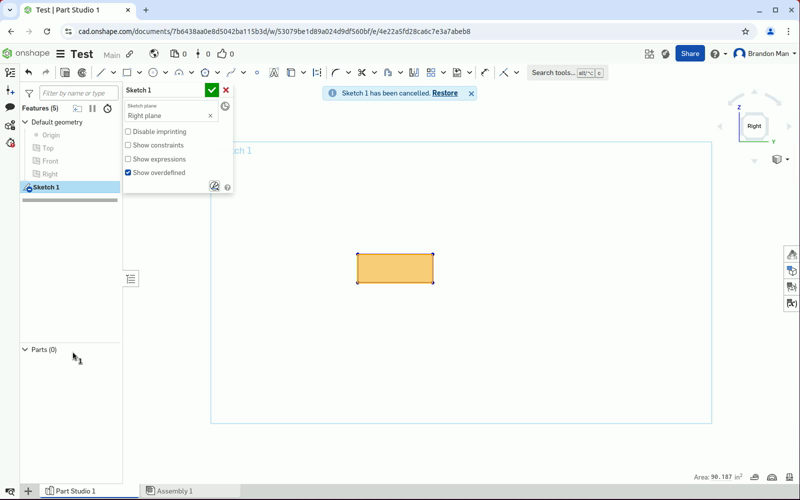
key(shift+y)
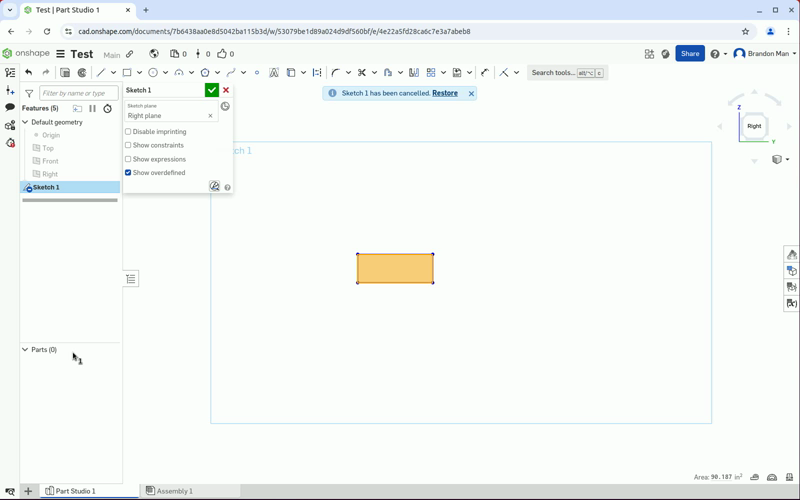
key(shift+e)
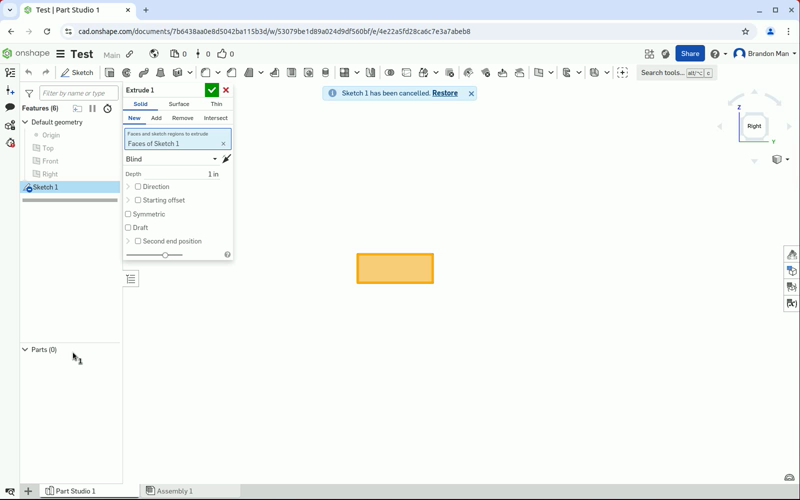
mouse_move(143, 106)
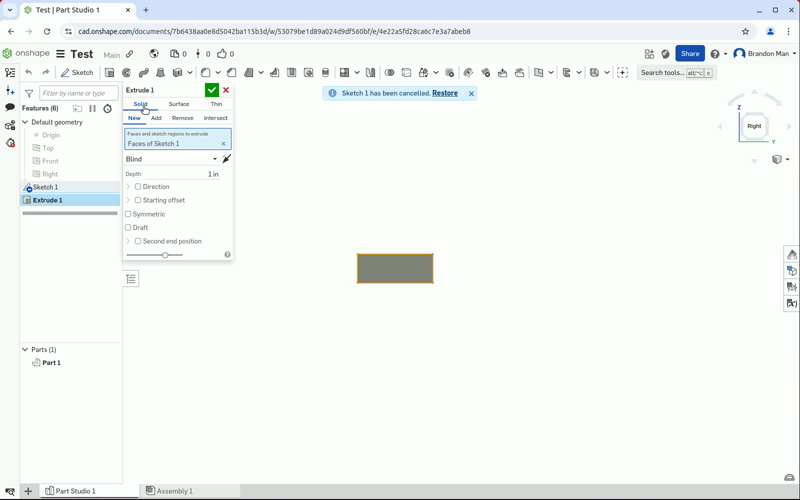
click(143, 106)
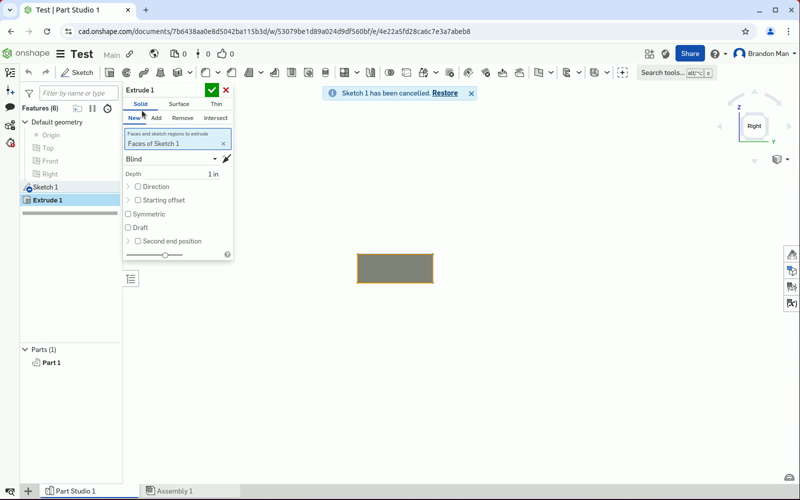
mouse_move(137, 120)
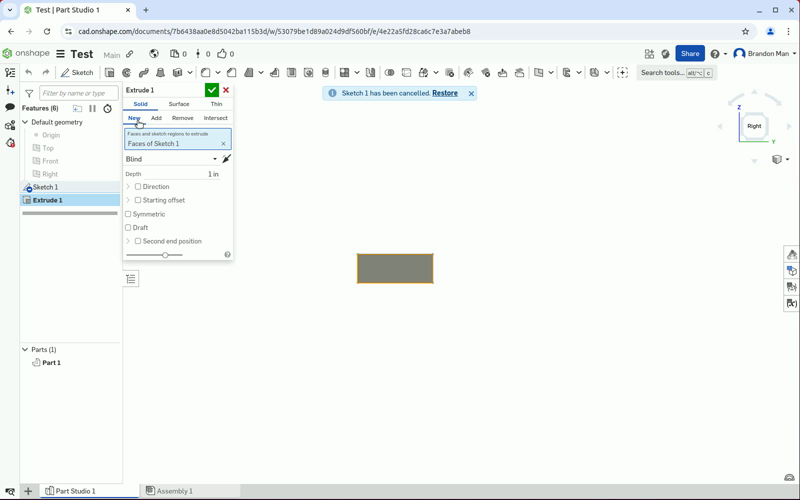
click(137, 120)
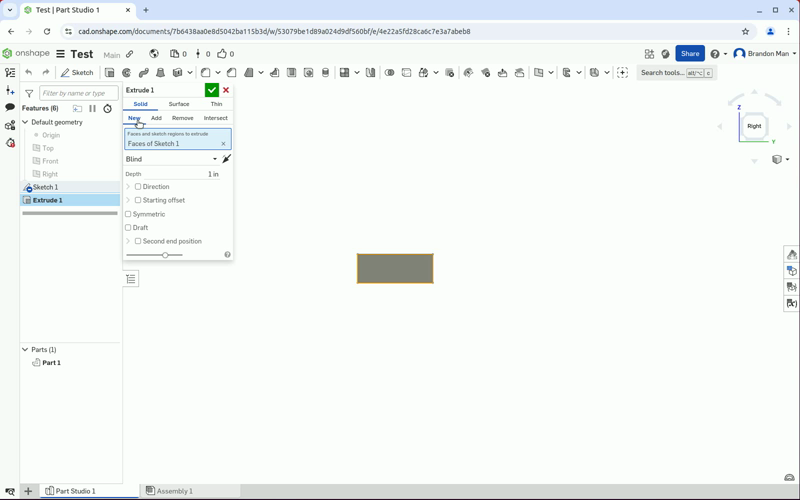
key(tab, 4)
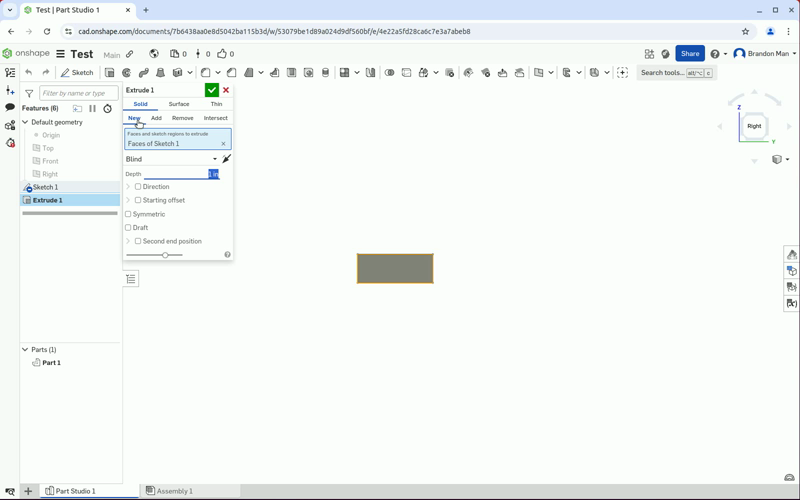
text(23.108)
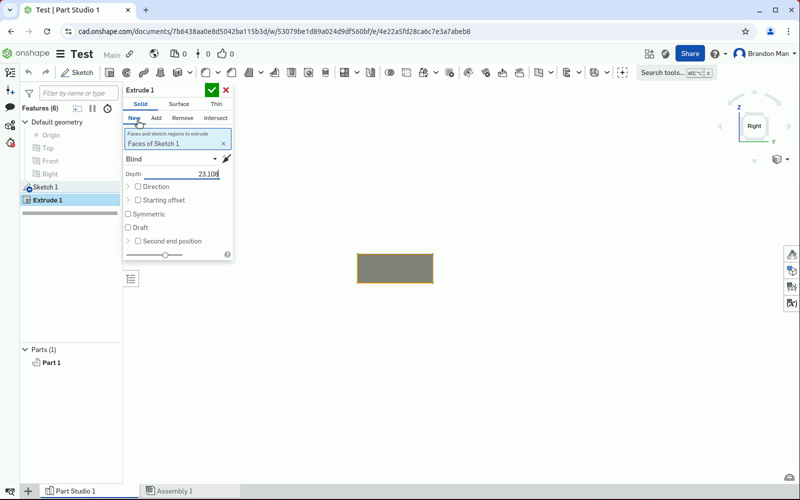
key(enter)
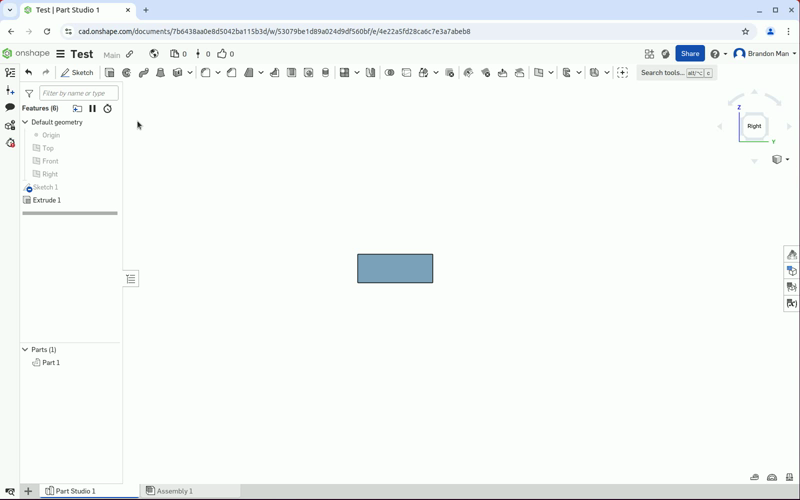
key(shift+h)
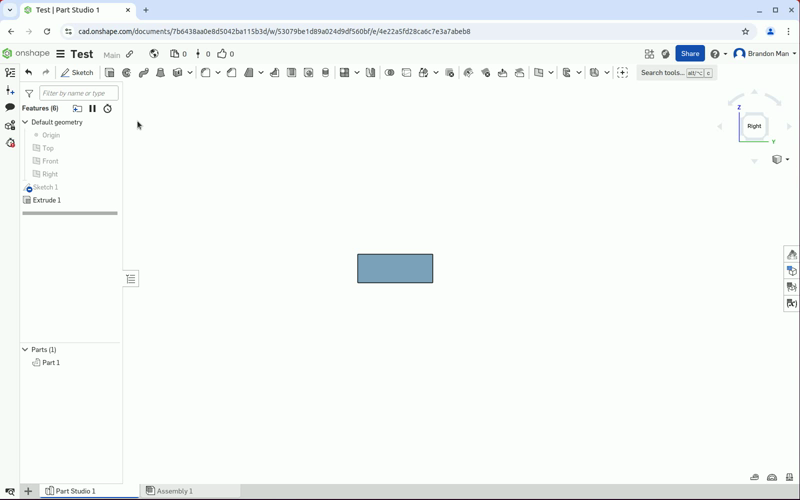
key(shift+h)
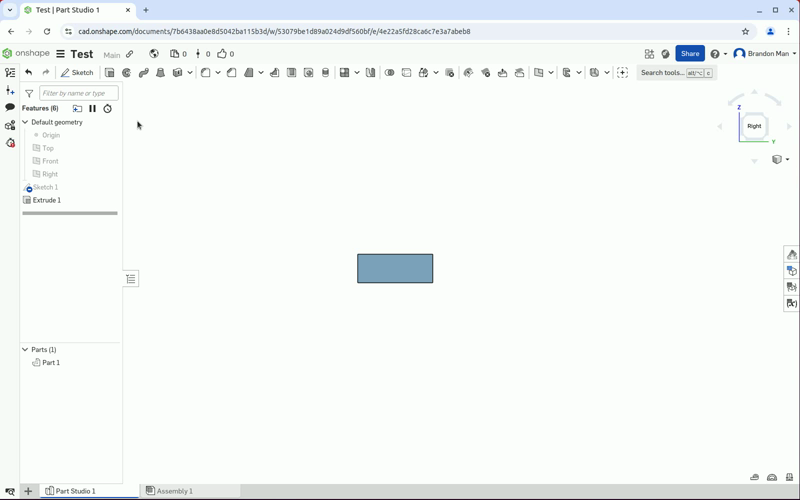
mouse_move(73, 189)
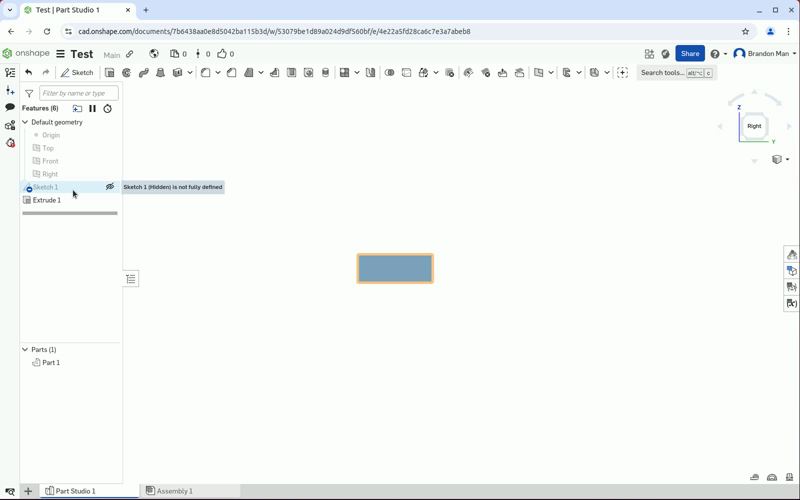
click(73, 189)
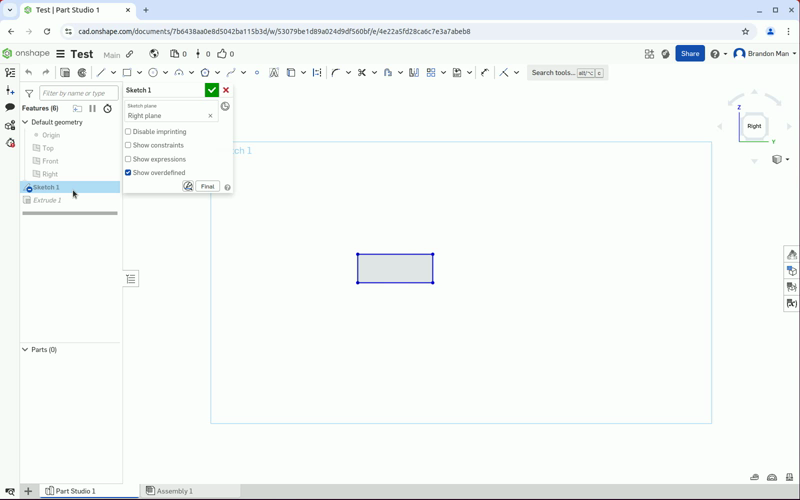
mouse_move(229, 92)
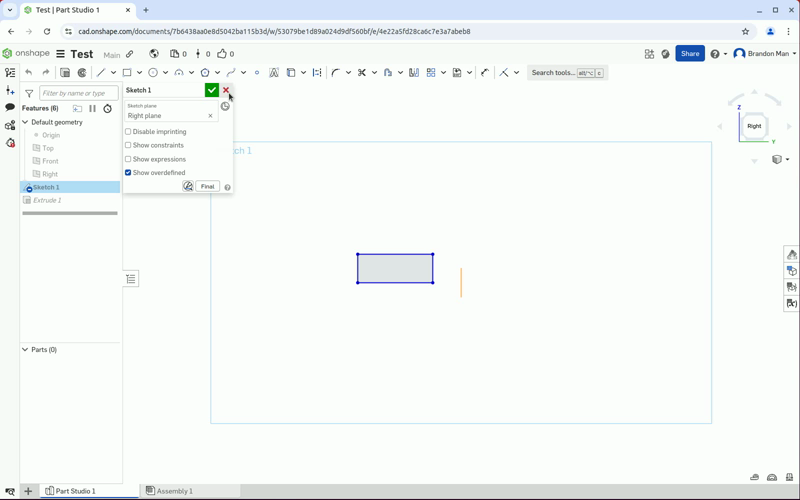
click(229, 92)
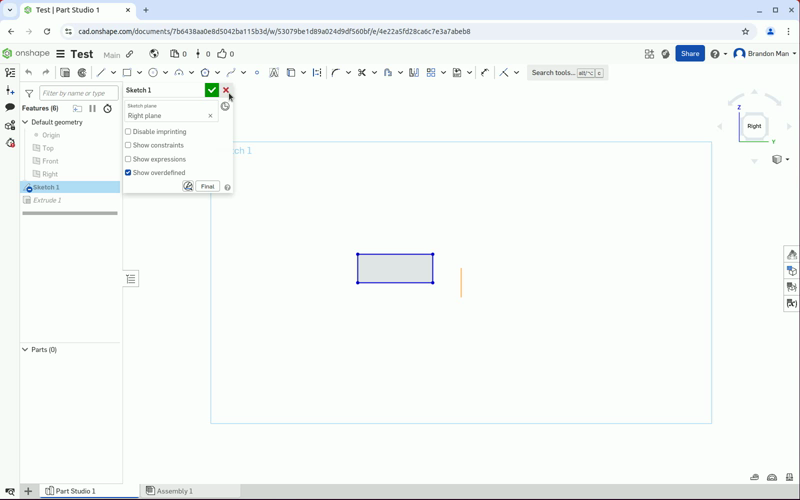
key(shift+s)
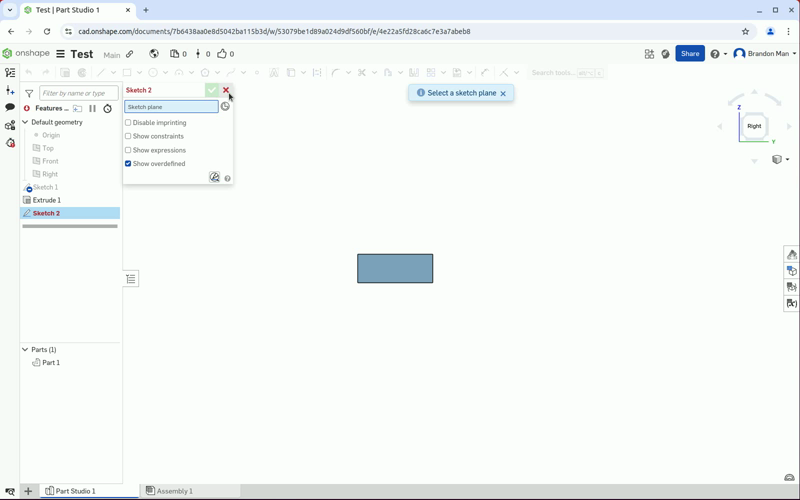
mouse_move(73, 176)
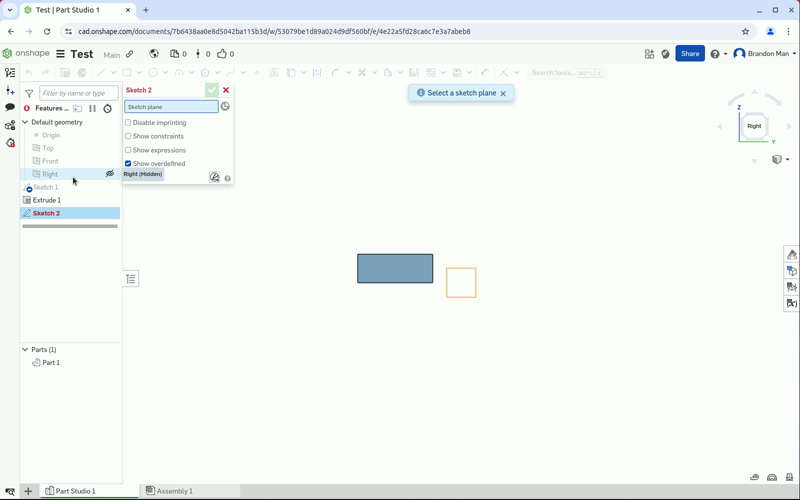
click(73, 176)
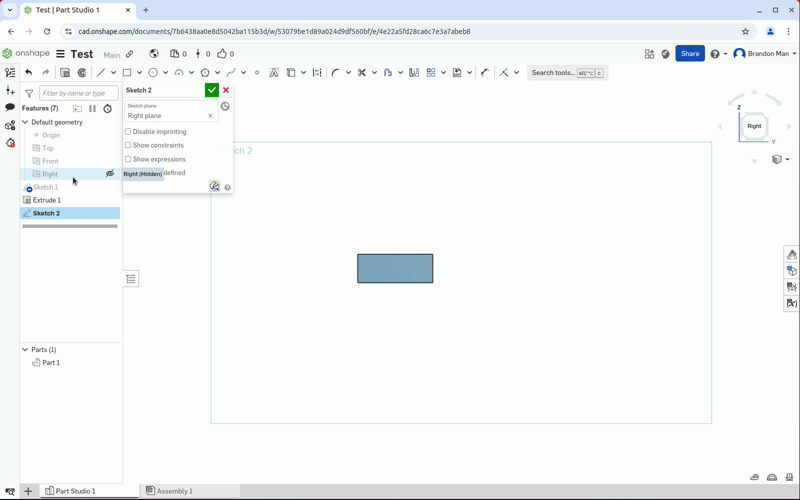
mouse_move(73, 352)
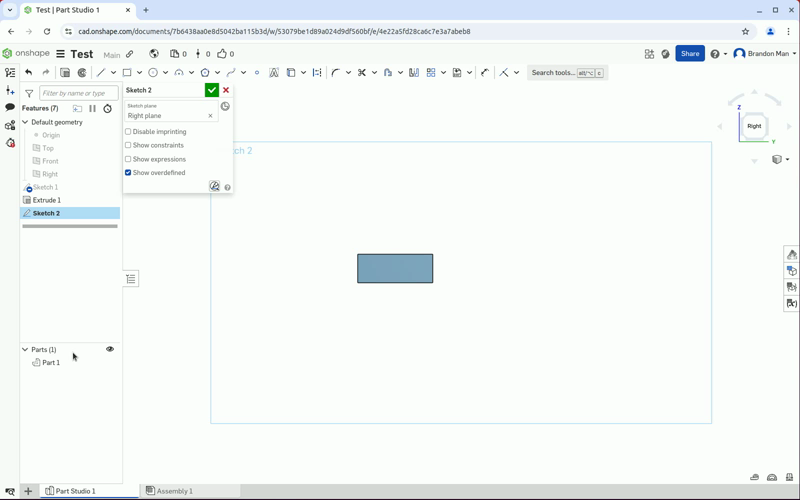
key(y)
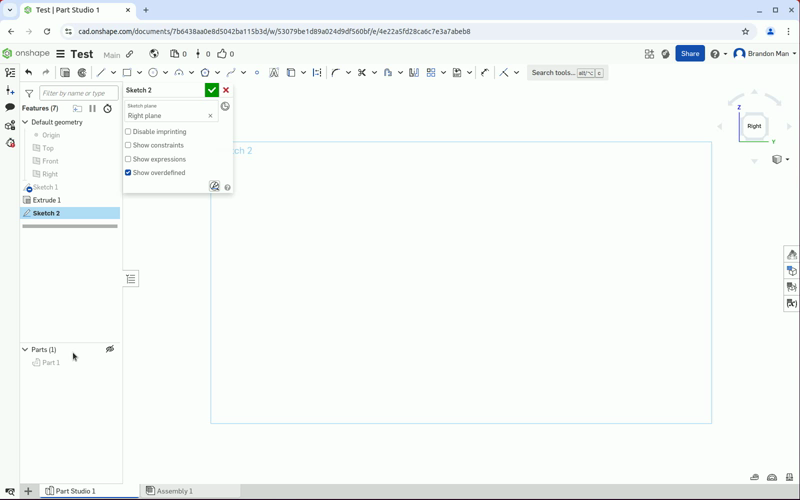
key(l)
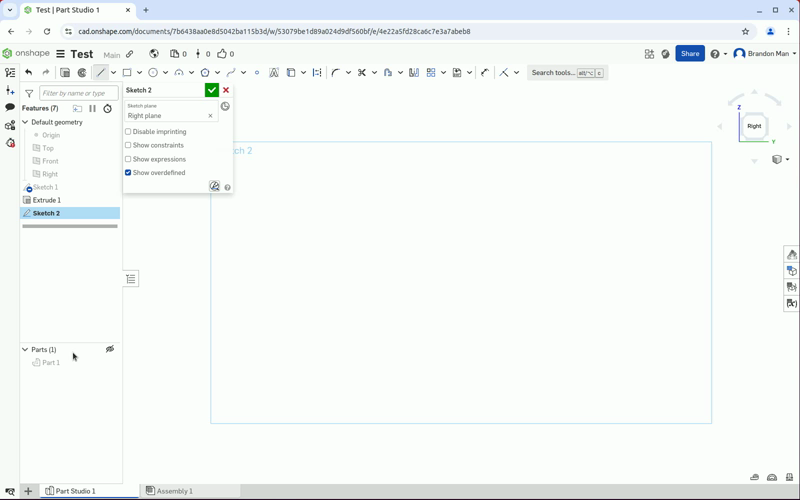
key_down(shift)
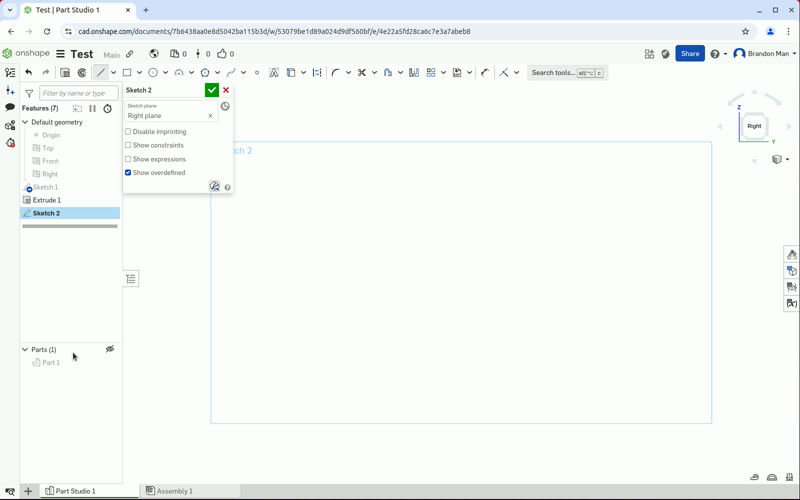
mouse_move(357, 217)
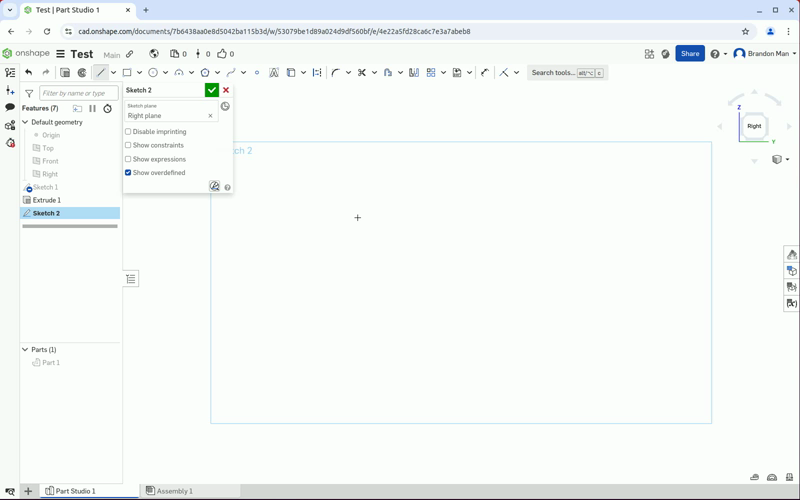
click(357, 217)
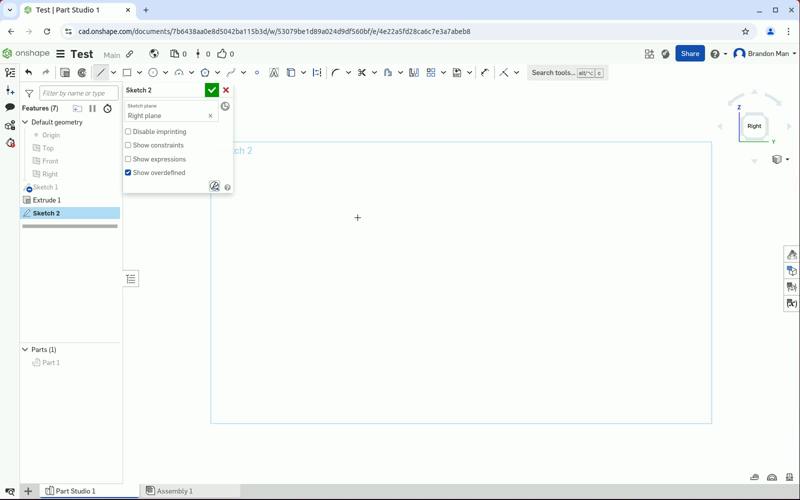
key_up(shift)
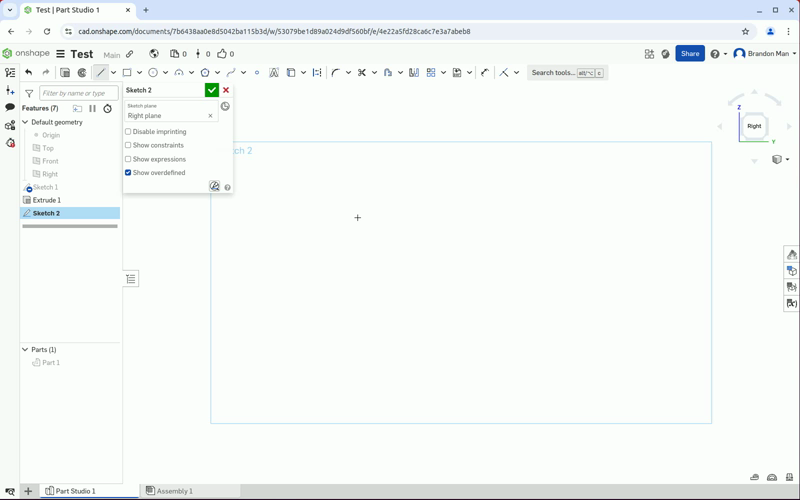
key_down(shift)
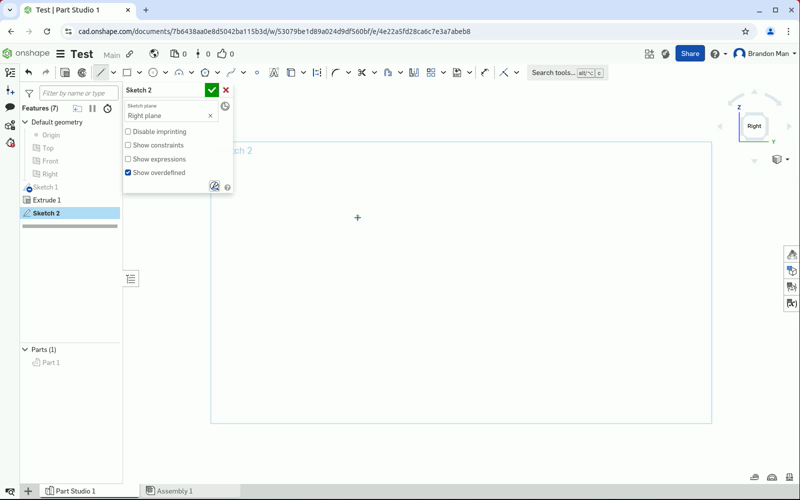
mouse_move(432, 217)
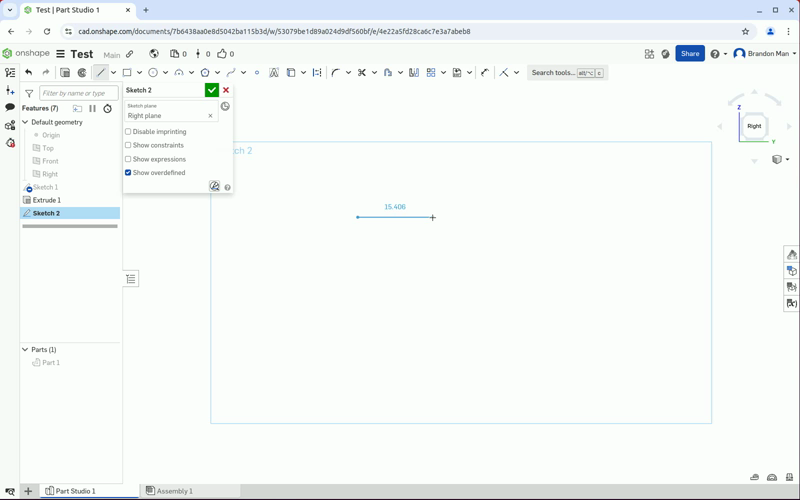
click(432, 217)
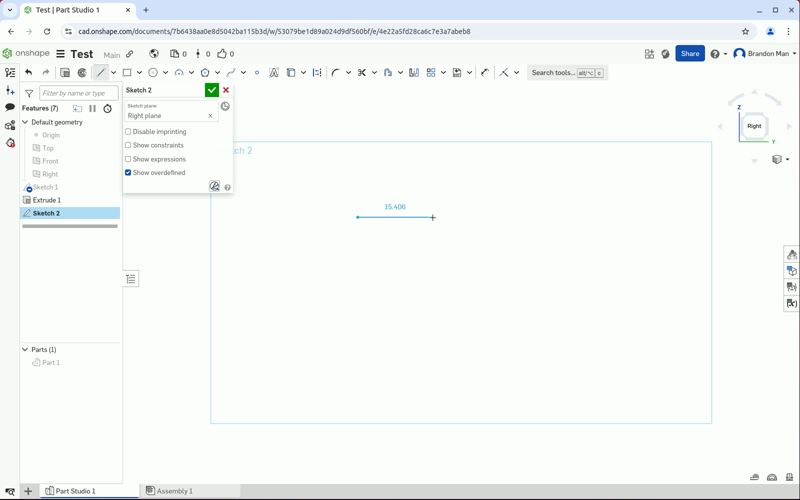
key_up(shift)
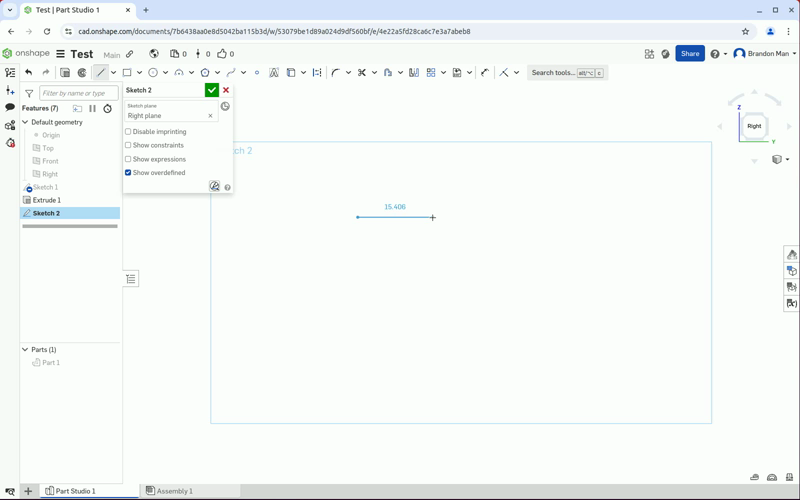
key_down(shift)
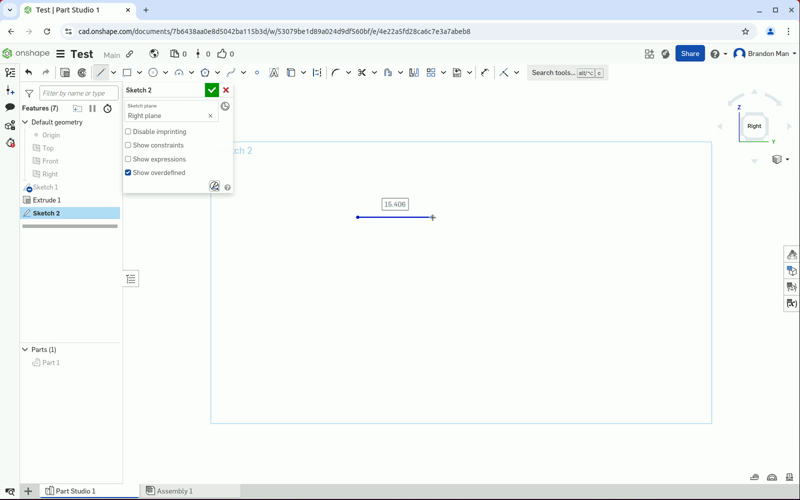
mouse_move(462, 217)
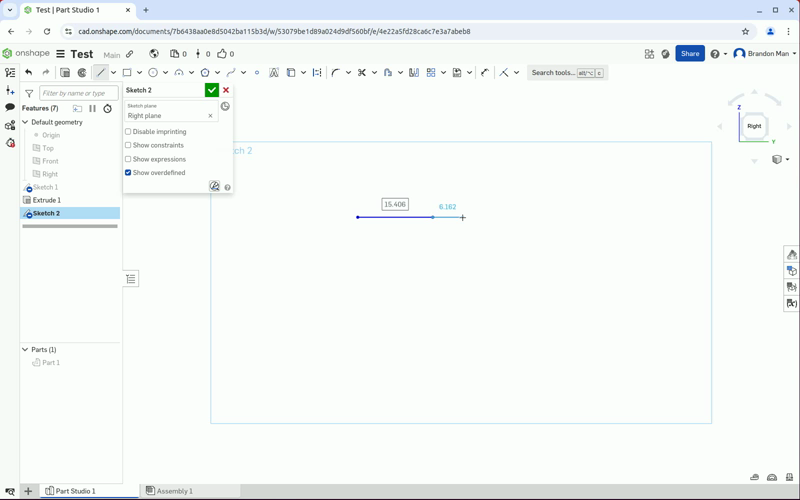
mouse_move(432, 230)
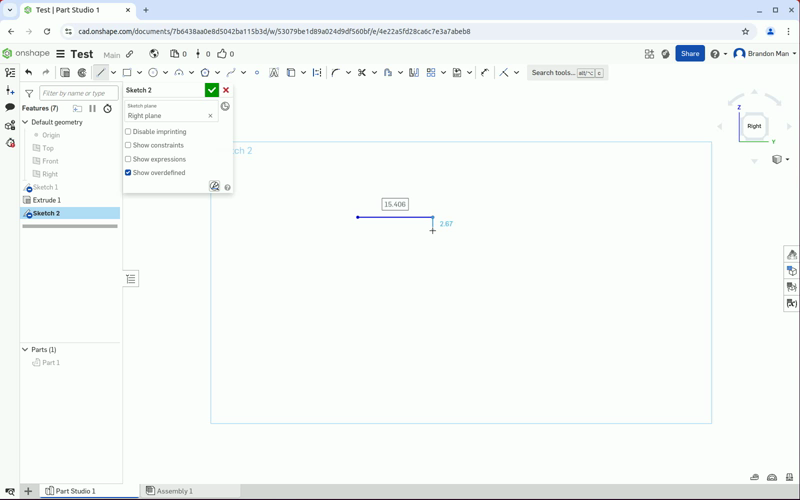
click(432, 230)
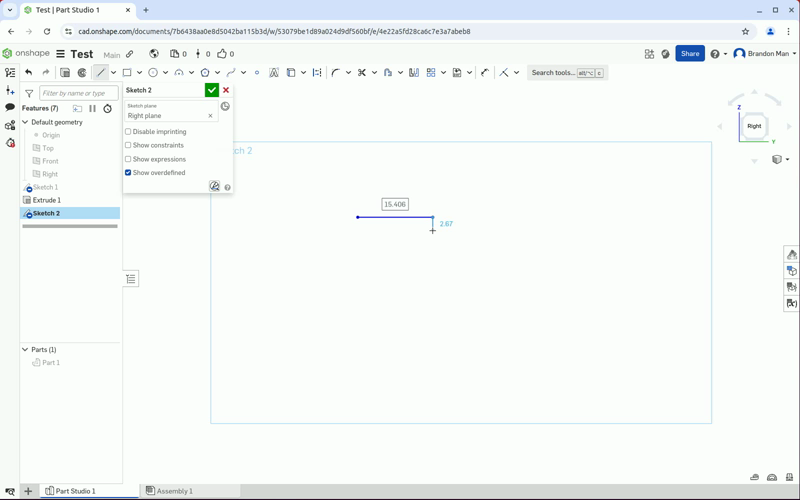
key_up(shift)
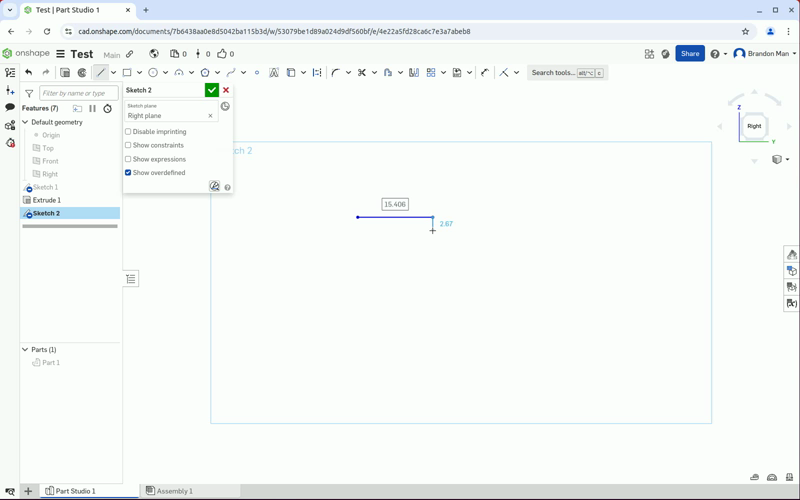
key_down(shift)
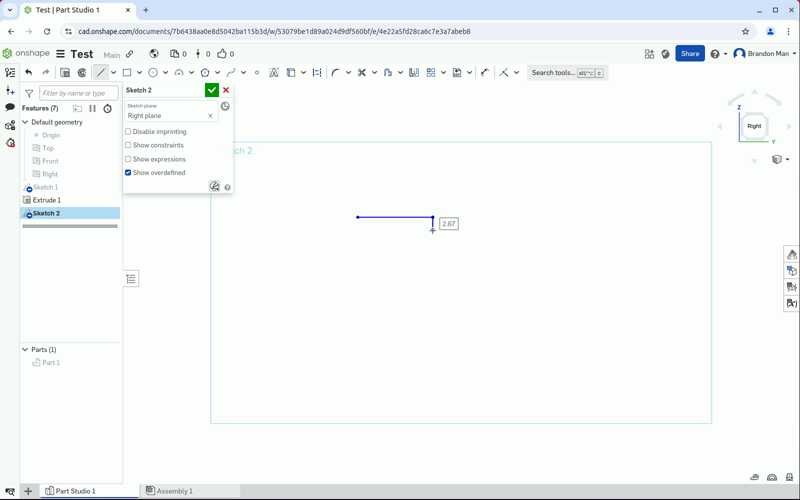
mouse_move(462, 230)
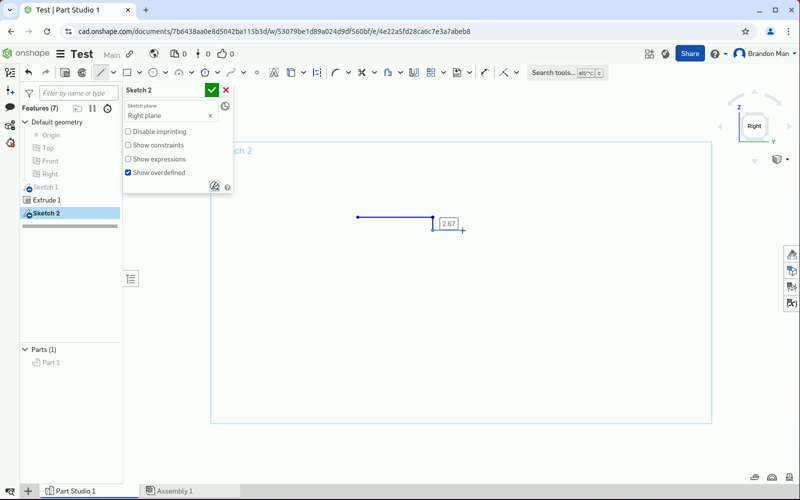
mouse_move(460, 230)
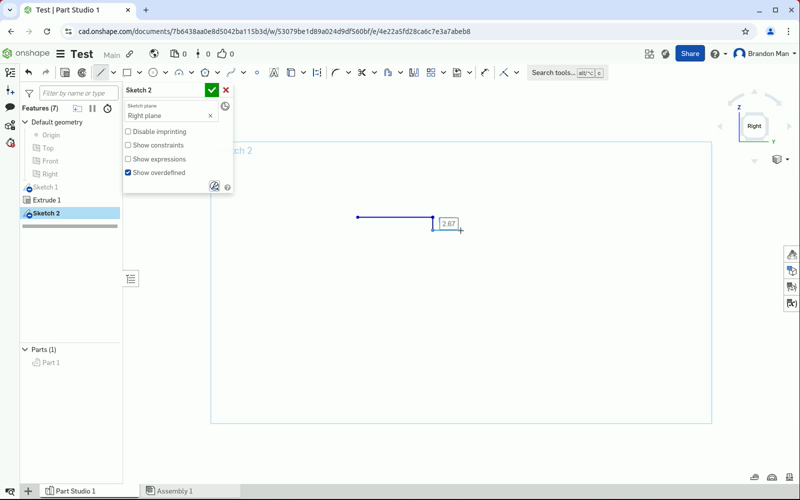
click(460, 230)
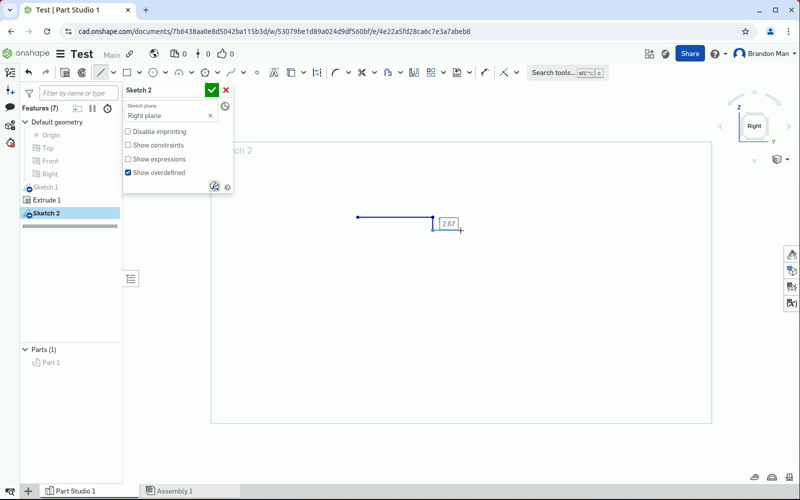
key_up(shift)
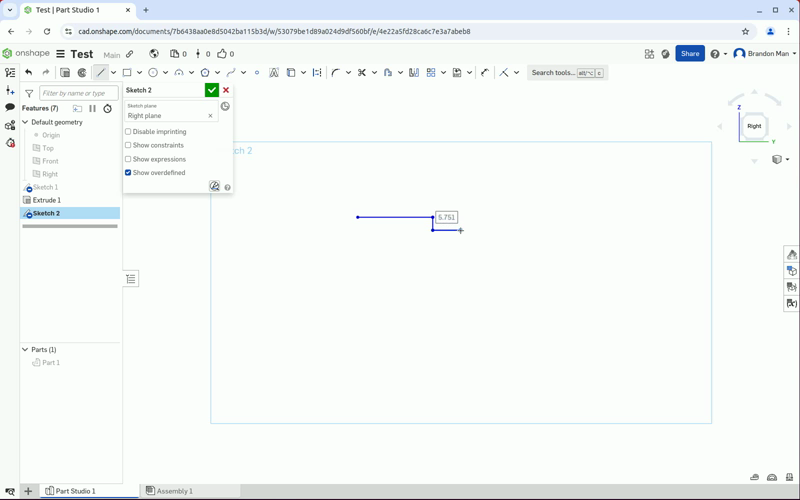
key_down(shift)
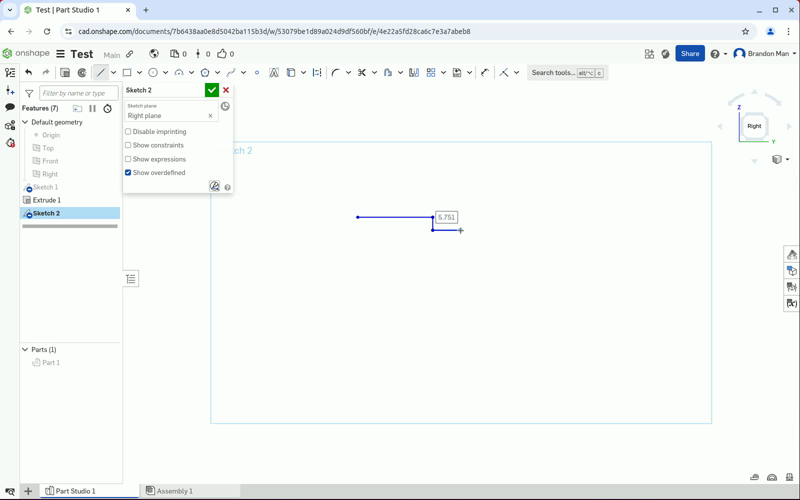
mouse_move(490, 230)
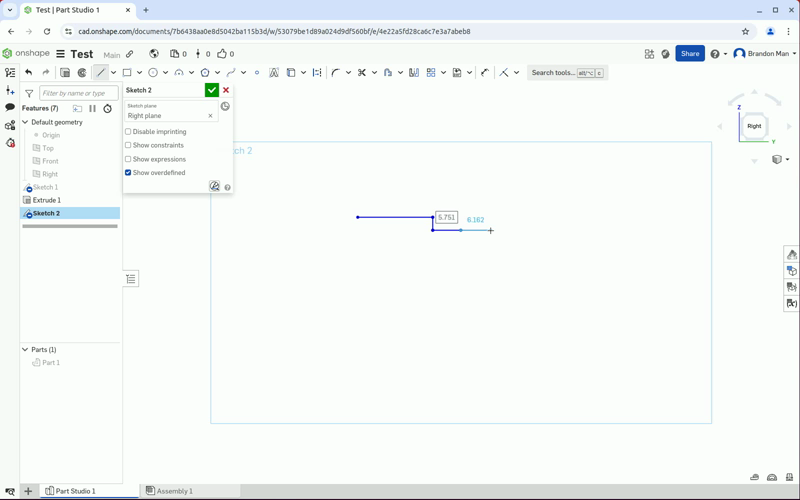
mouse_move(460, 198)
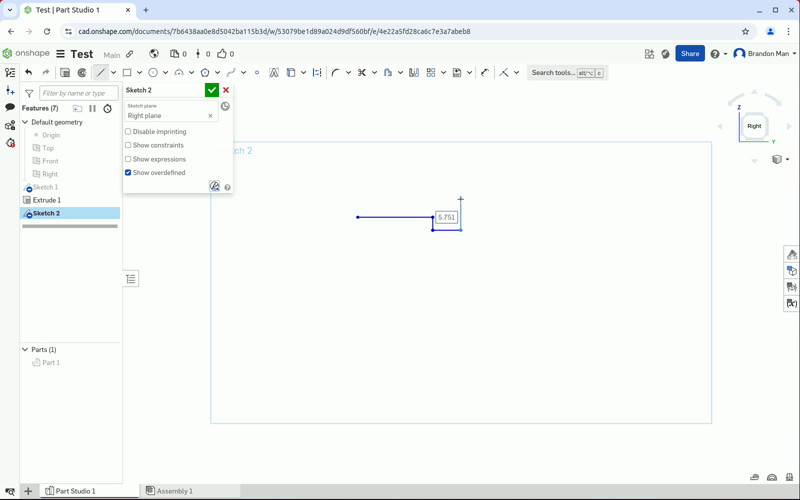
click(460, 198)
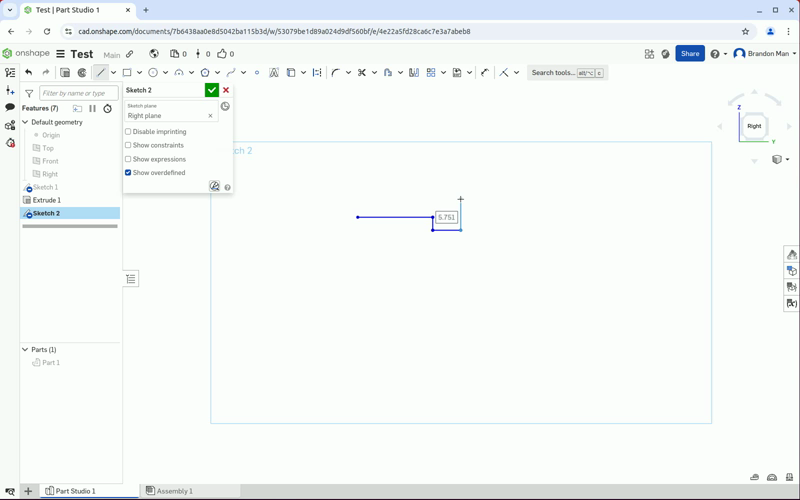
key_up(shift)
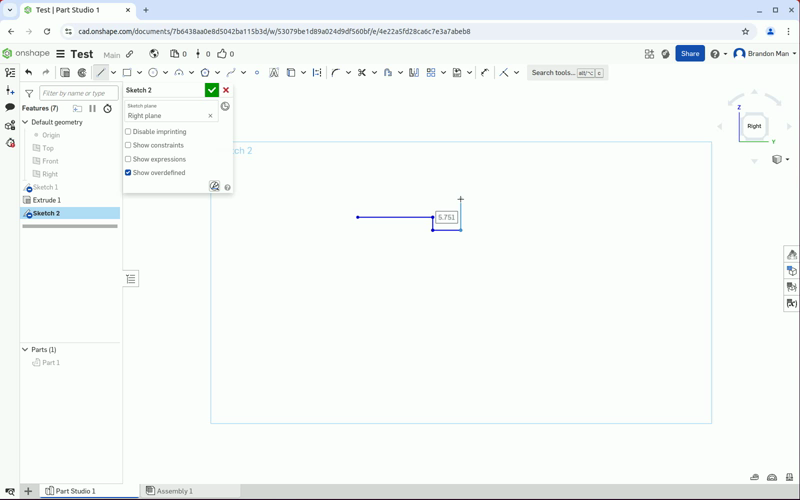
key_down(shift)
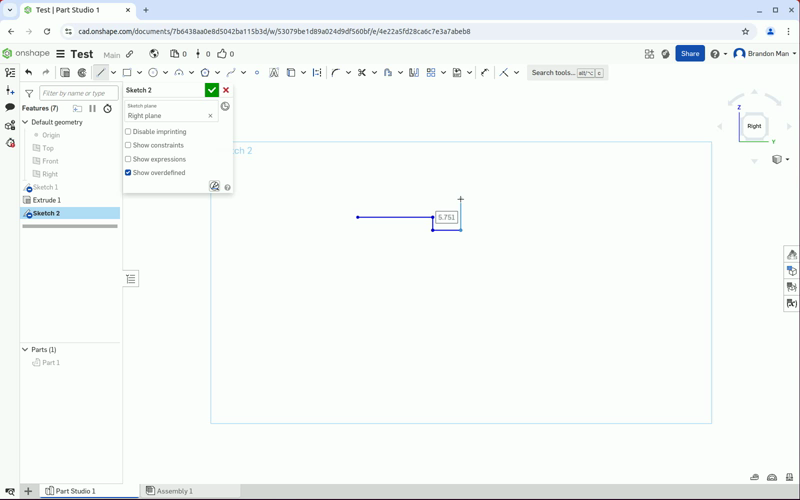
mouse_move(357, 198)
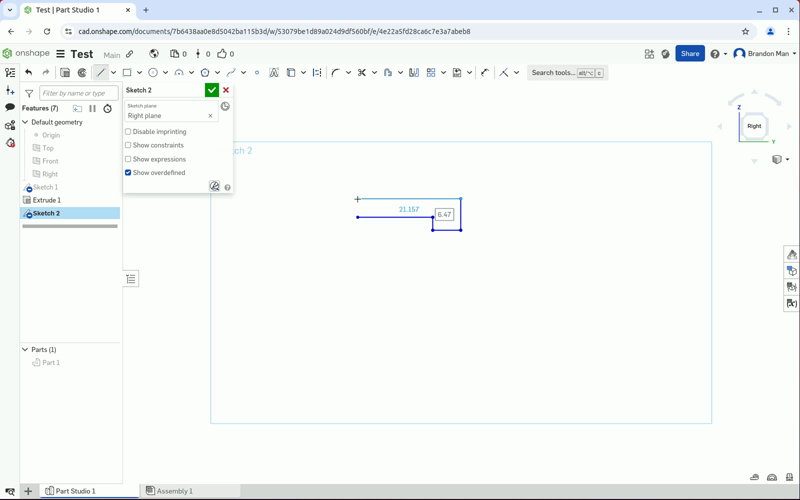
click(357, 198)
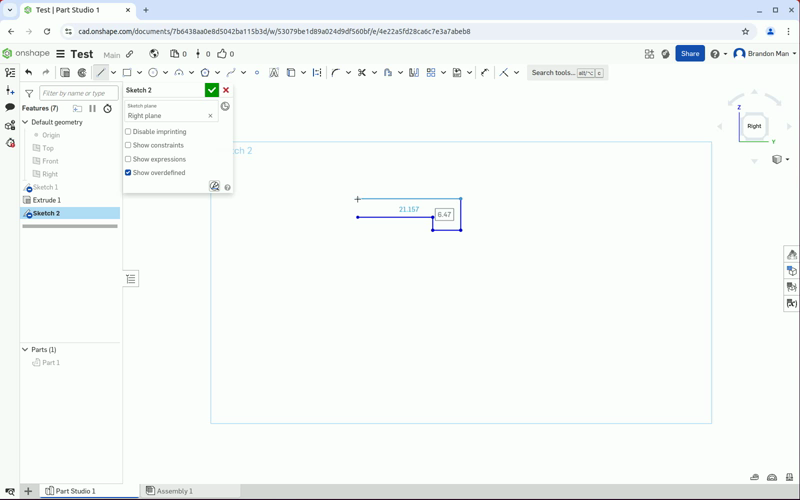
key_up(shift)
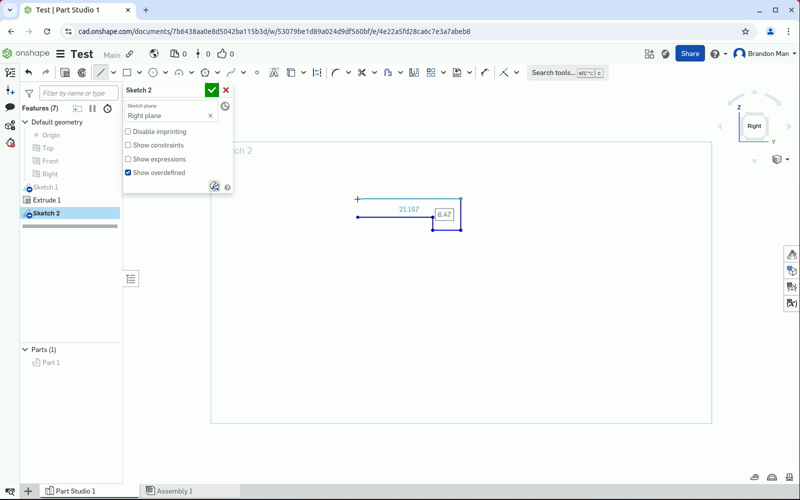
mouse_move(387, 198)
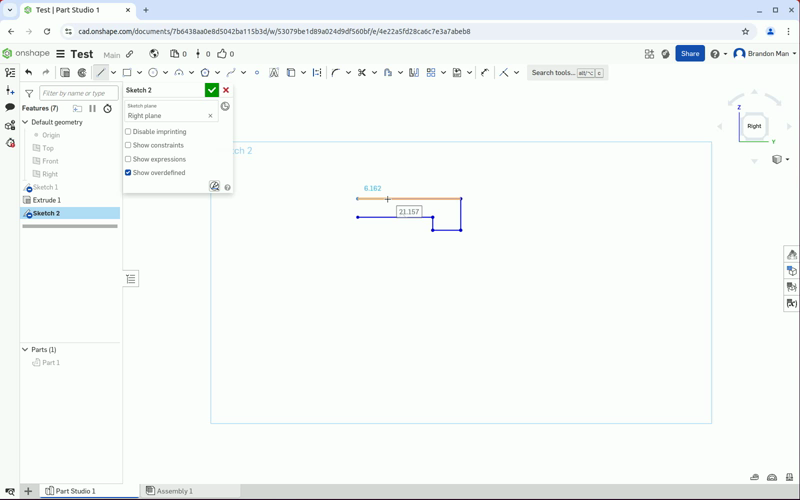
key_down(shift)
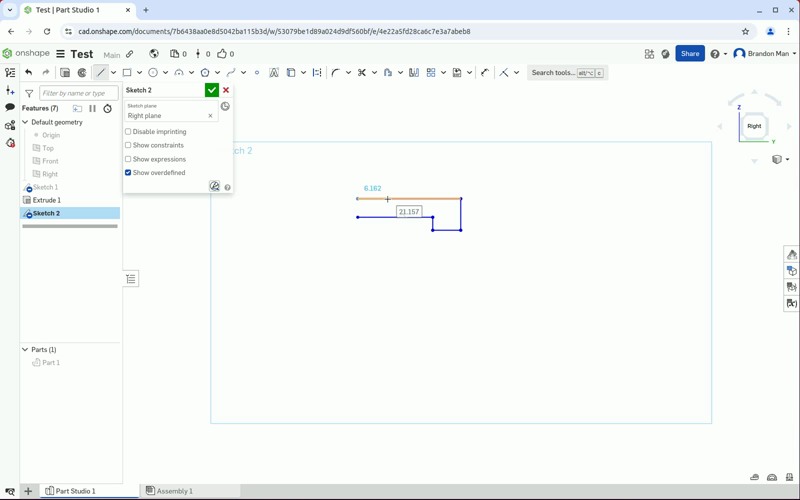
mouse_move(357, 217)
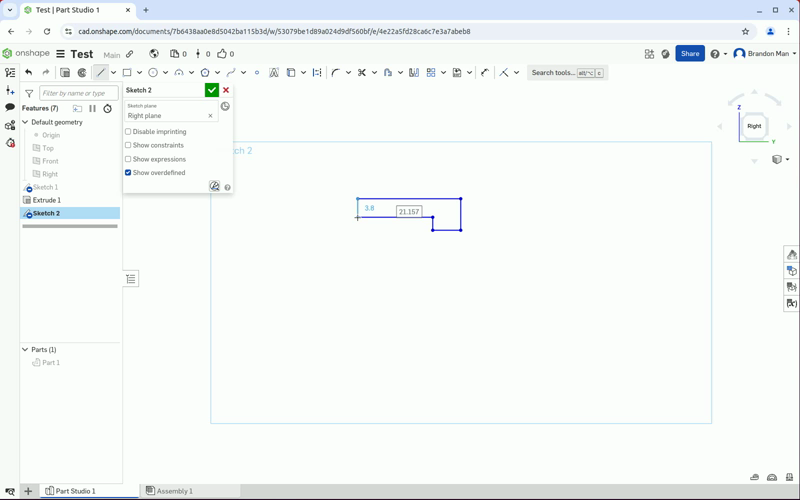
key_up(shift)
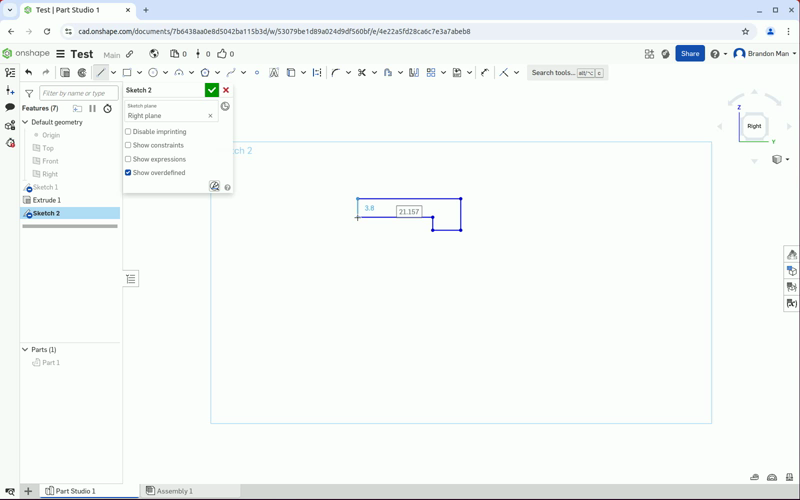
click(357, 217)
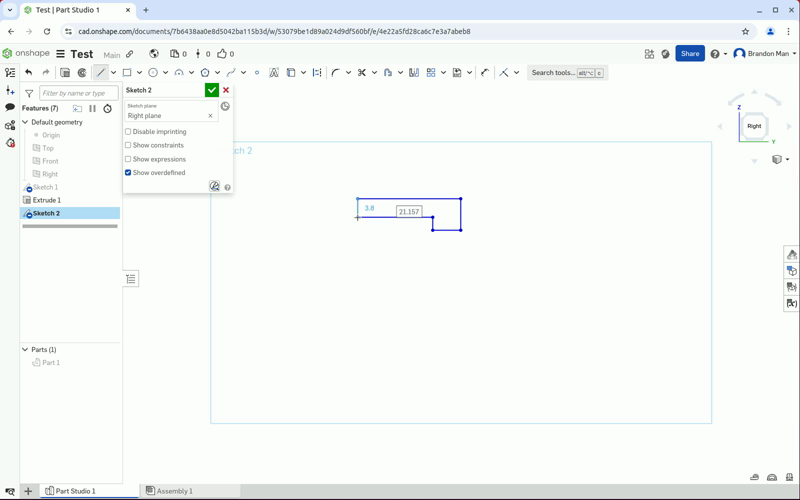
key(esc)
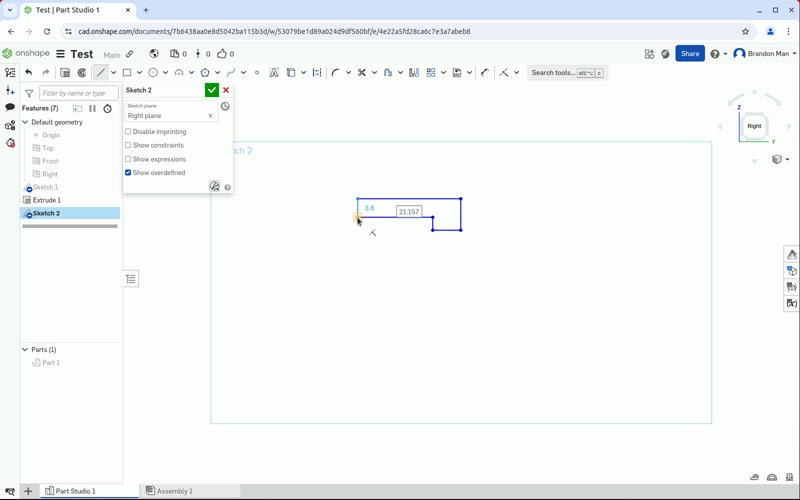
mouse_move(441, 219)
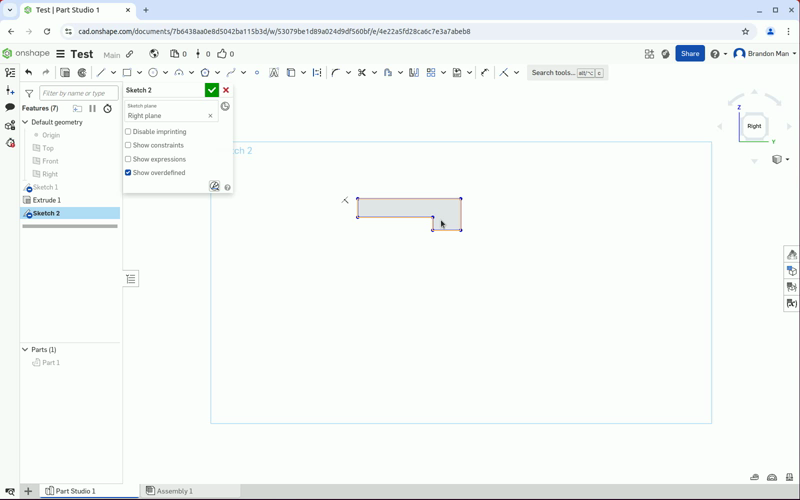
click(441, 219)
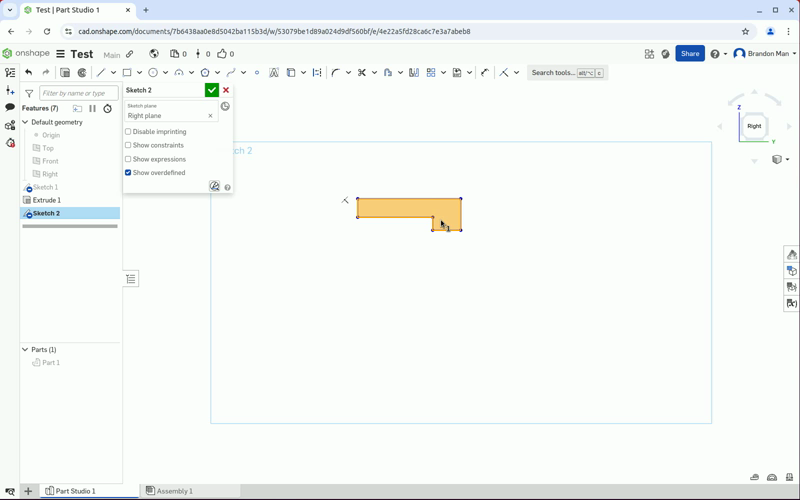
mouse_move(73, 352)
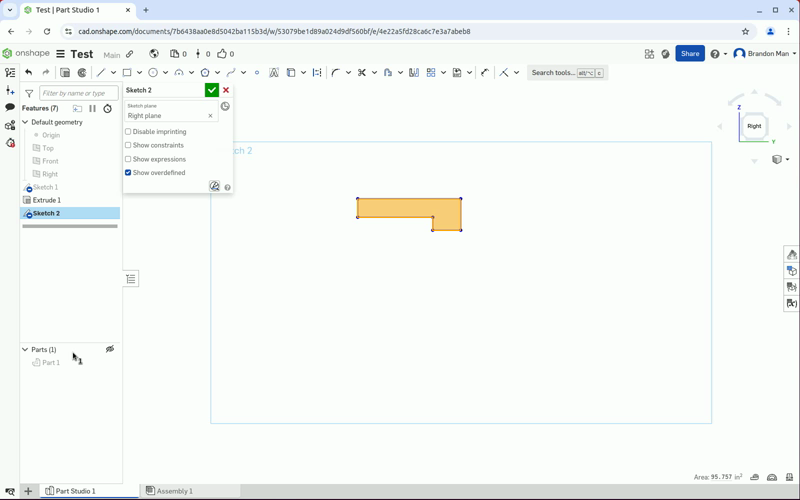
key(shift+y)
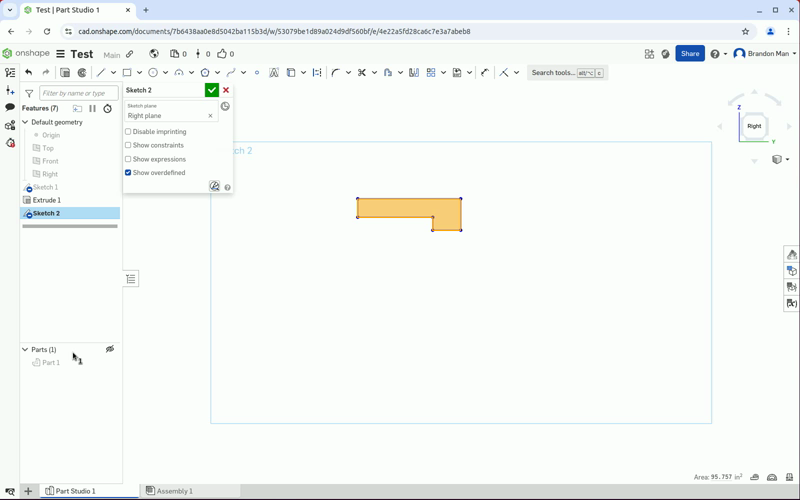
key(shift+e)
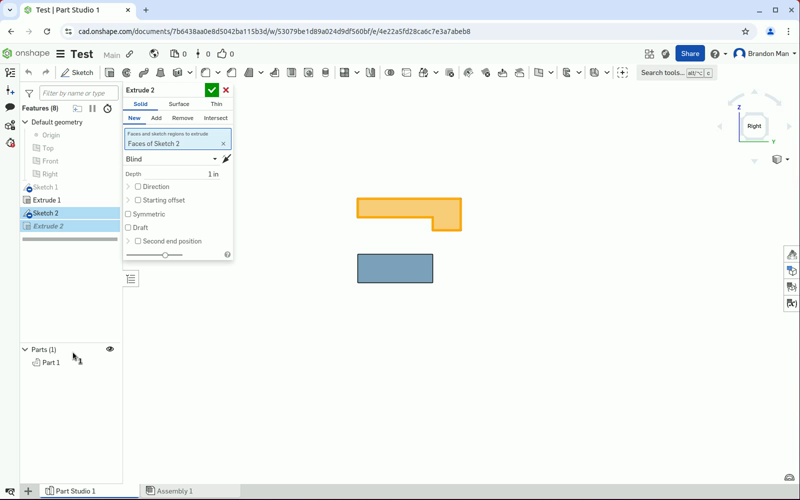
mouse_move(143, 106)
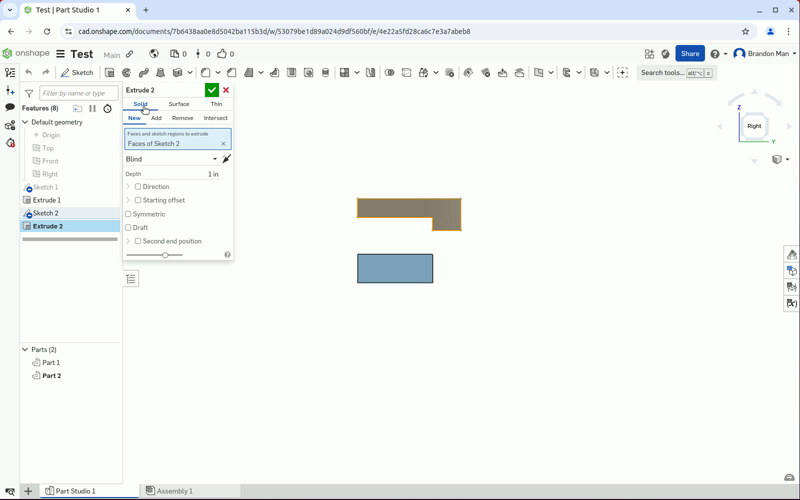
click(143, 106)
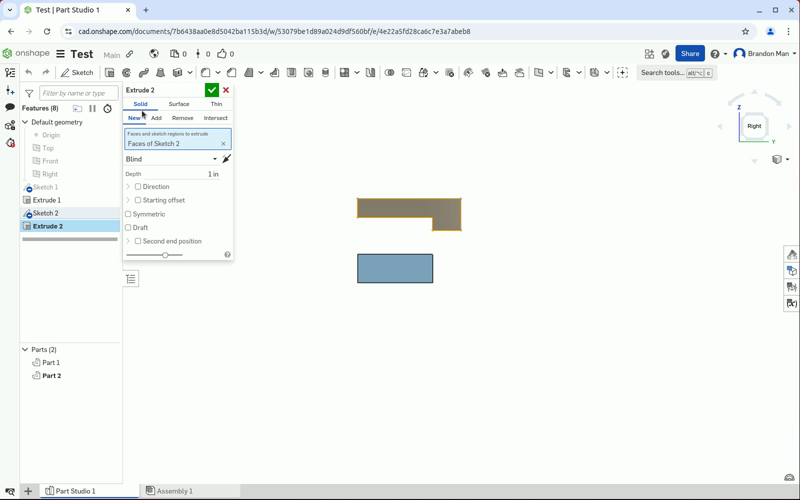
mouse_move(137, 120)
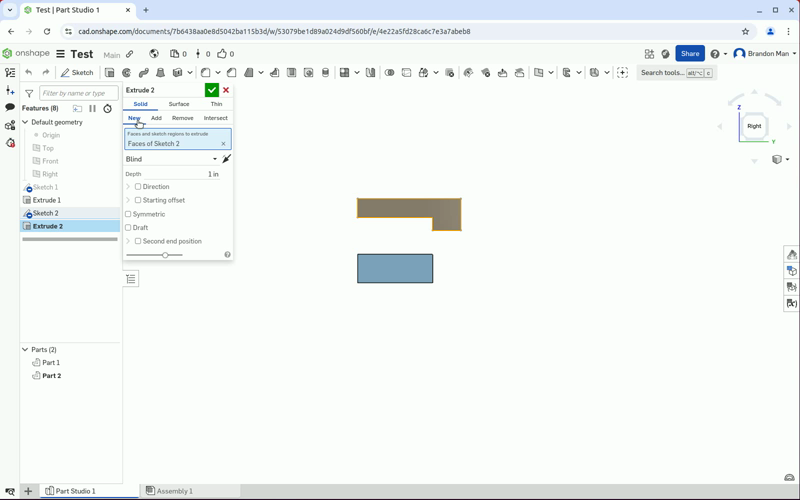
click(137, 120)
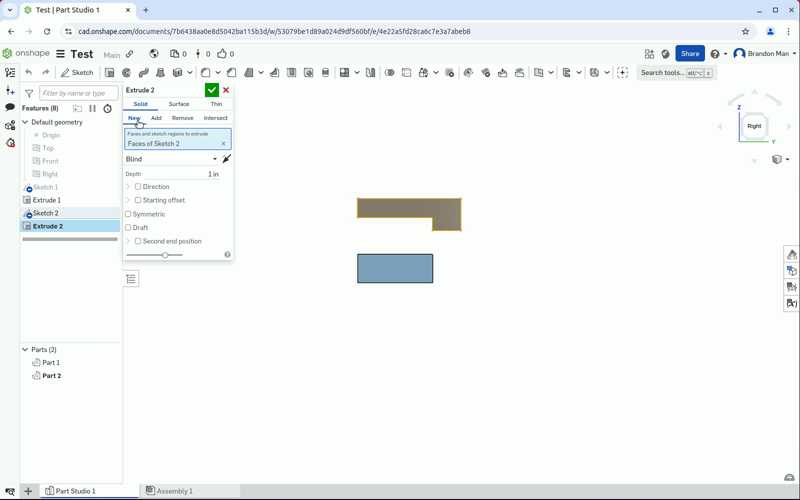
key(tab, 4)
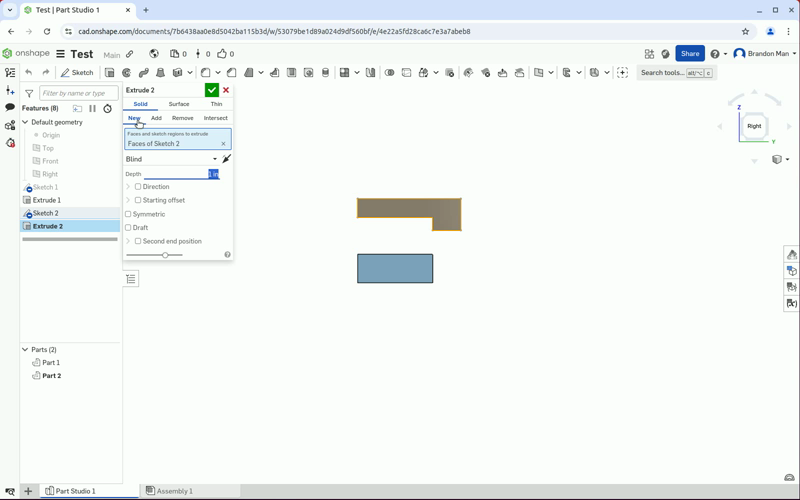
text(23.108)
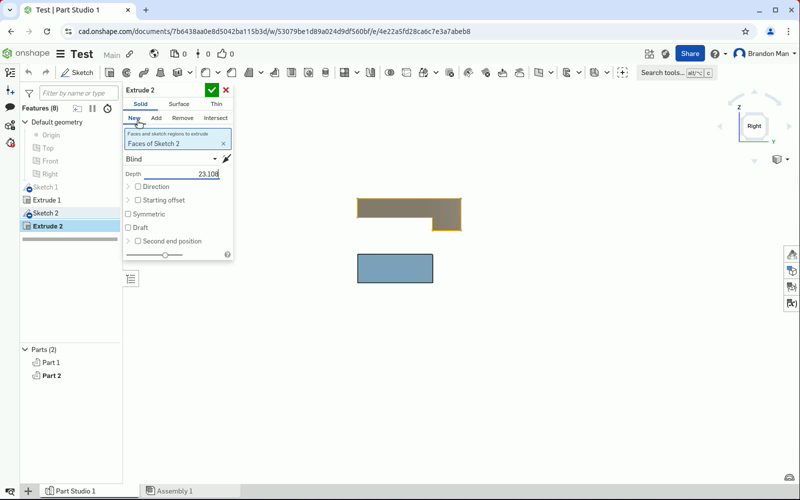
key(enter)
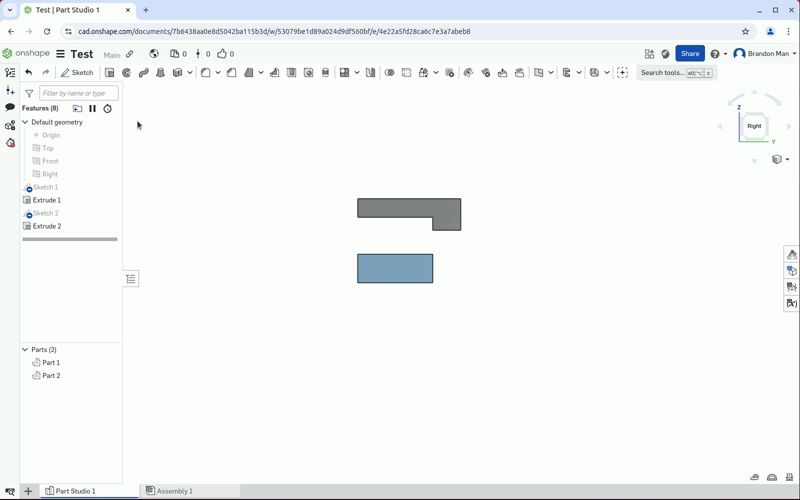
key(shift+h)
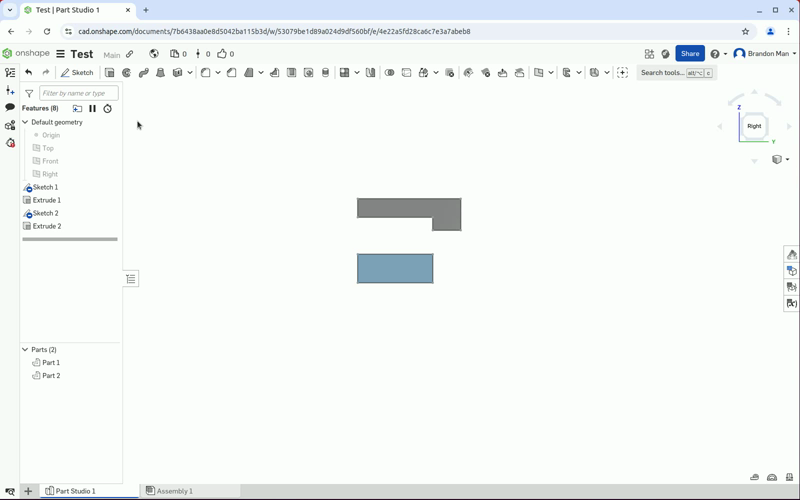
key(shift+h)
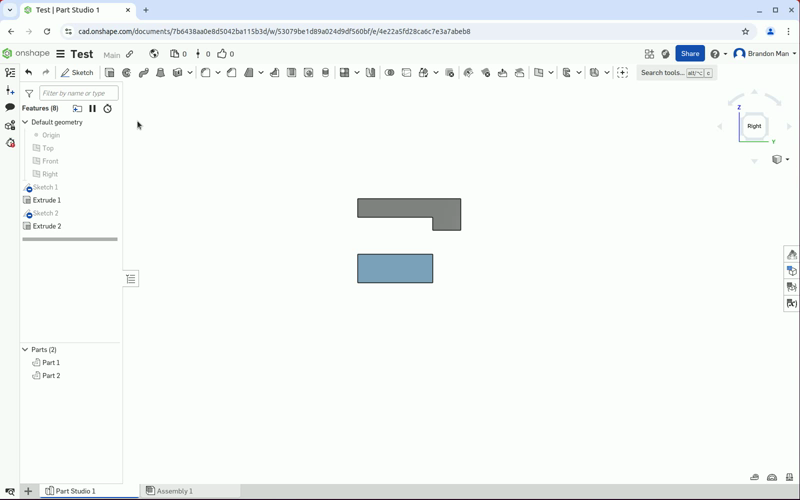
mouse_move(73, 189)
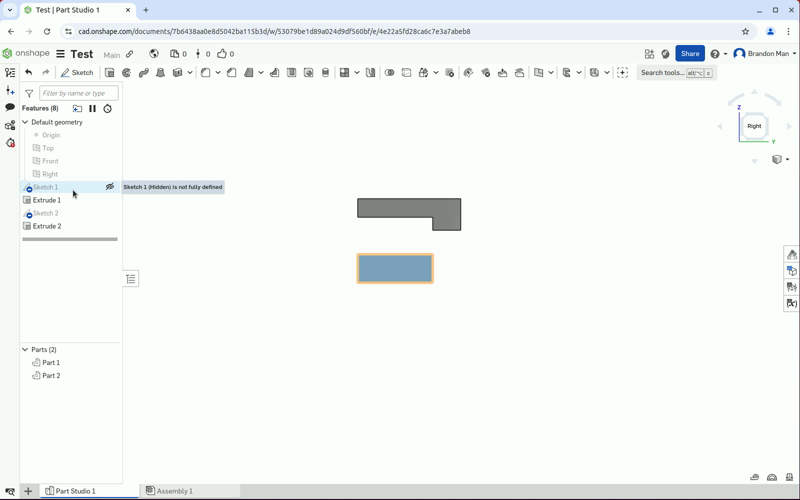
click(73, 189)
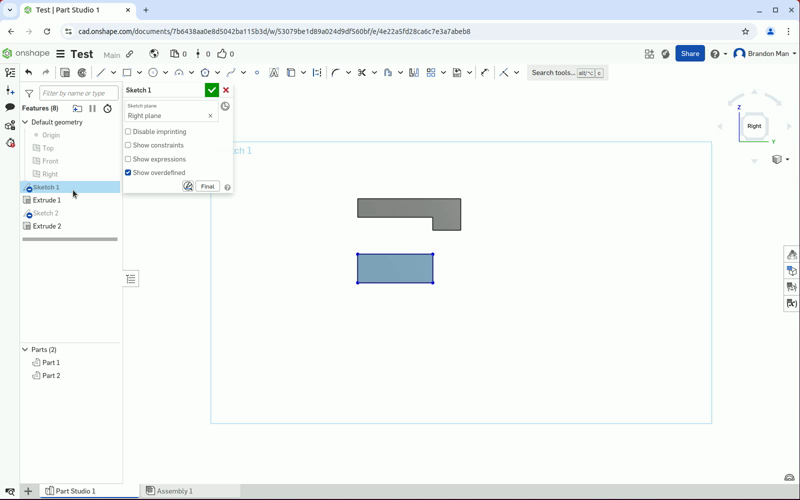
mouse_move(229, 92)
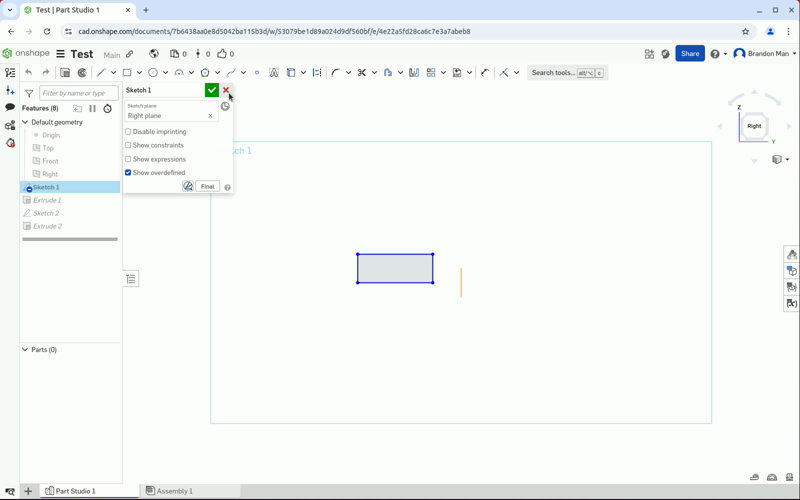
click(229, 92)
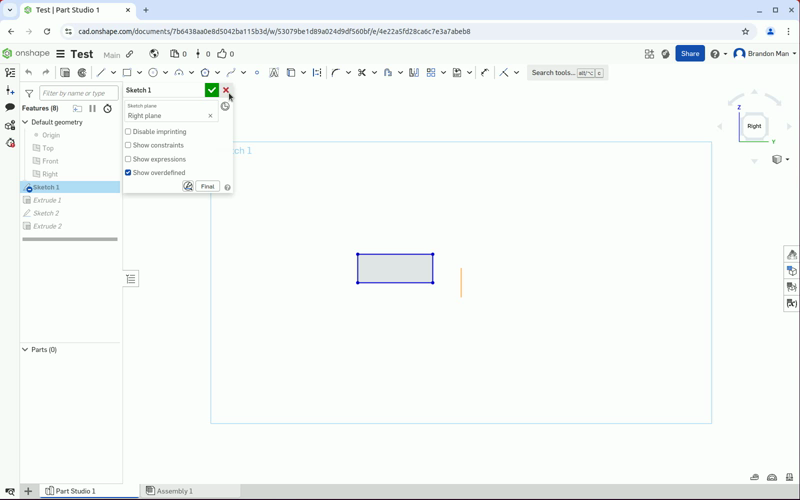
key(shift+s)
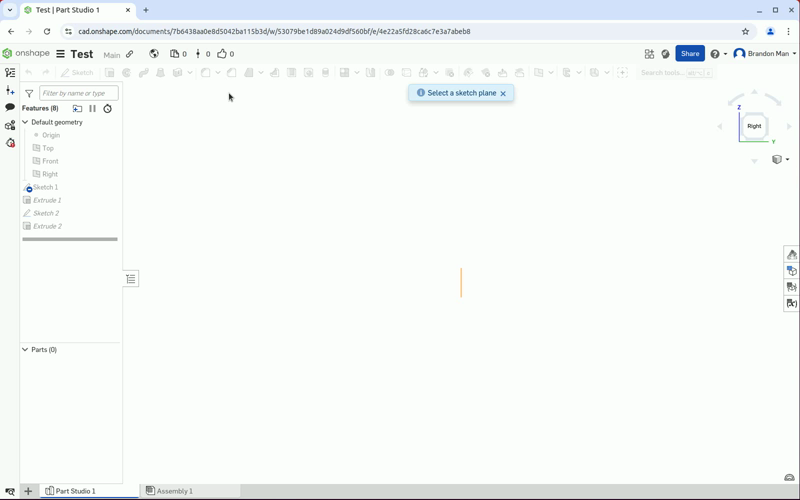
mouse_move(73, 176)
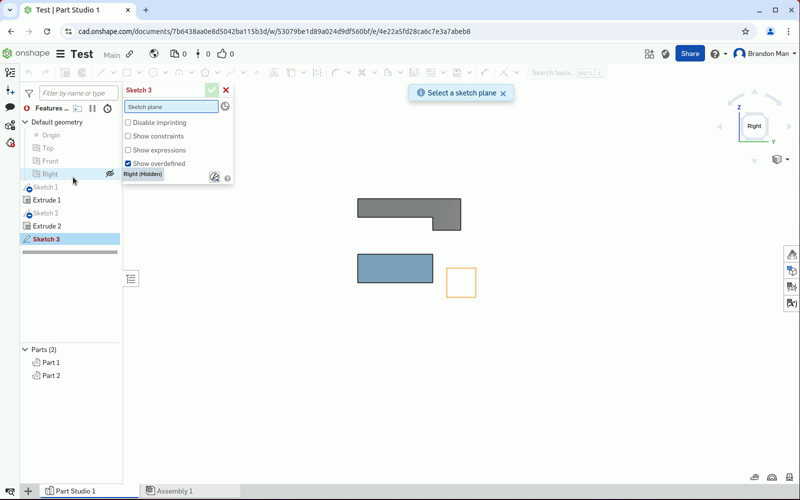
click(73, 176)
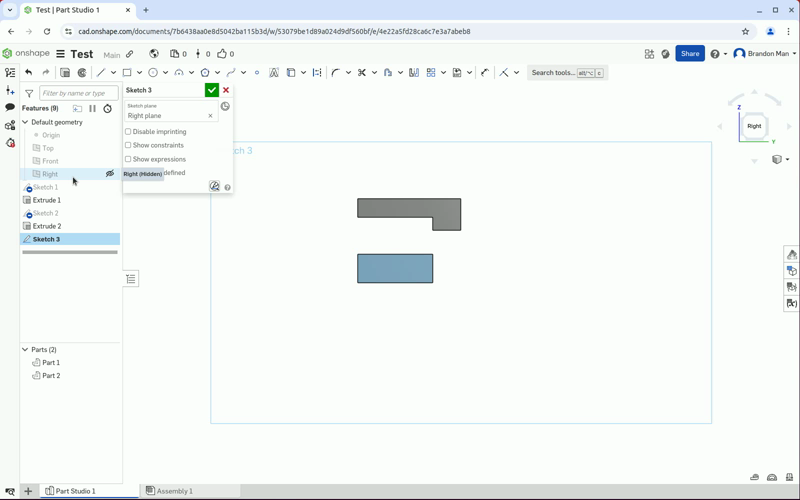
mouse_move(73, 352)
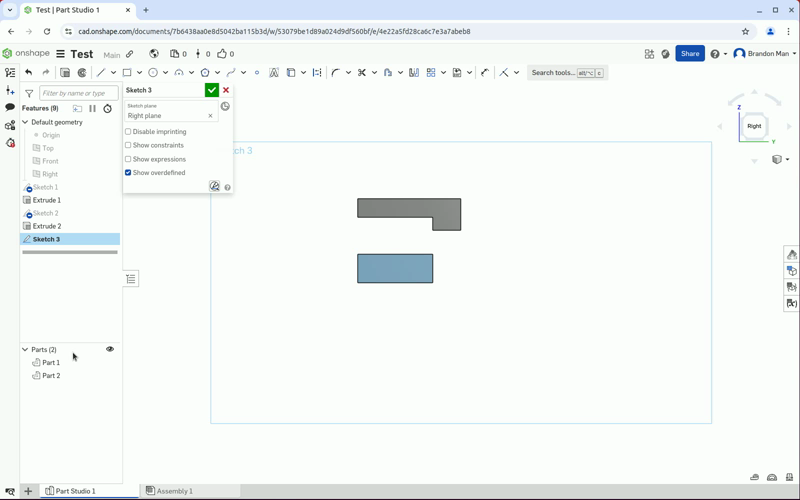
key(y)
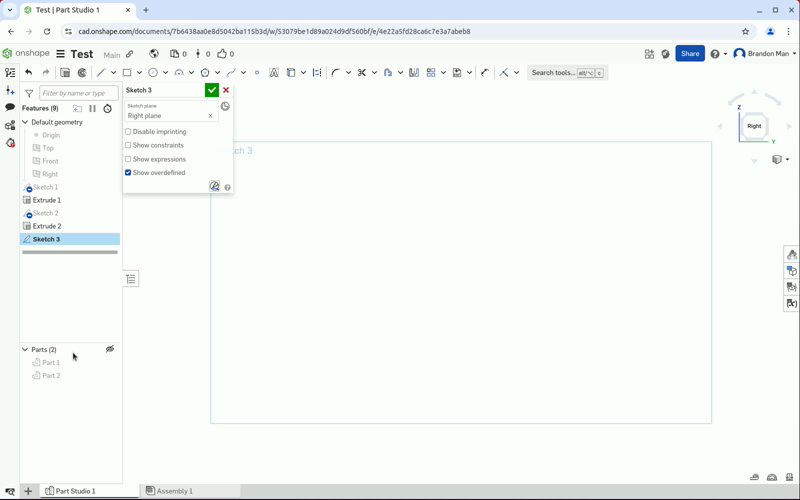
key(l)
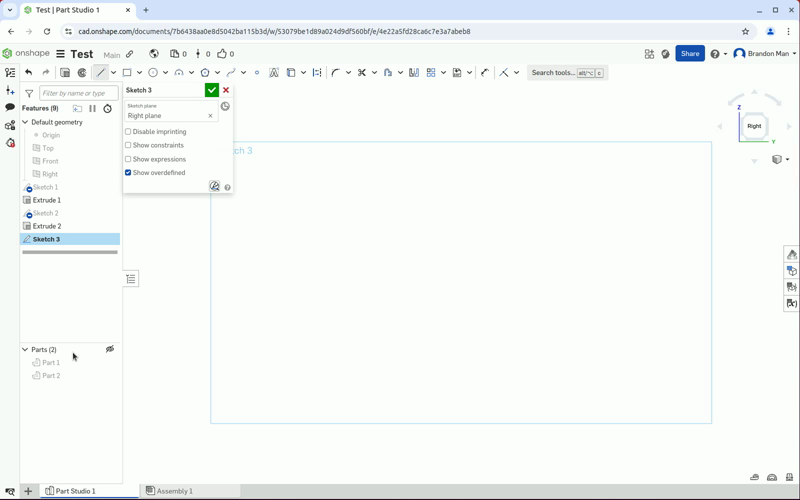
key_down(shift)
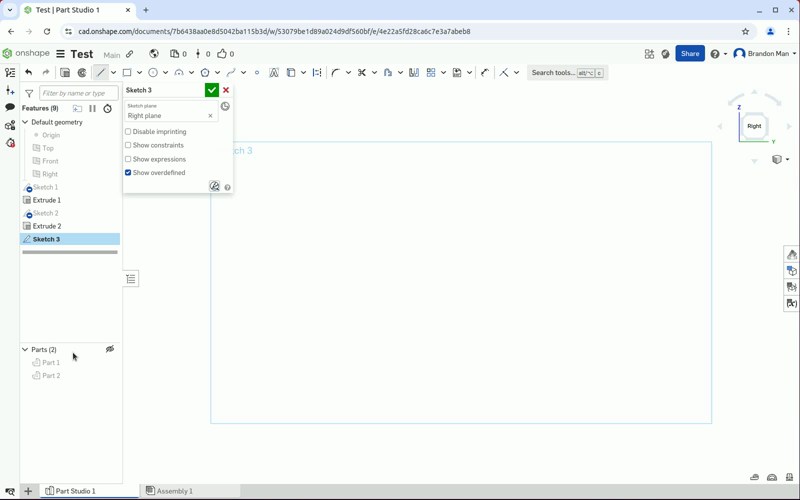
mouse_move(432, 282)
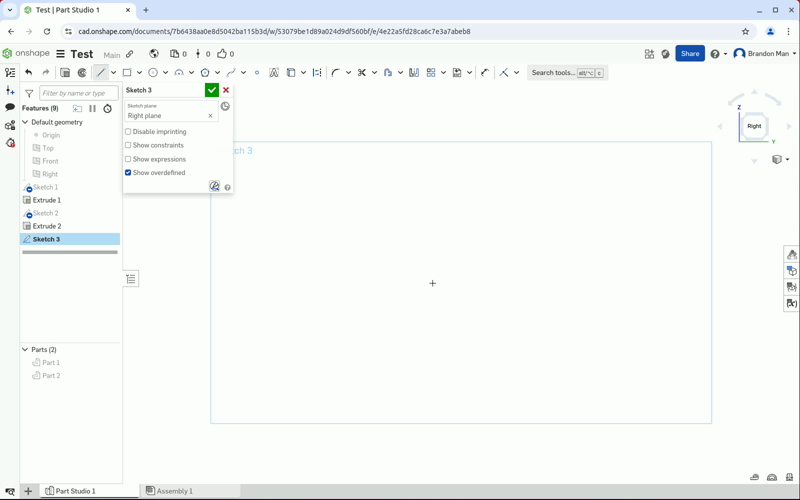
click(432, 282)
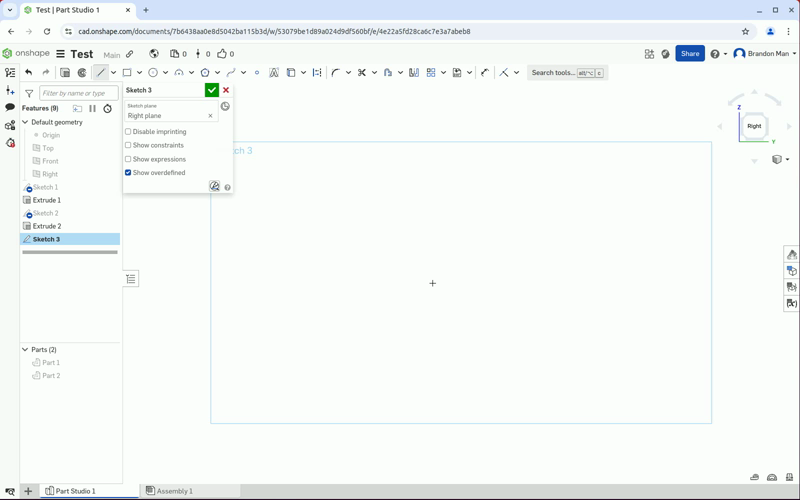
key_up(shift)
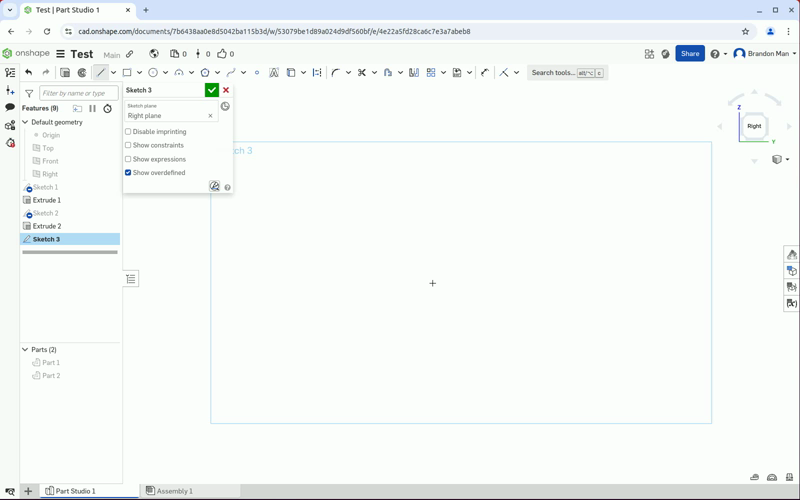
key_down(shift)
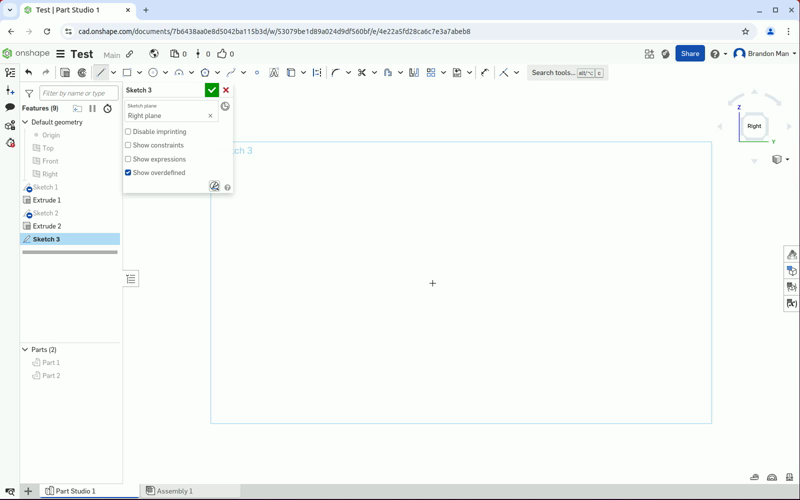
mouse_move(462, 282)
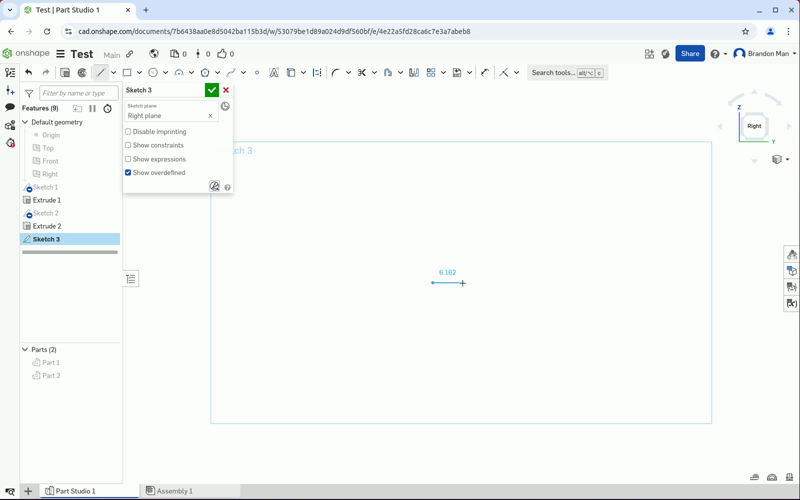
mouse_move(461, 282)
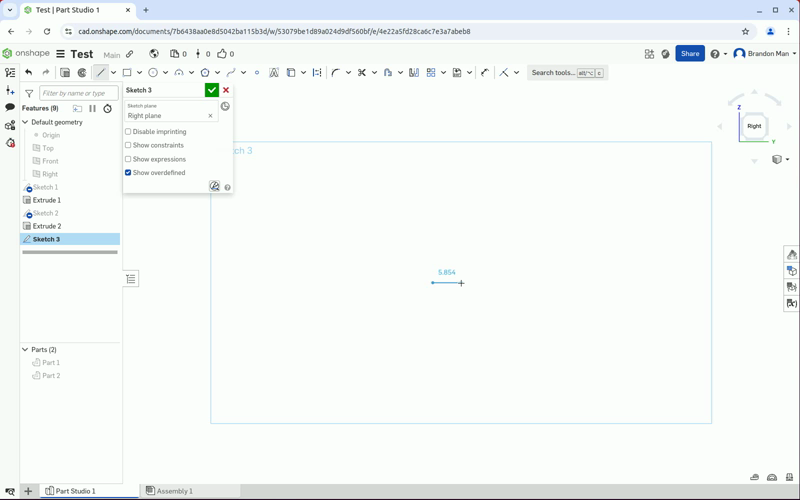
click(461, 282)
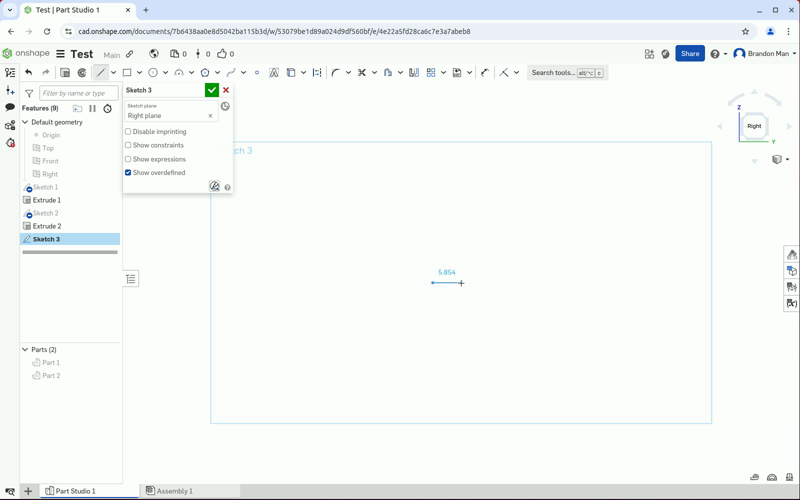
key_up(shift)
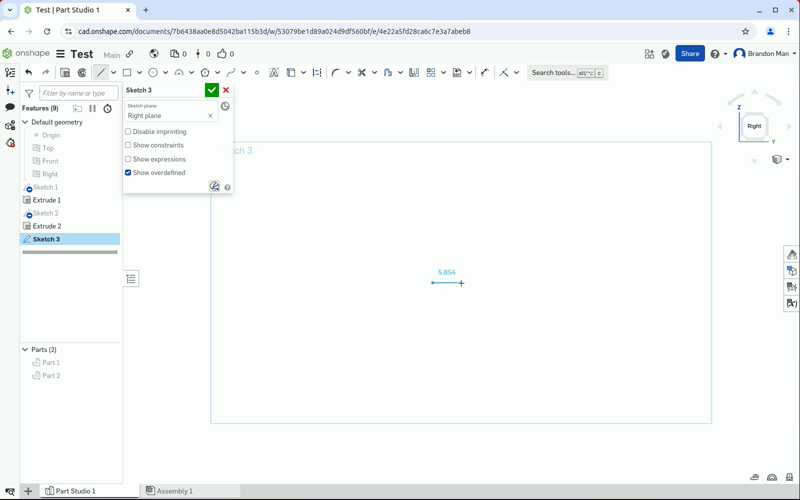
key_down(shift)
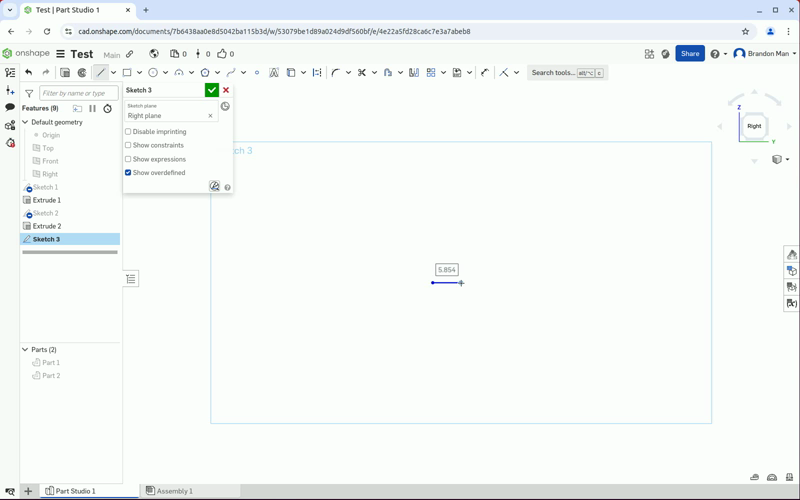
mouse_move(491, 282)
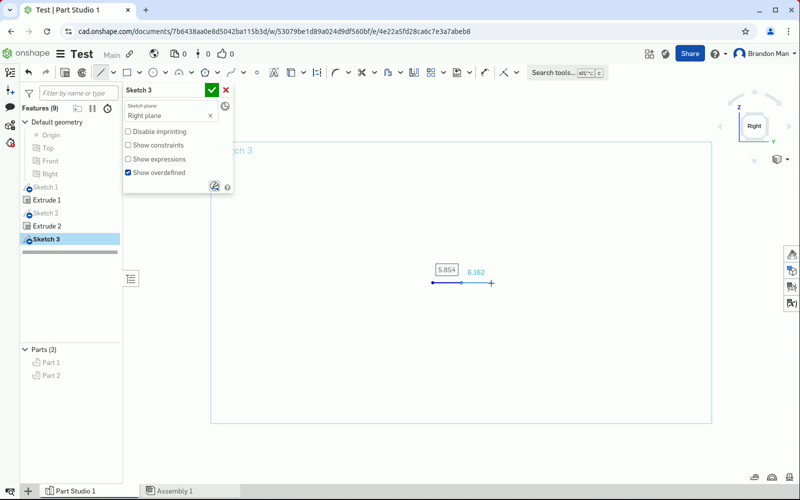
mouse_move(461, 229)
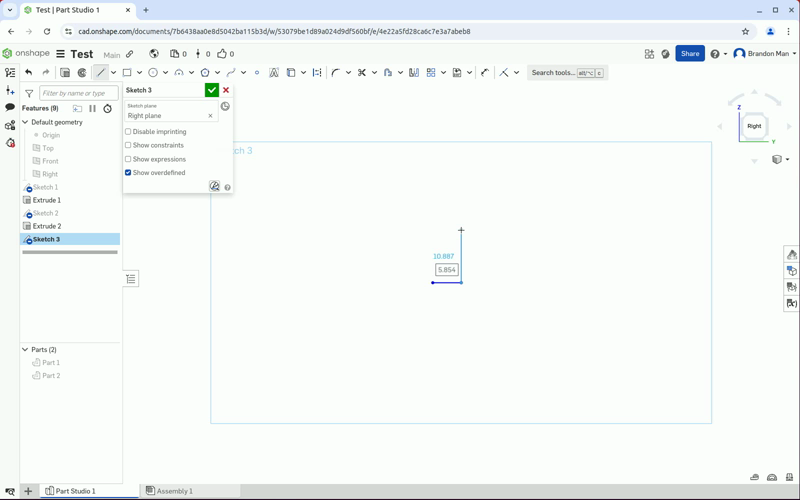
click(461, 229)
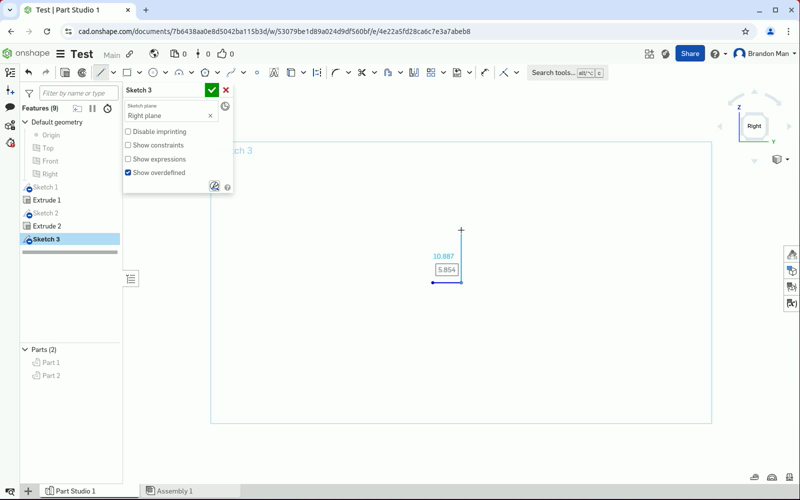
key_up(shift)
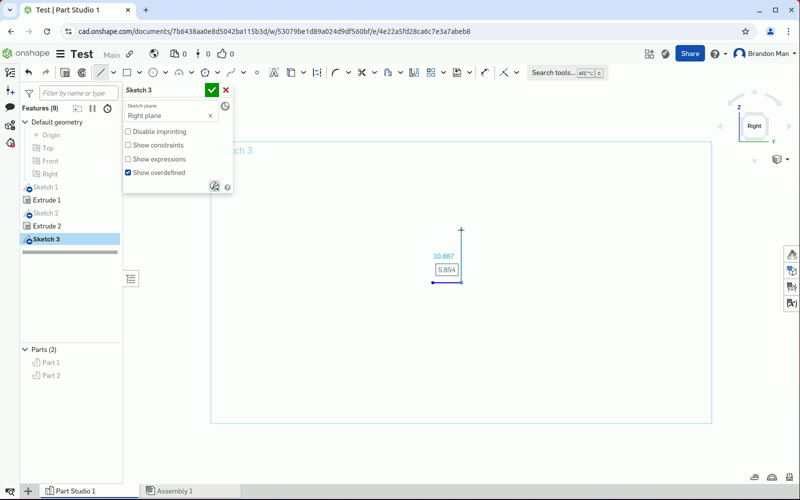
key_down(shift)
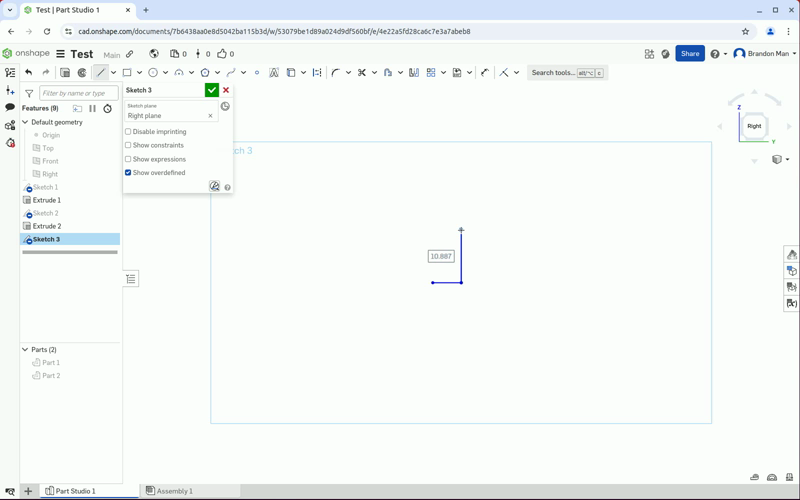
mouse_move(491, 229)
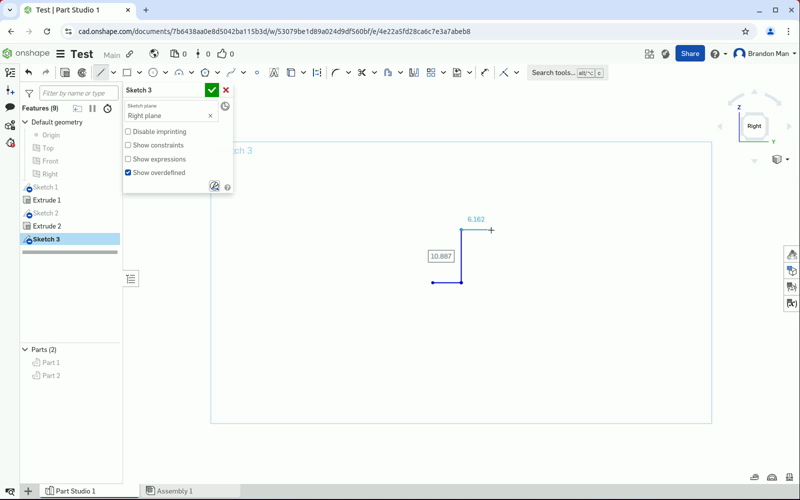
mouse_move(432, 229)
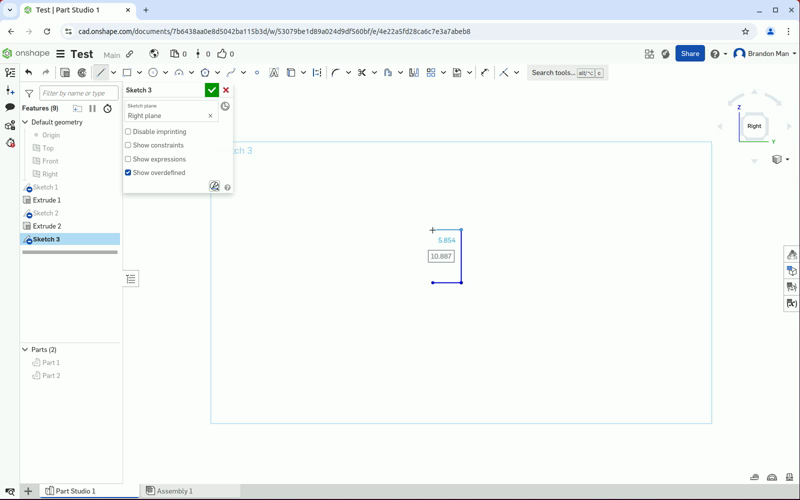
click(432, 229)
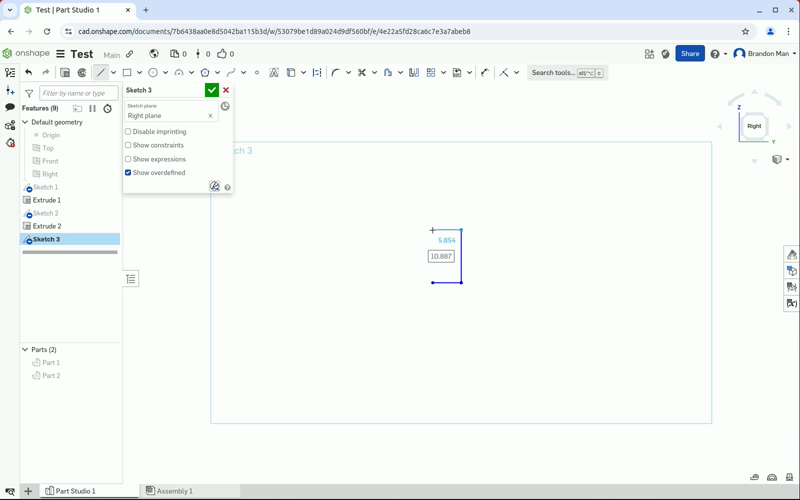
key_up(shift)
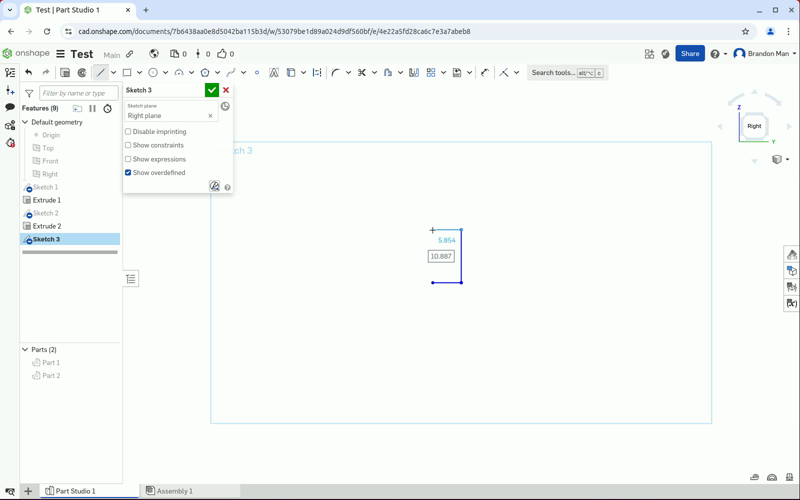
key_down(shift)
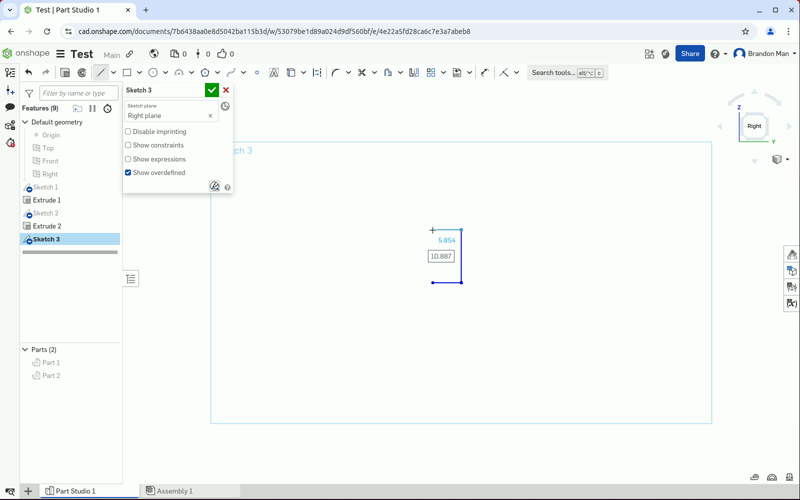
mouse_move(462, 229)
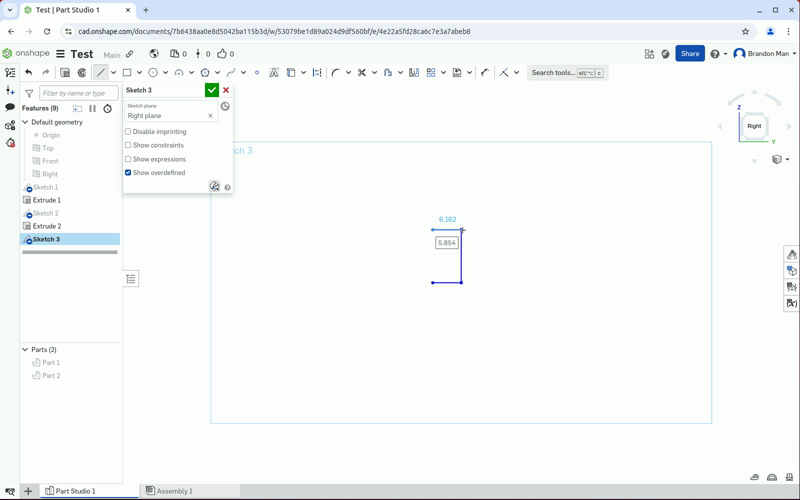
mouse_move(432, 254)
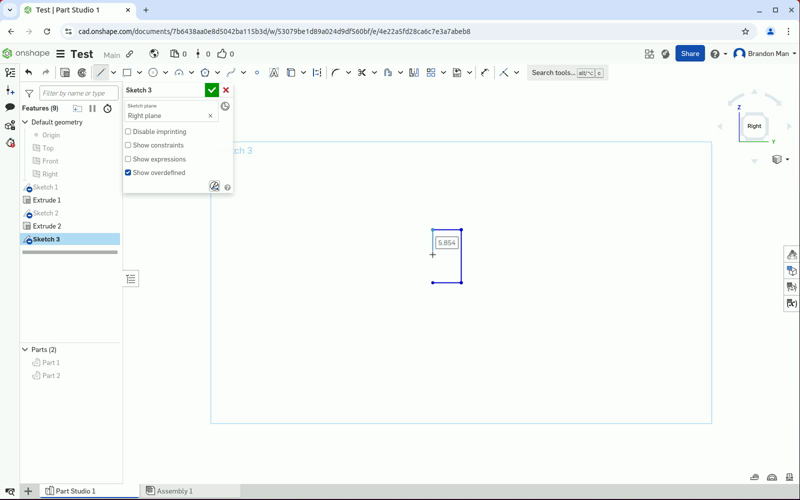
click(432, 254)
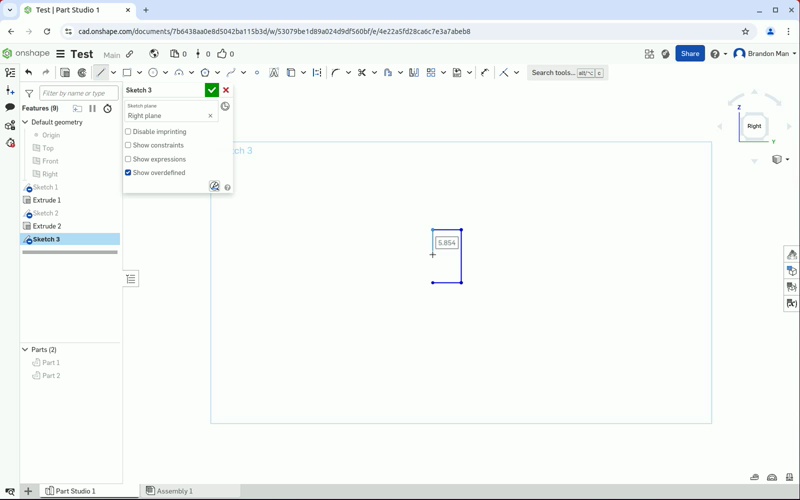
key_up(shift)
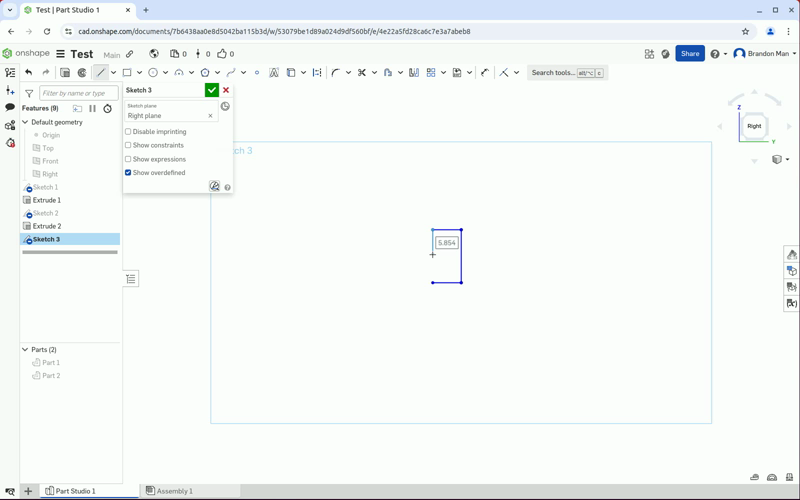
mouse_move(462, 254)
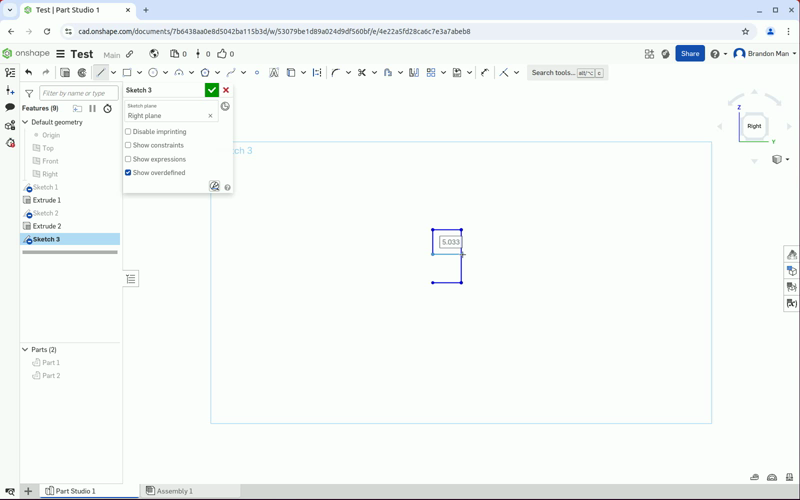
key_down(shift)
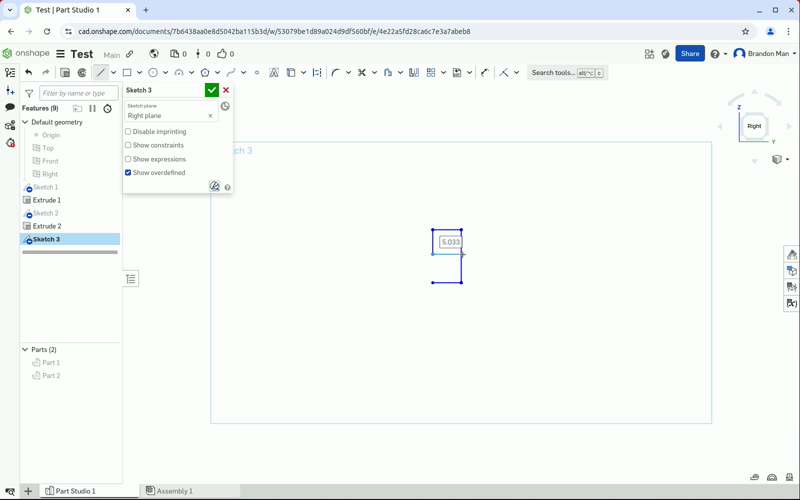
mouse_move(432, 282)
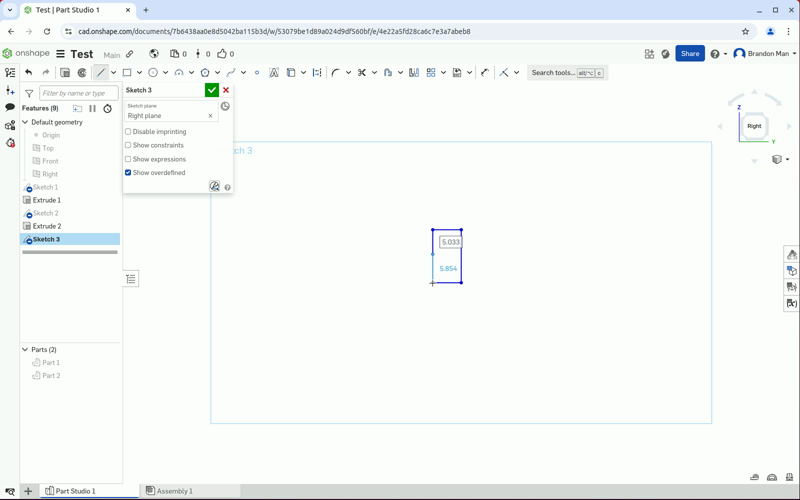
key_up(shift)
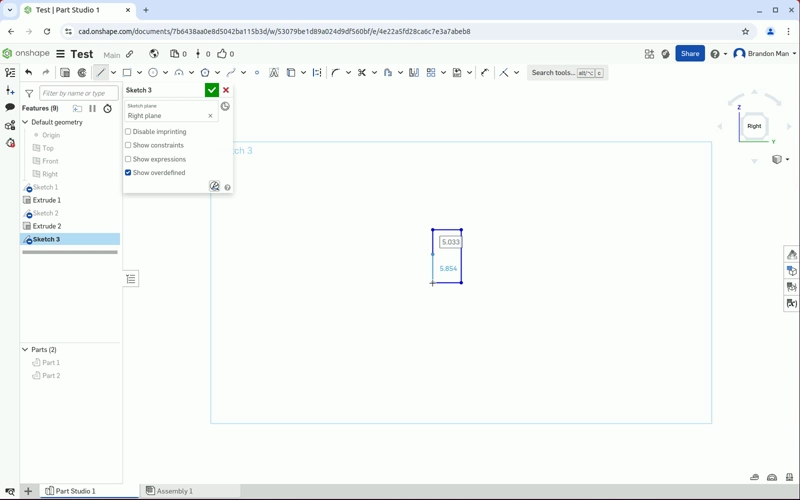
click(432, 282)
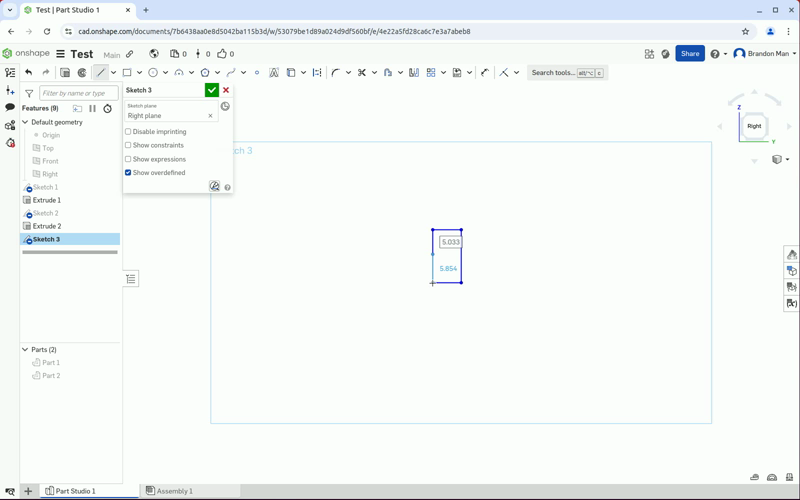
key(esc)
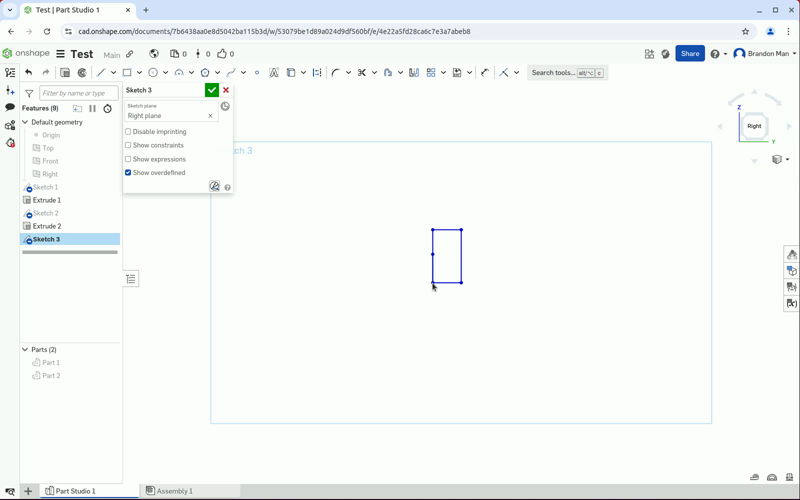
mouse_move(437, 281)
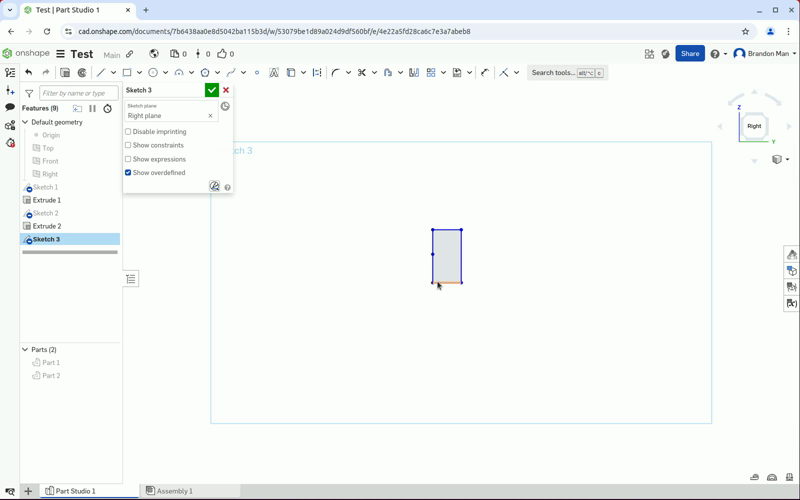
scroll(6)
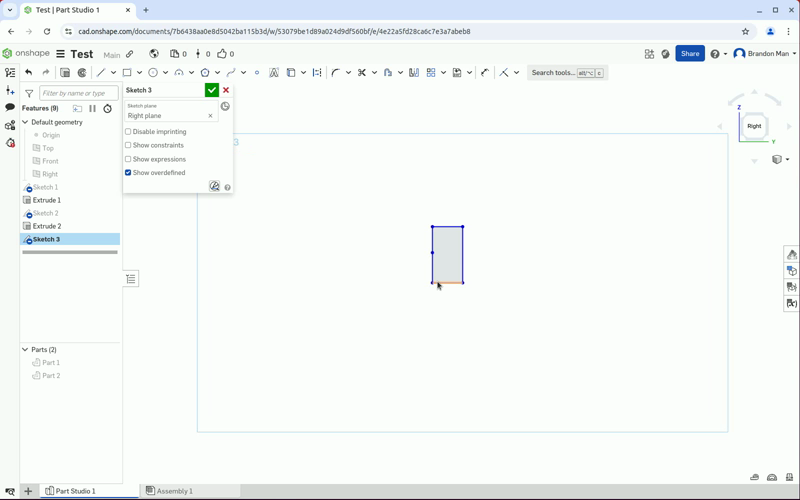
scroll(6)
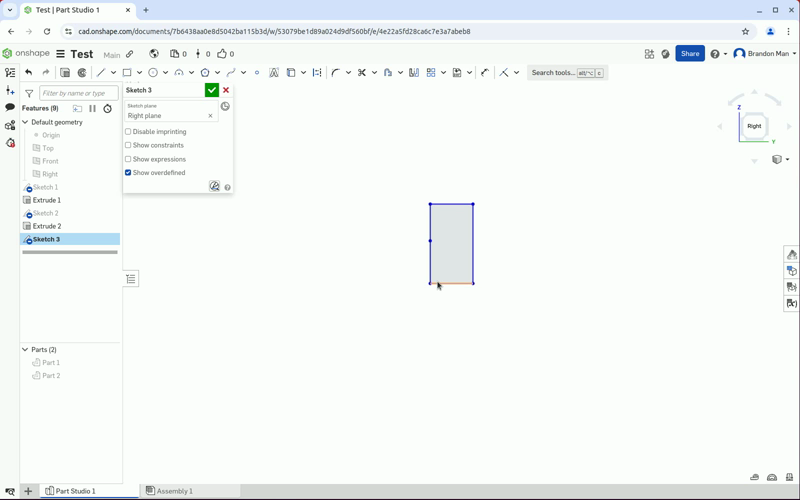
scroll(6)
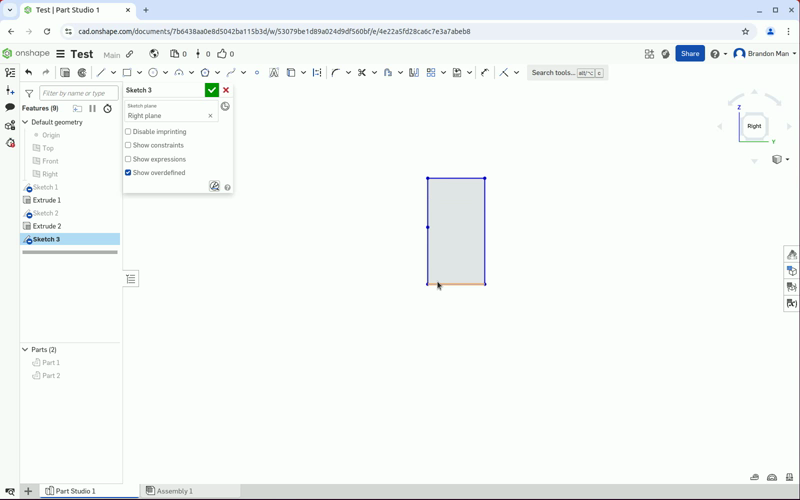
scroll(6)
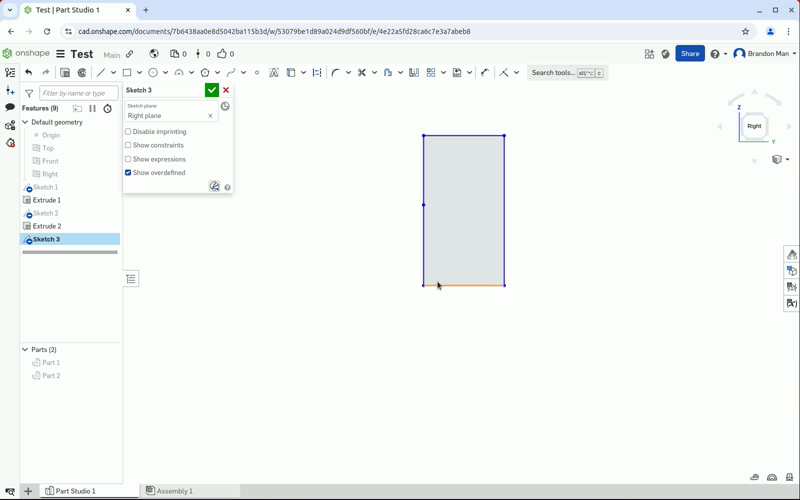
scroll(6)
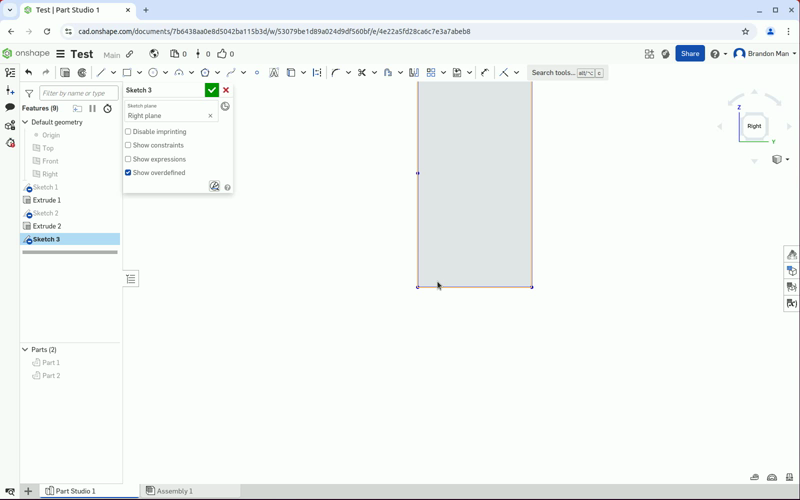
scroll(6)
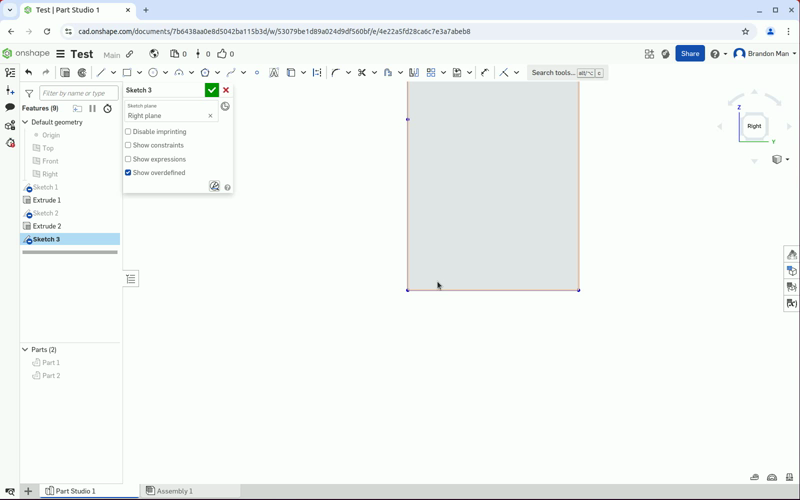
scroll(6)
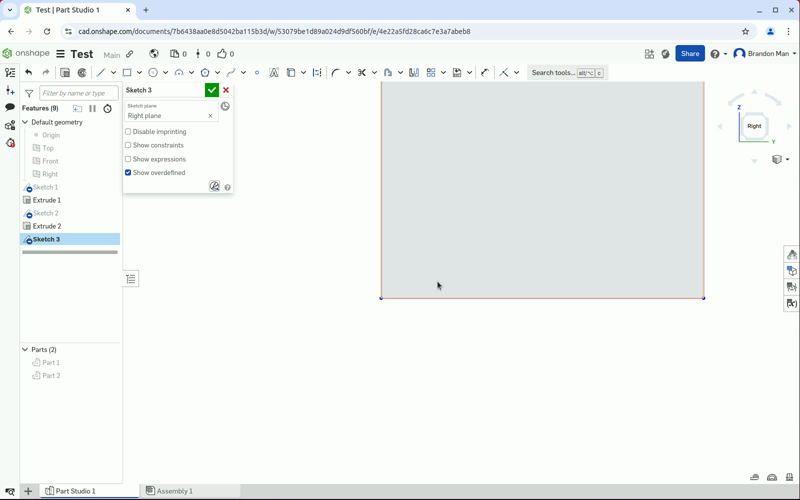
click(437, 281)
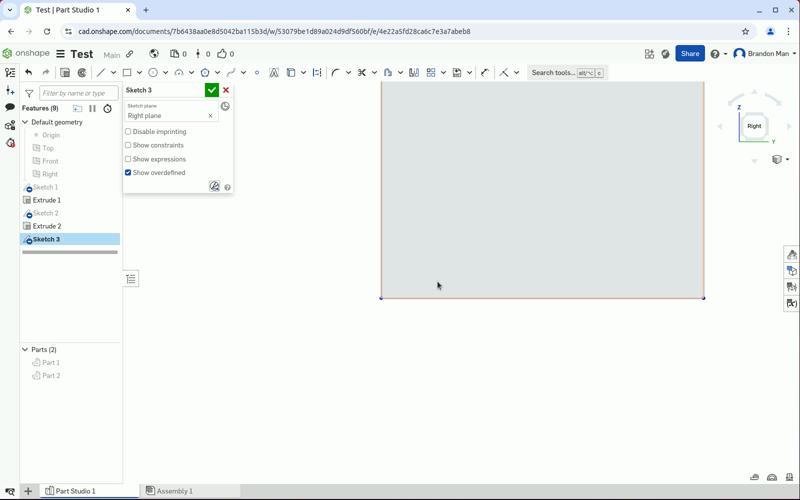
scroll(-6)
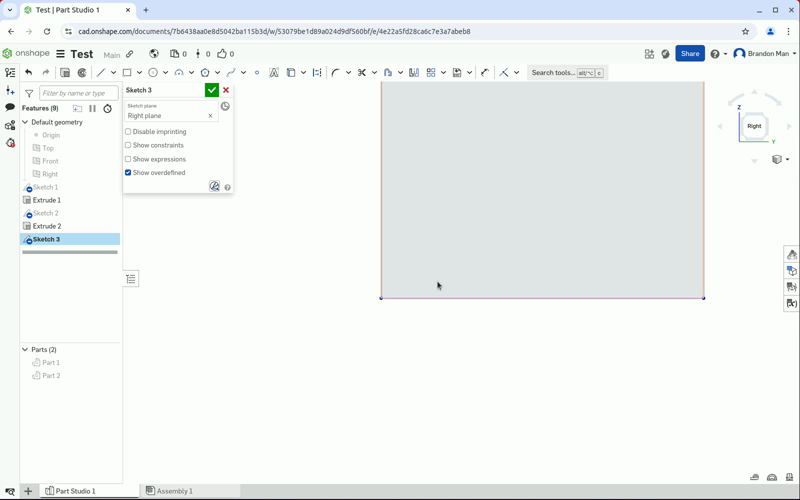
scroll(-6)
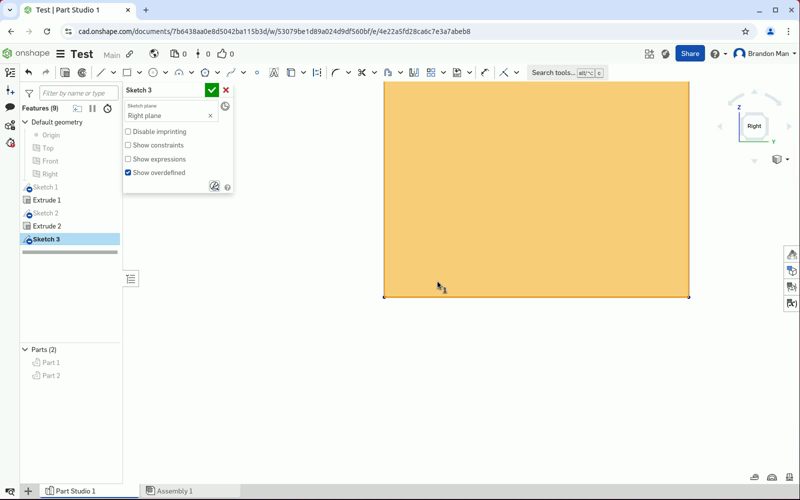
scroll(-6)
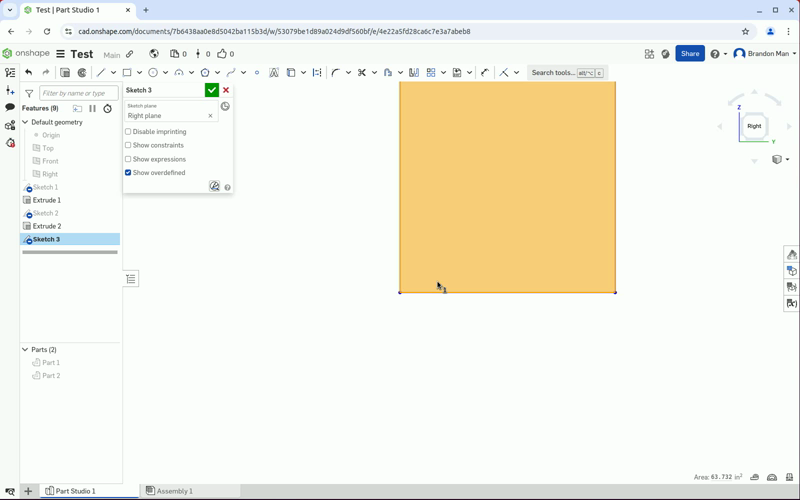
scroll(-6)
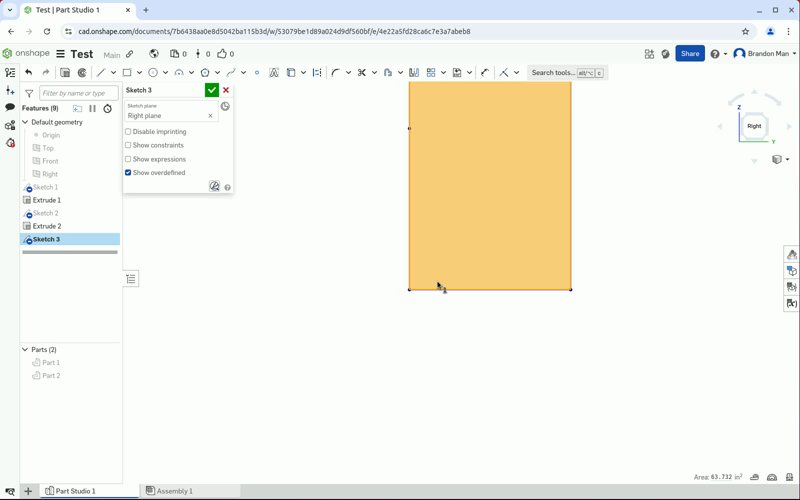
scroll(-6)
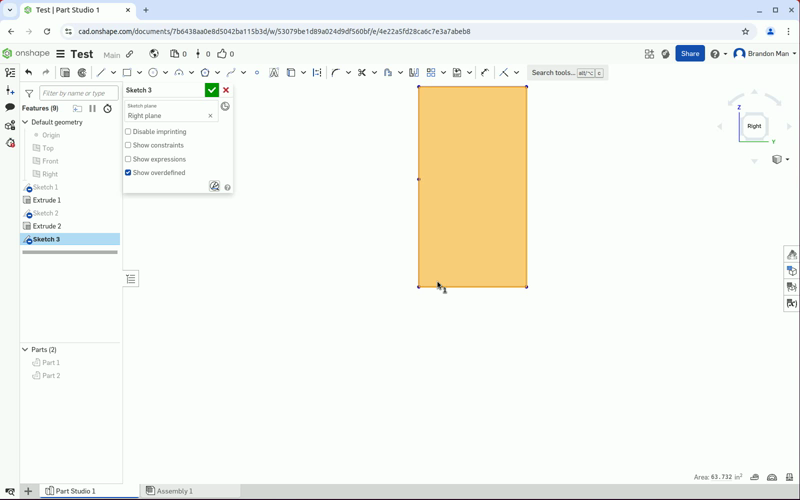
scroll(-6)
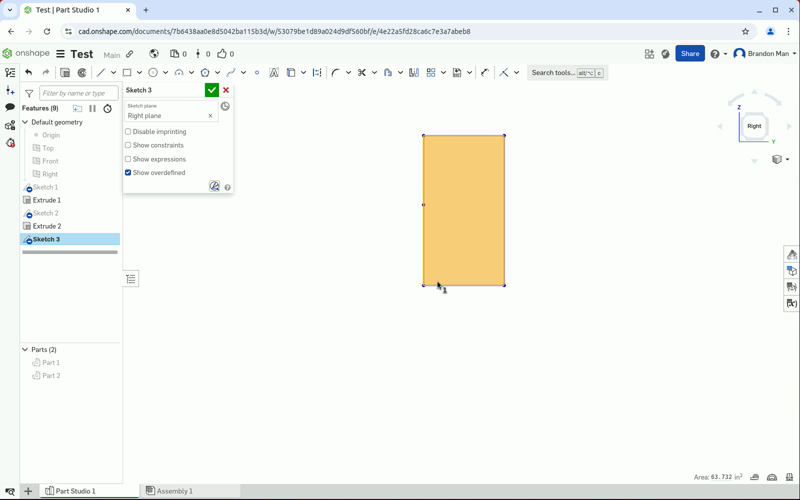
scroll(-6)
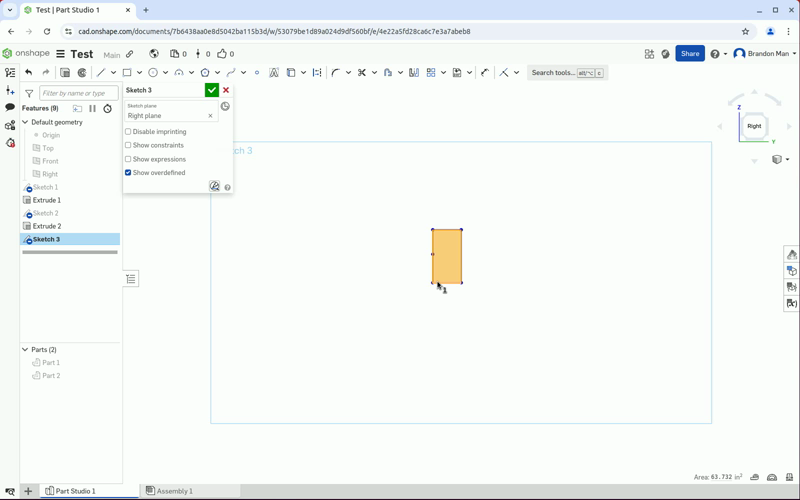
mouse_move(73, 352)
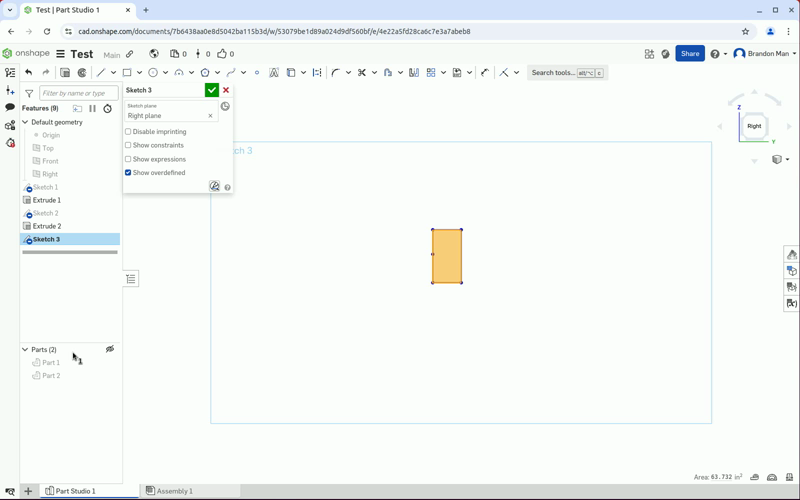
key(shift+y)
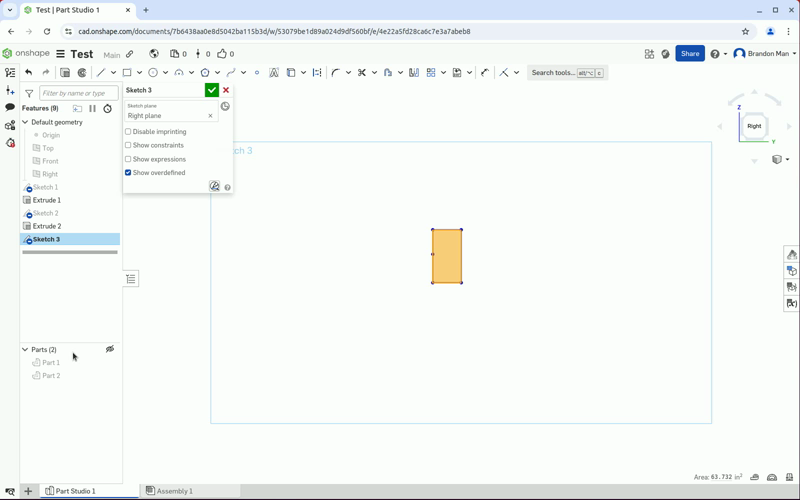
key(shift+e)
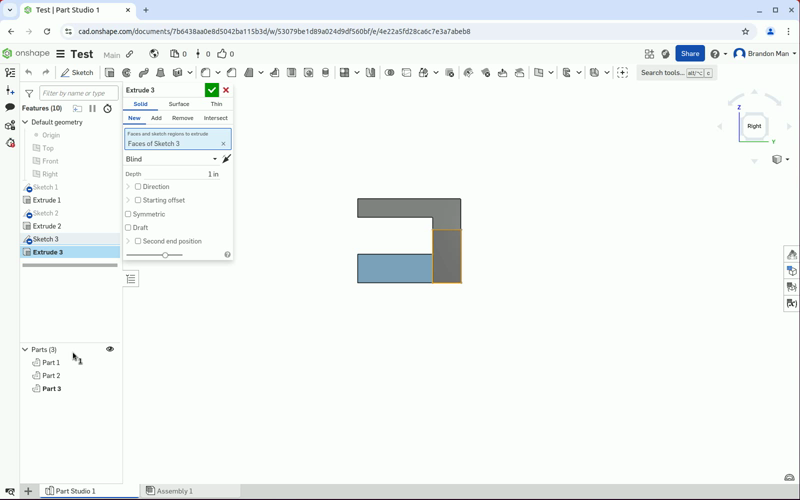
mouse_move(143, 106)
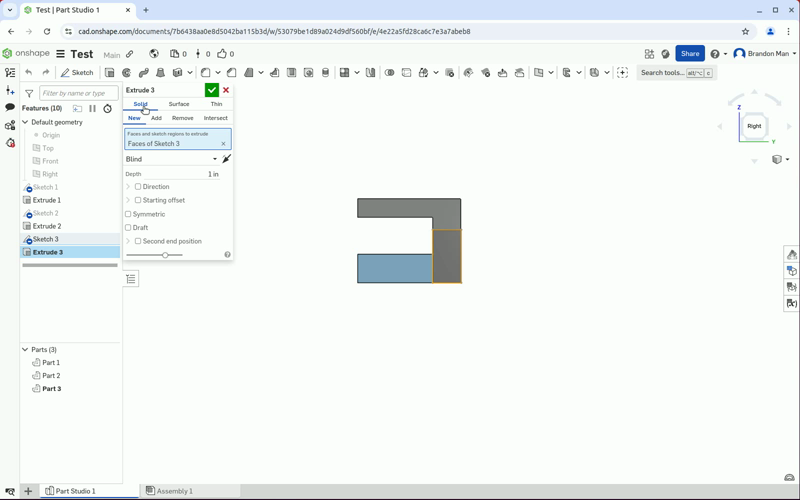
click(143, 106)
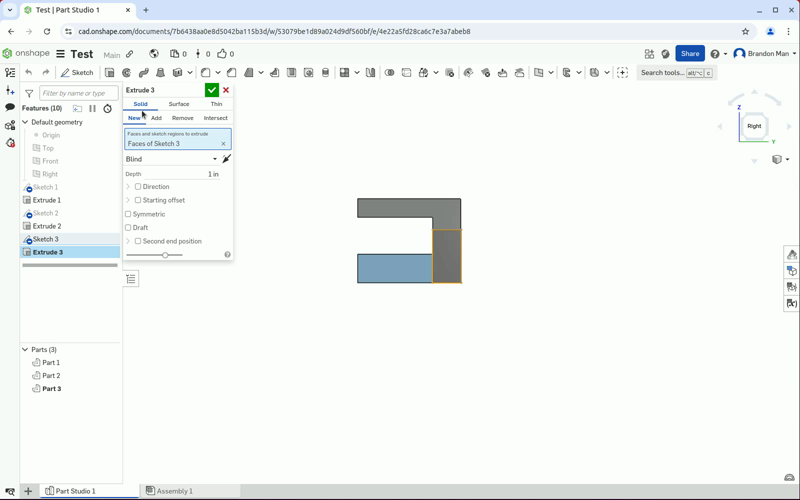
mouse_move(137, 120)
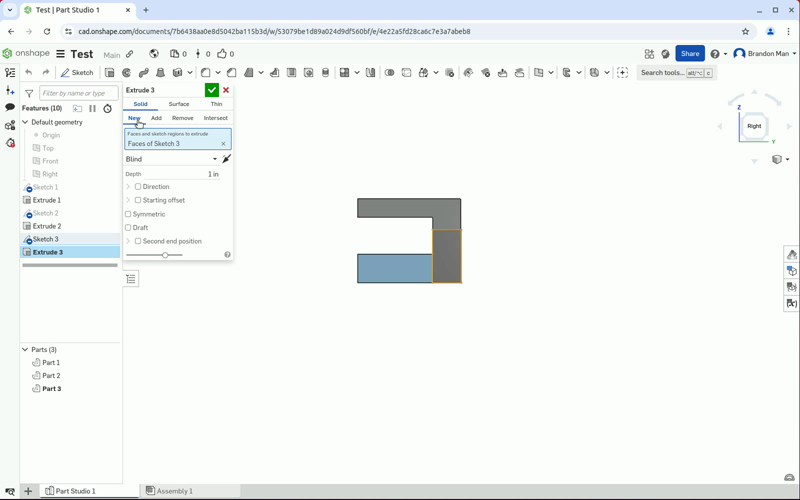
click(137, 120)
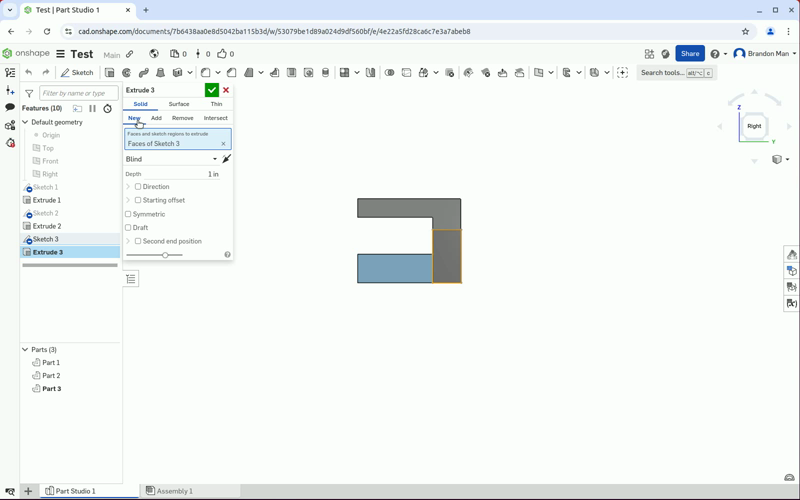
key(tab, 4)
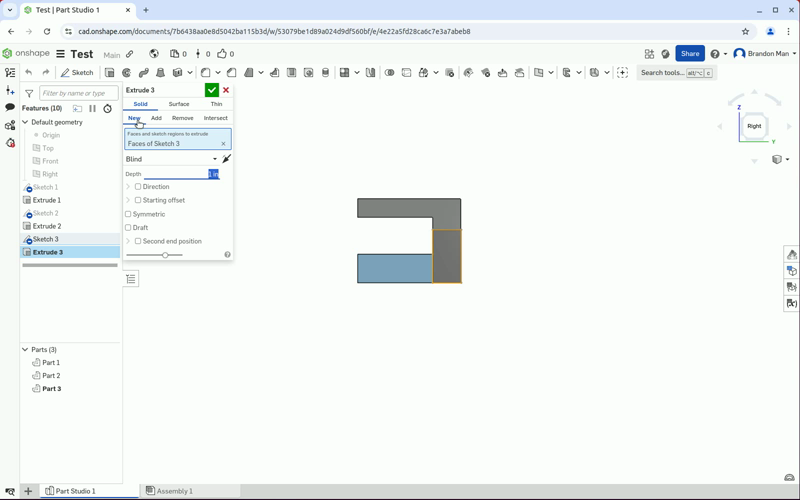
text(23.108)
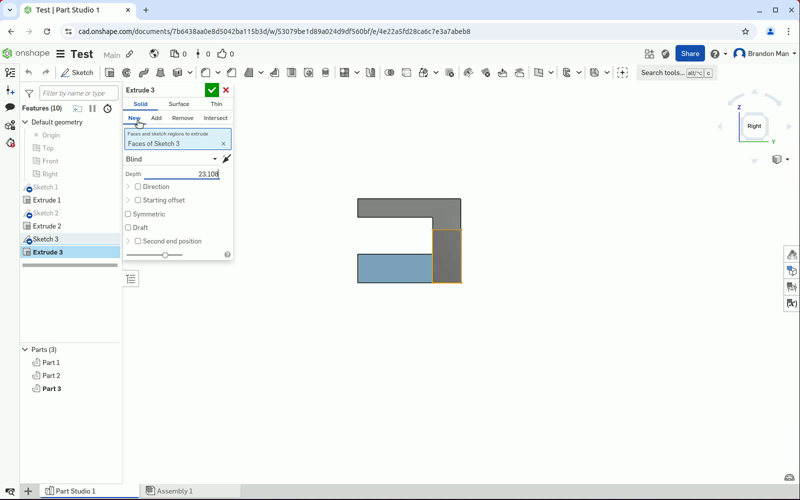
key(enter)
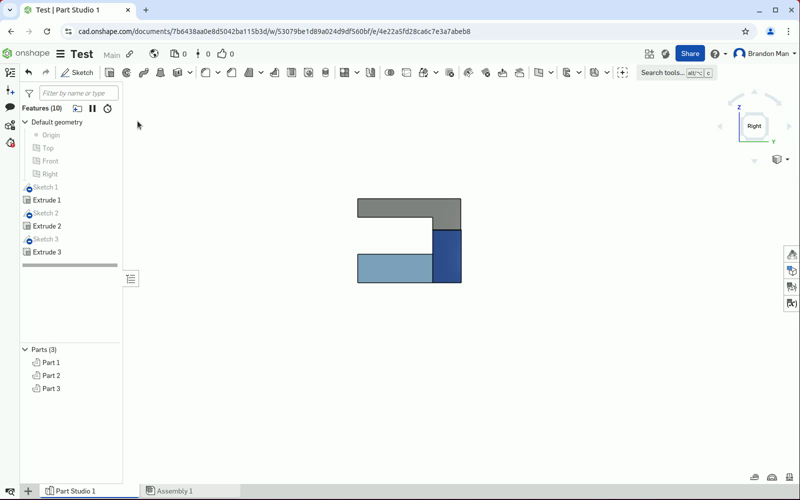
key(shift+h)
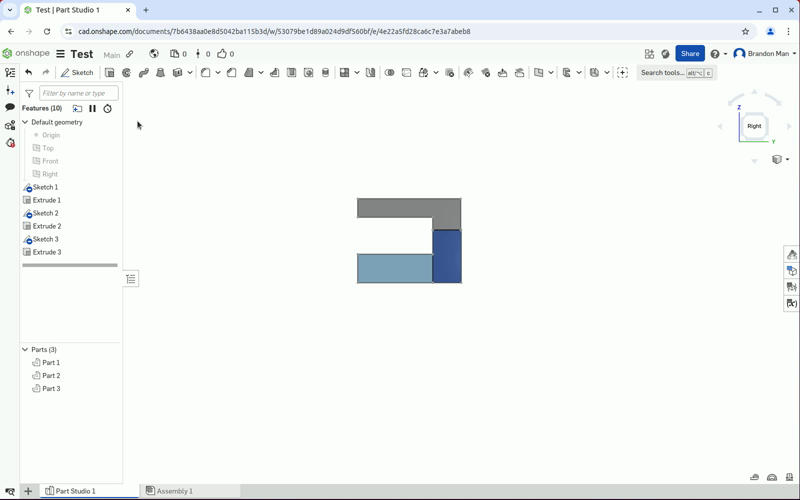
key(shift+h)
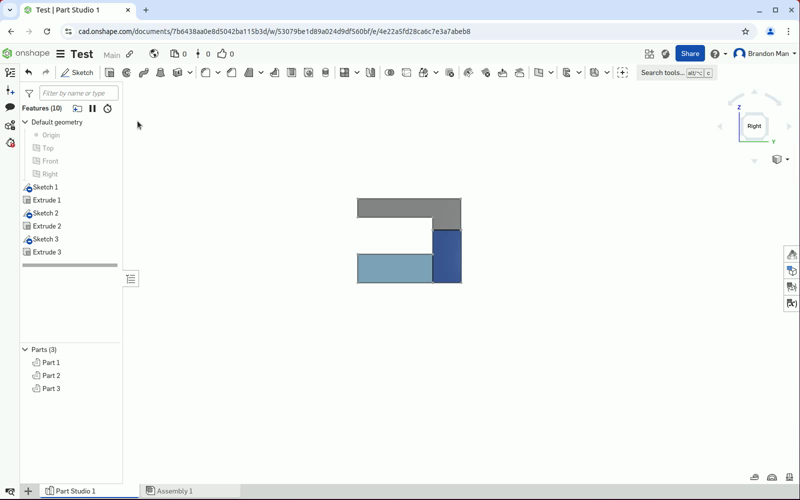
key(shift+7)
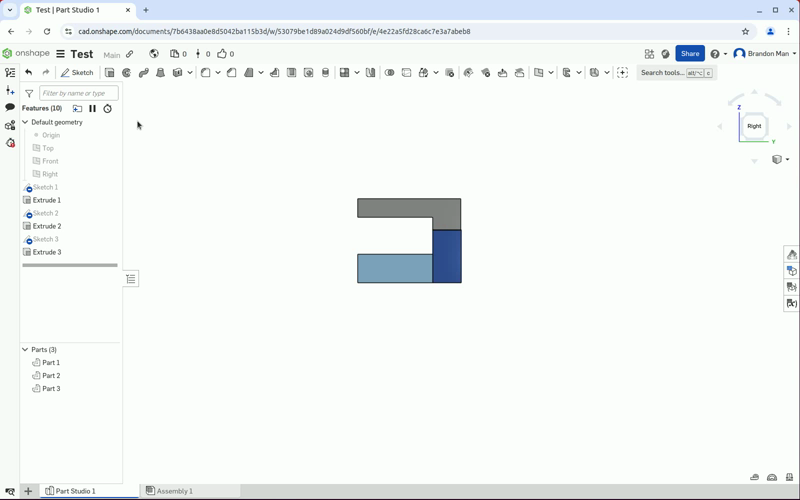
key(right, 2)
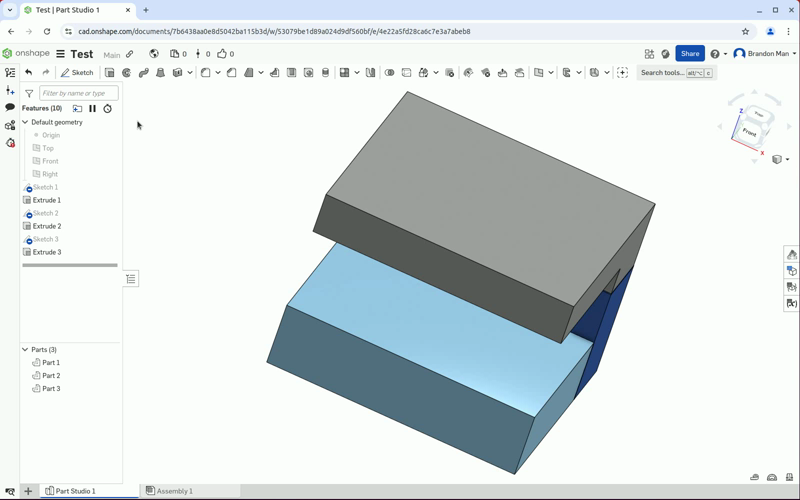
key(down, 2)
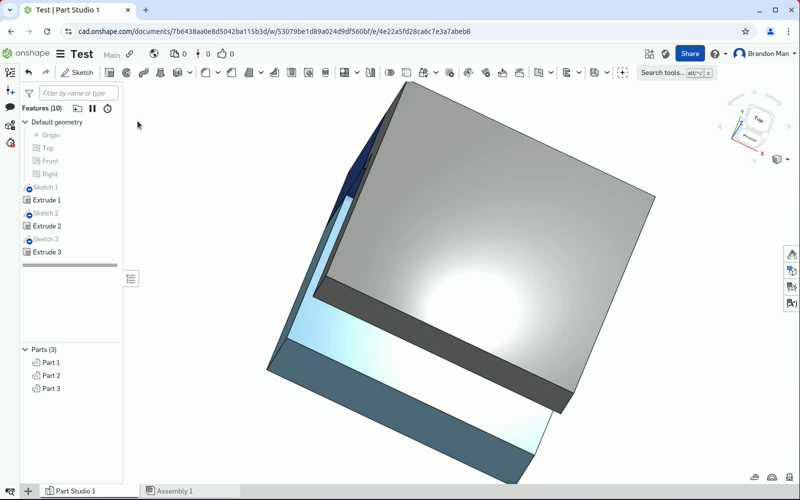
key(up, 2)
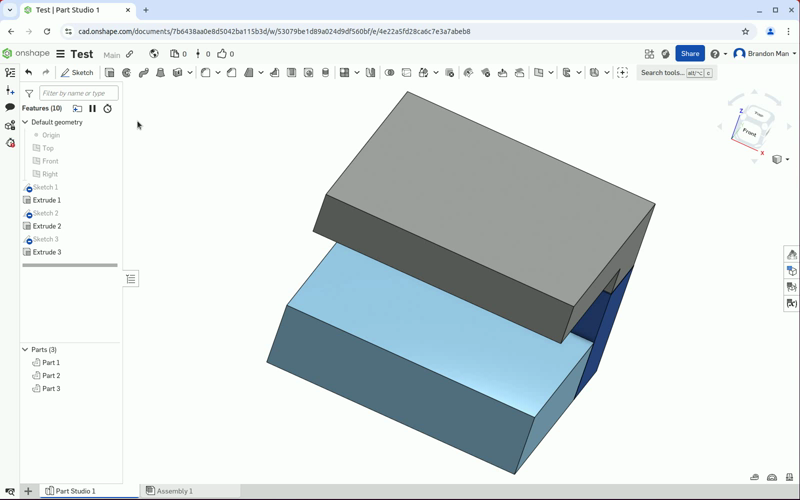
key(left, 2)
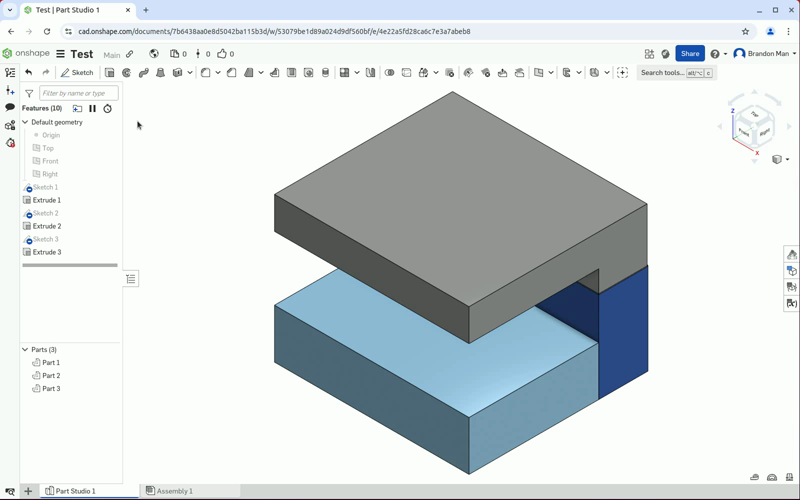
mouse_move(73, 189)
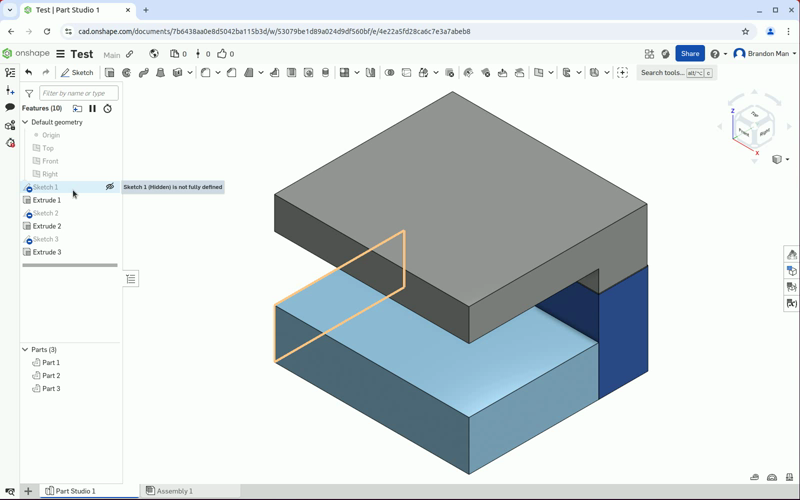
click(73, 189)